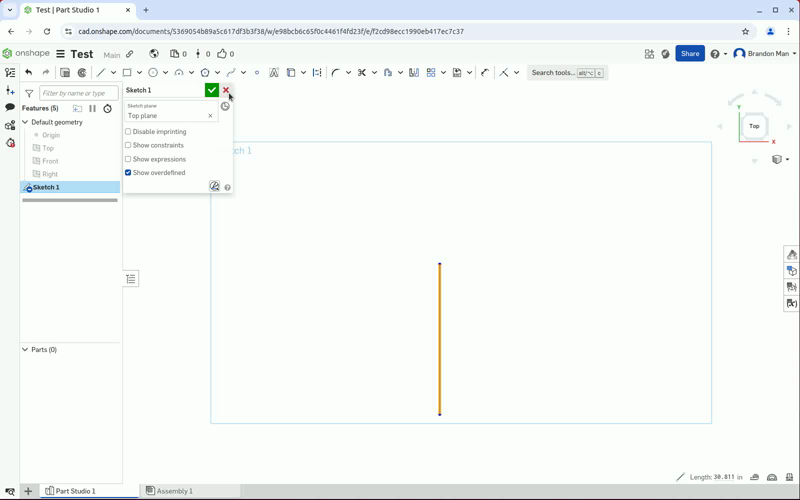
key(shift+h)
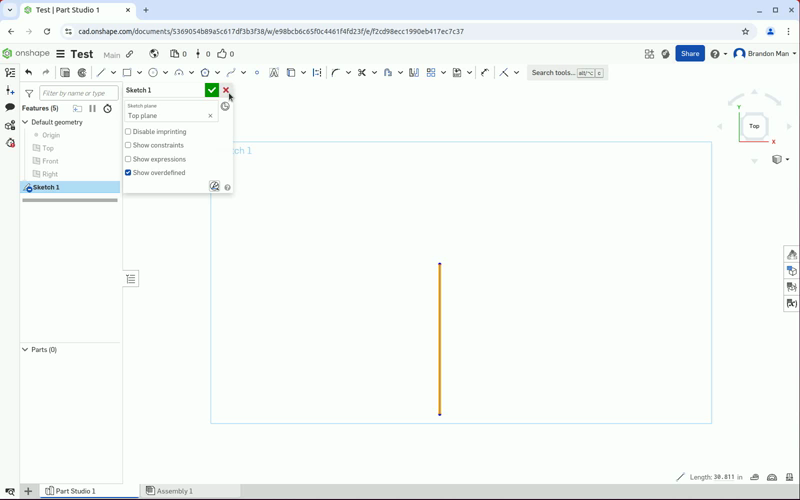
key(shift+s)
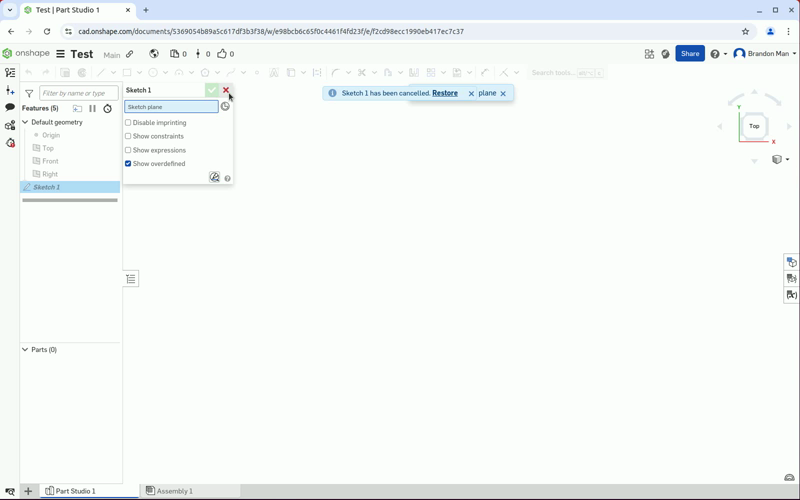
mouse_move(73, 150)
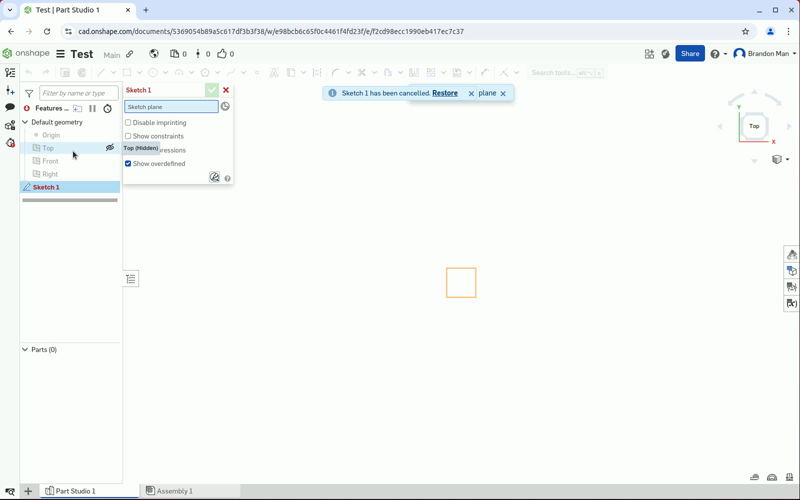
click(73, 150)
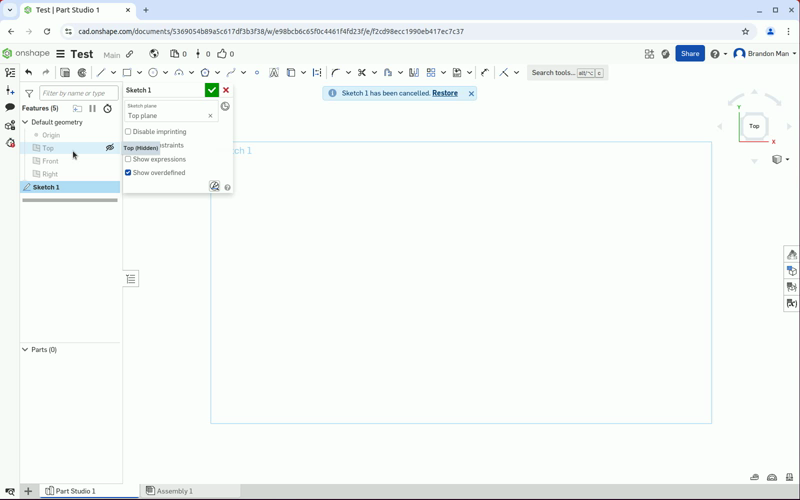
mouse_move(73, 352)
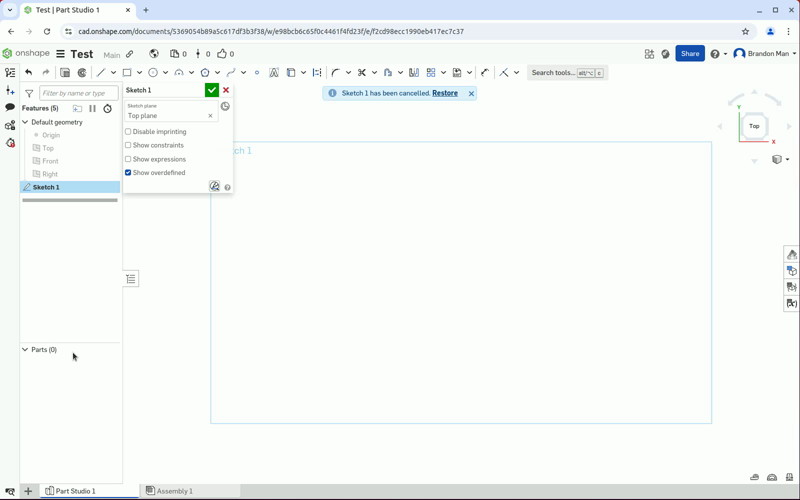
key(y)
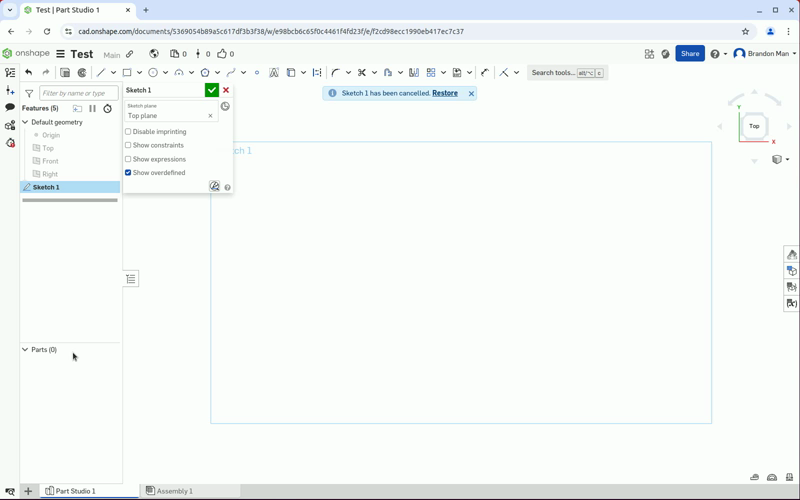
key(l)
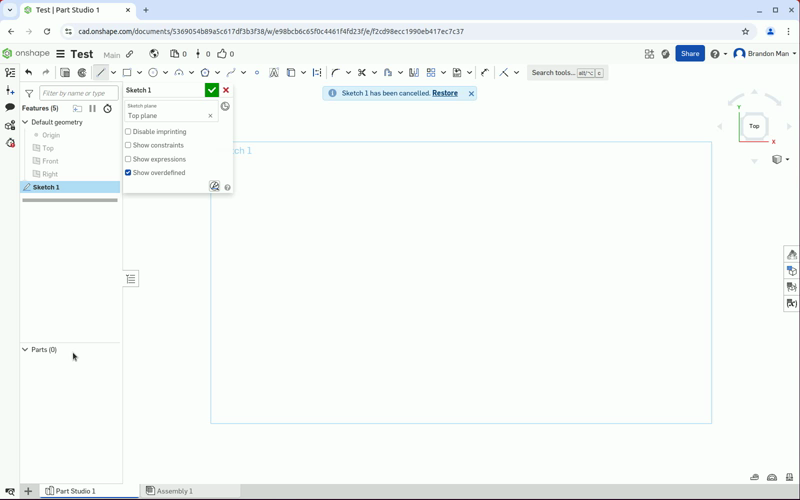
key_down(shift)
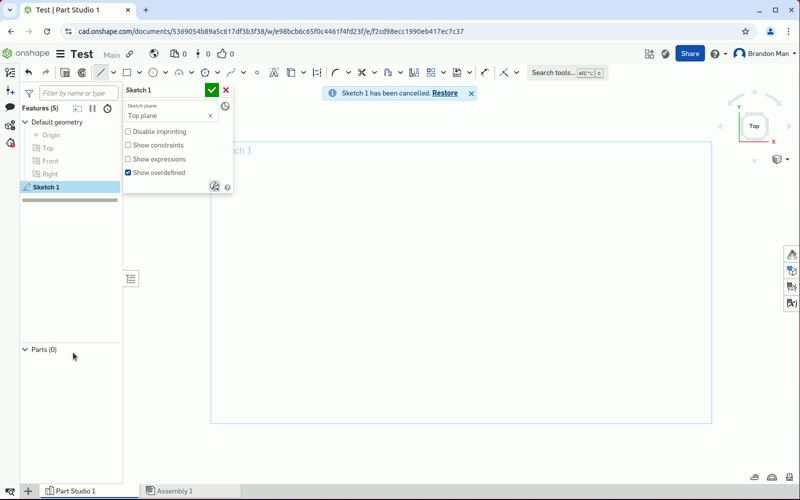
mouse_move(414, 381)
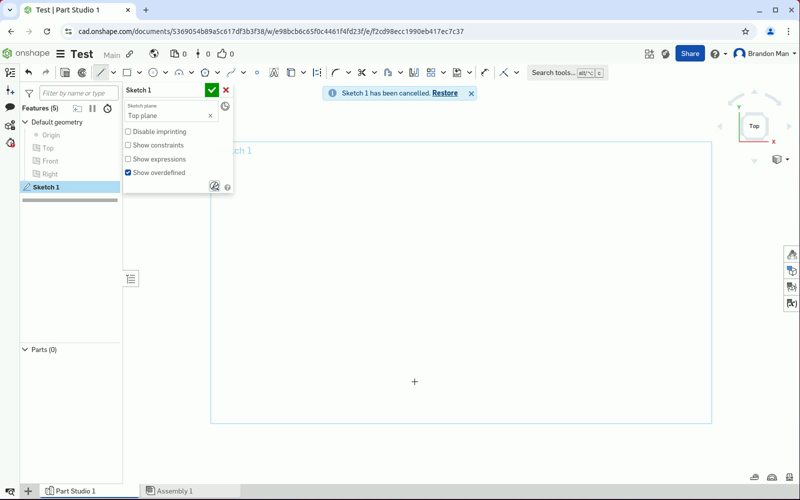
click(414, 381)
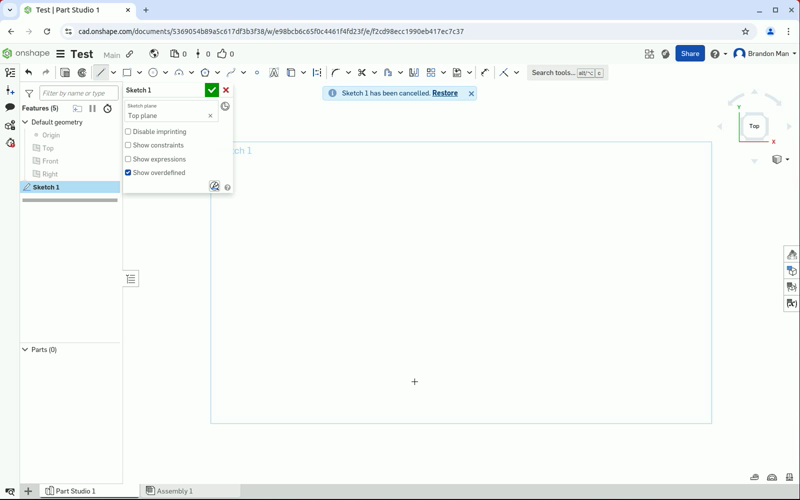
key_up(shift)
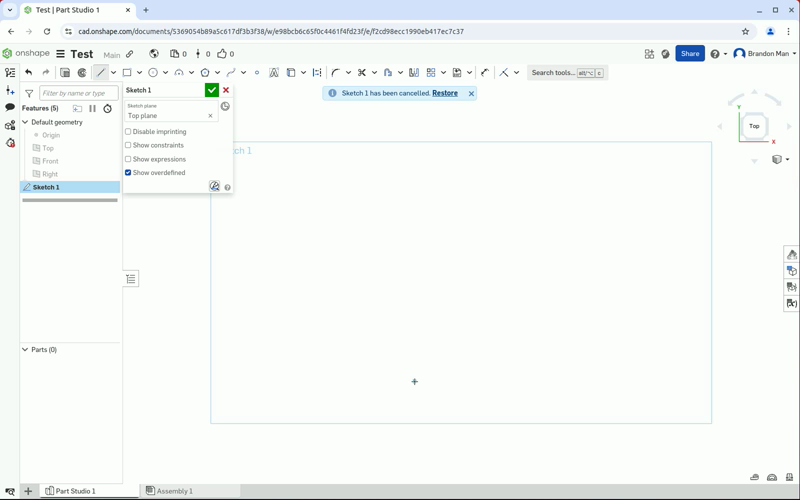
key_down(shift)
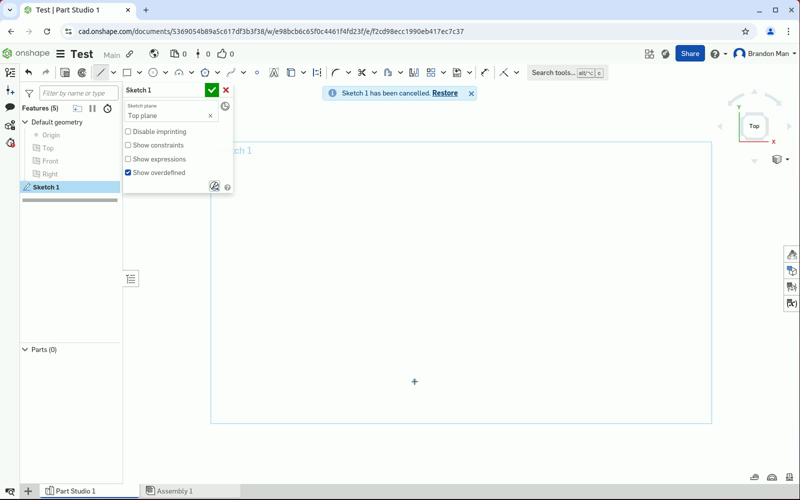
mouse_move(506, 381)
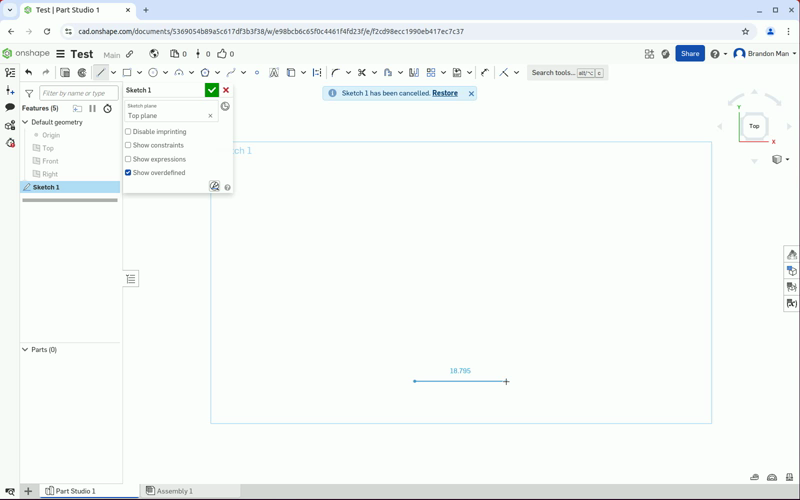
click(506, 381)
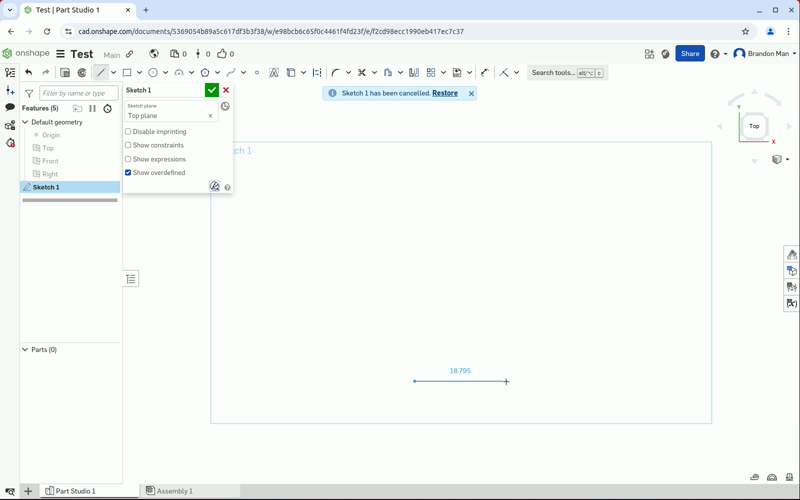
key_up(shift)
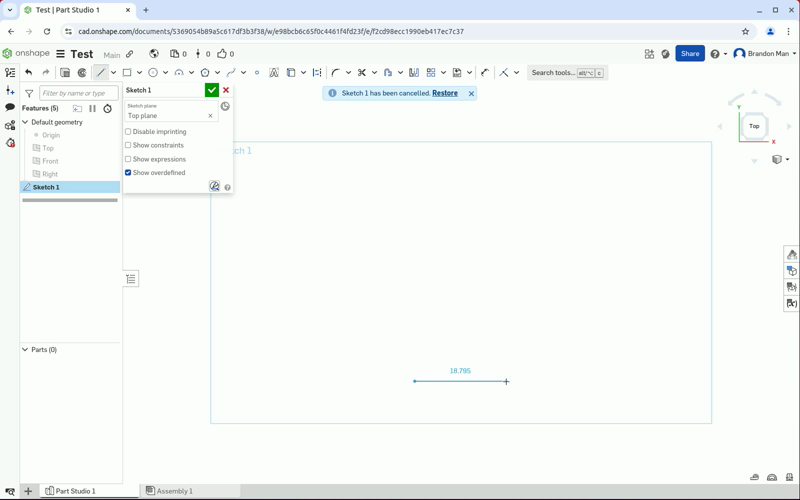
key_down(shift)
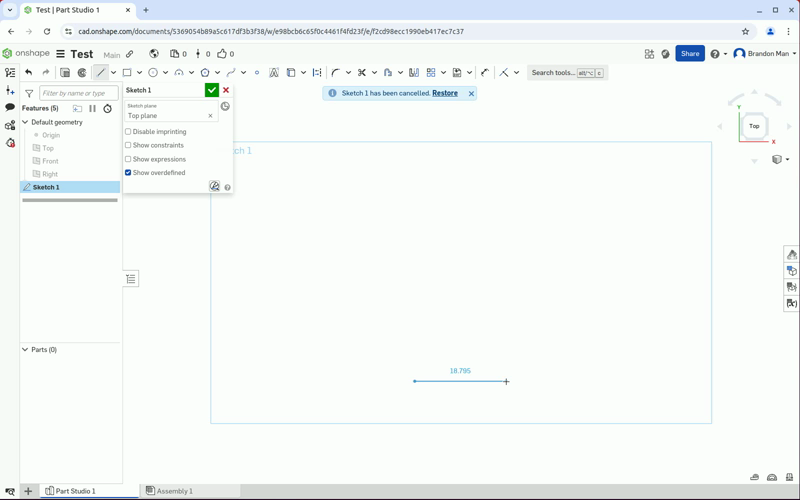
mouse_move(506, 184)
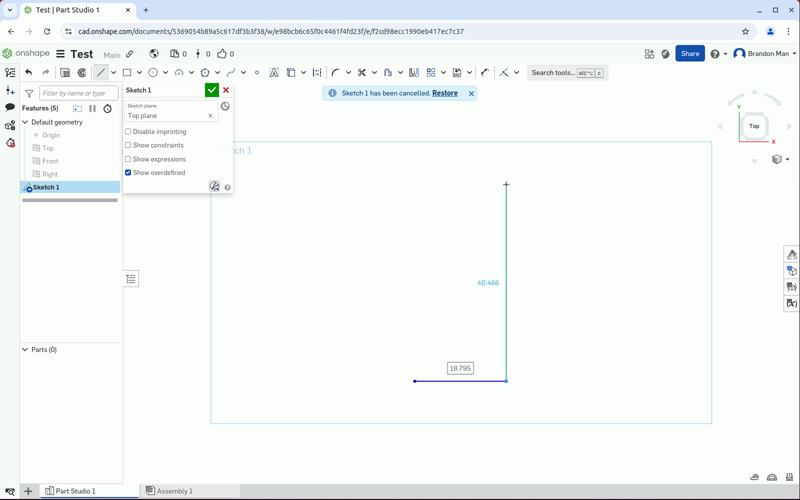
click(506, 184)
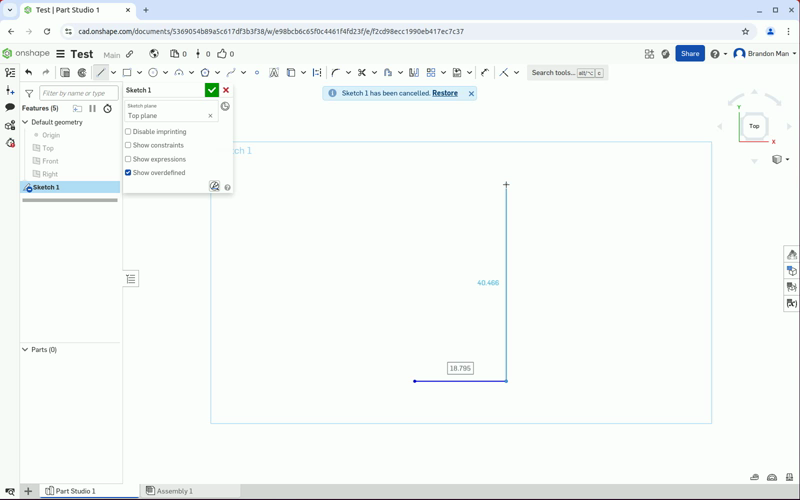
key_up(shift)
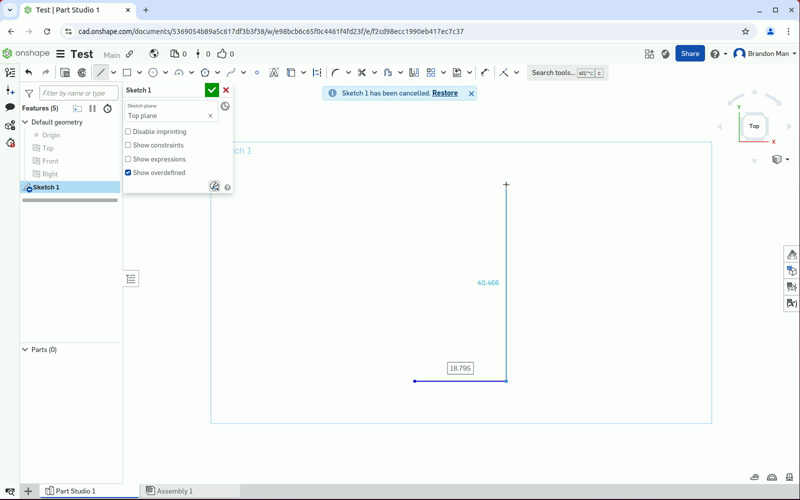
key_down(shift)
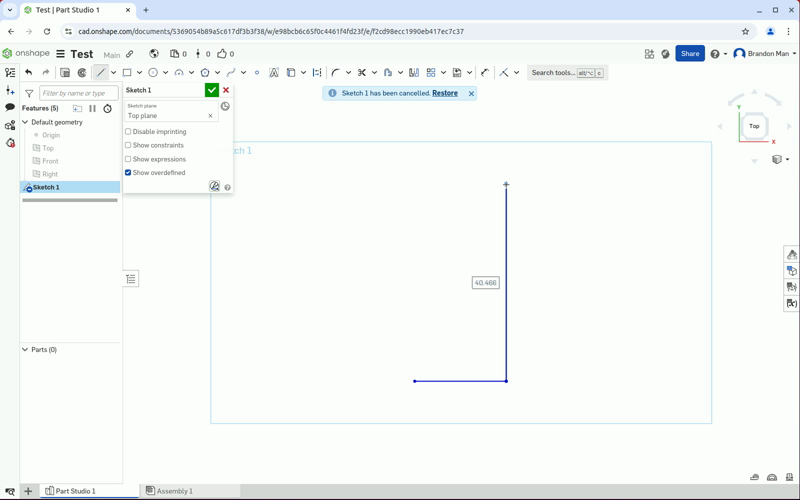
mouse_move(414, 184)
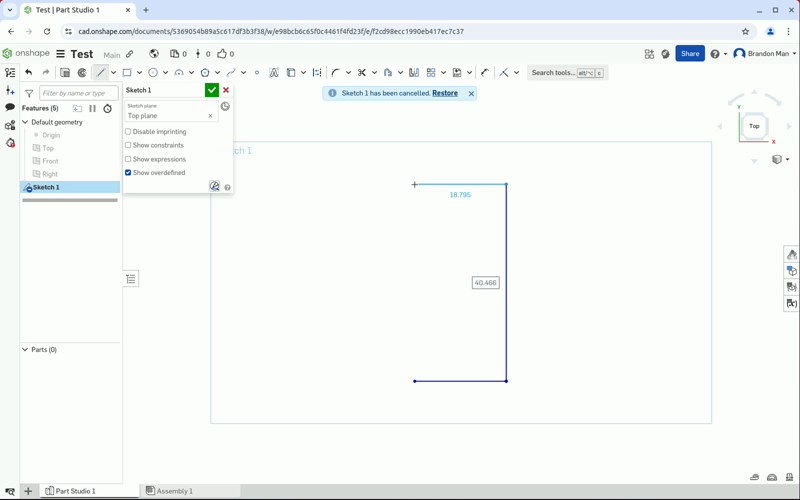
click(414, 184)
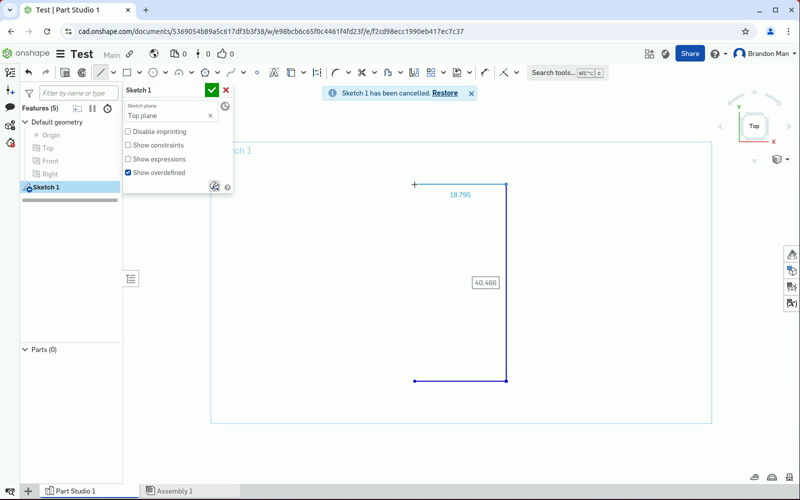
key_up(shift)
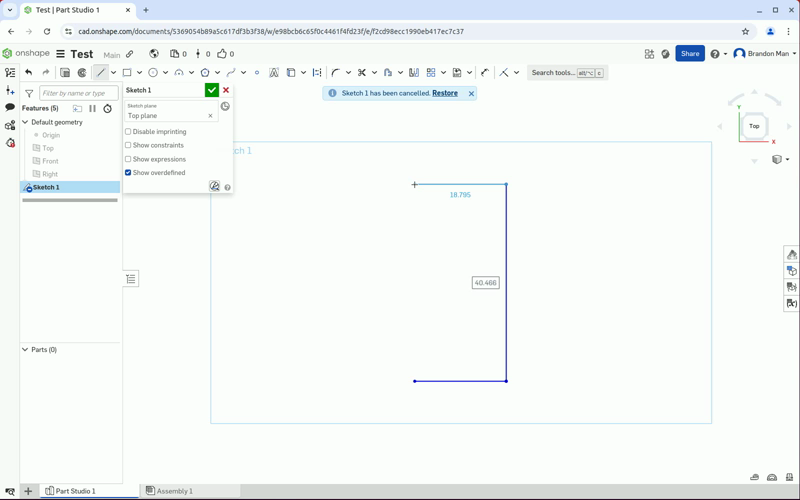
key_down(shift)
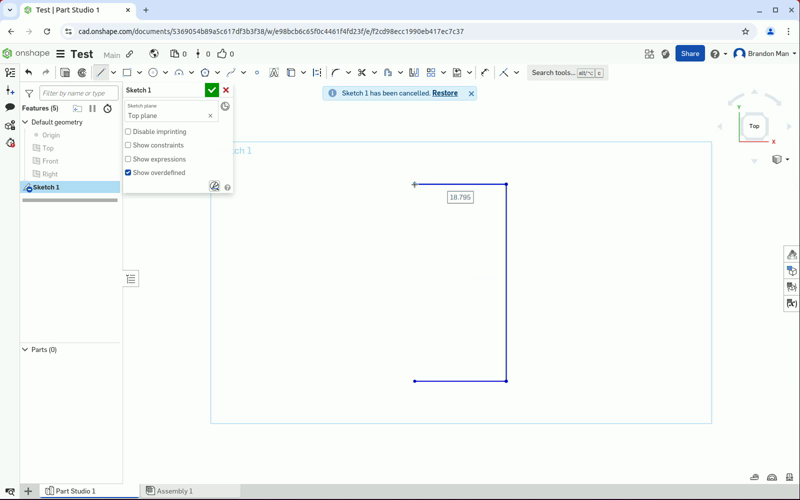
mouse_move(414, 381)
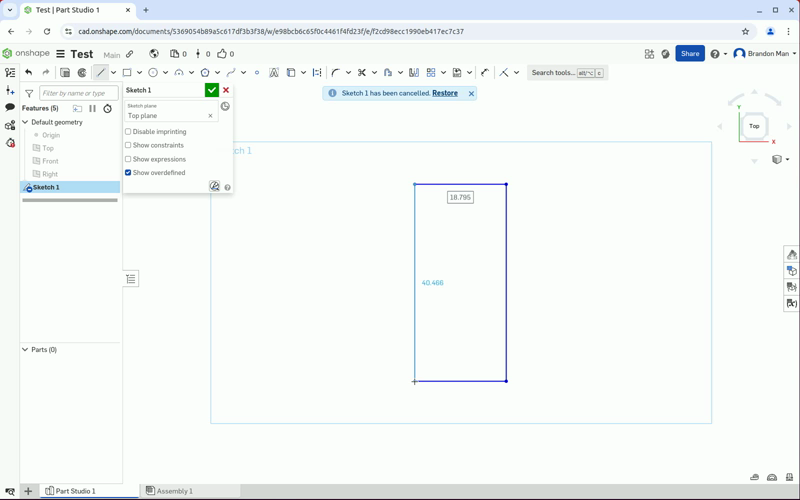
key_up(shift)
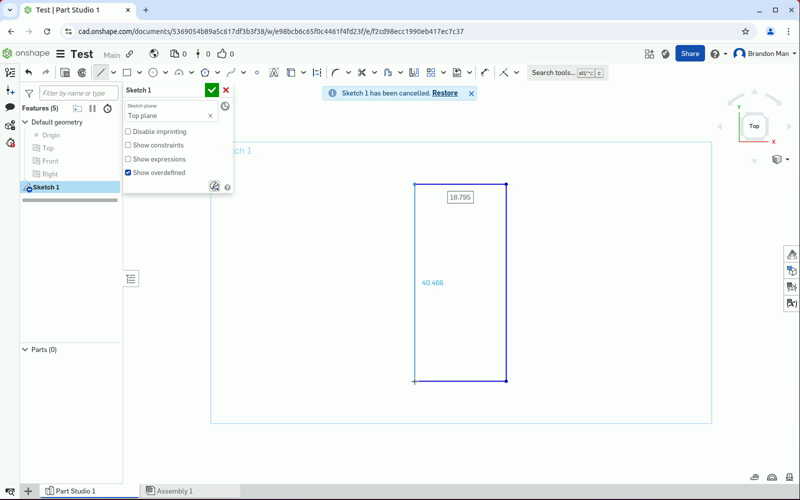
click(414, 381)
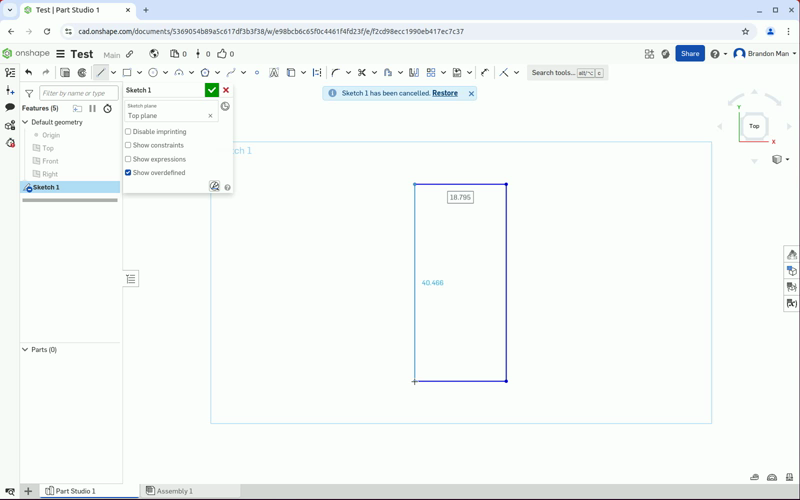
key(esc)
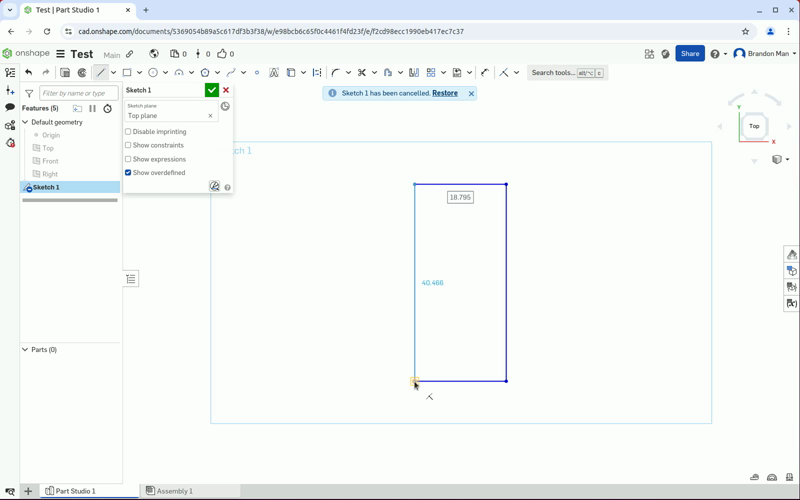
mouse_move(477, 279)
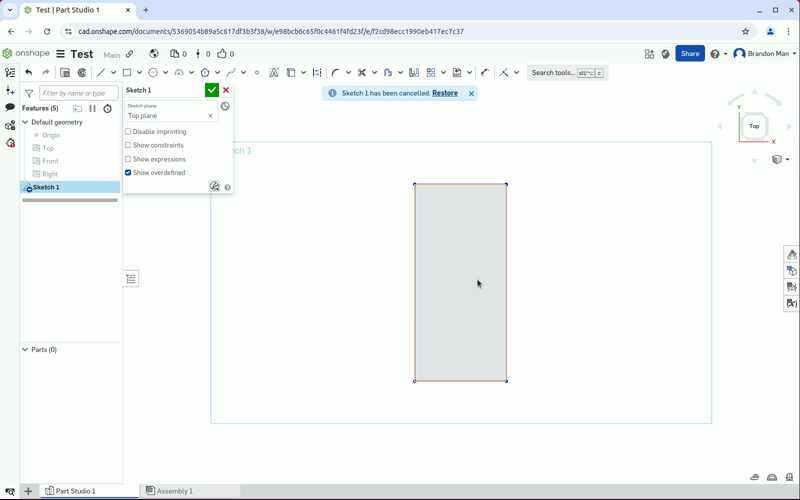
click(477, 279)
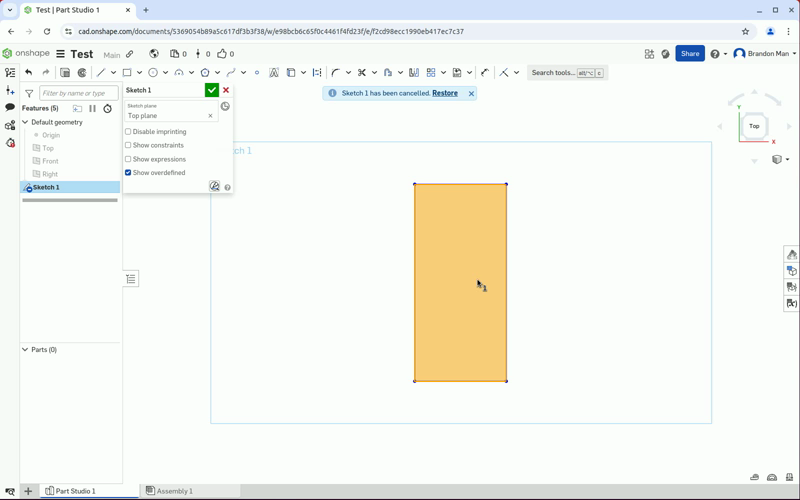
mouse_move(73, 352)
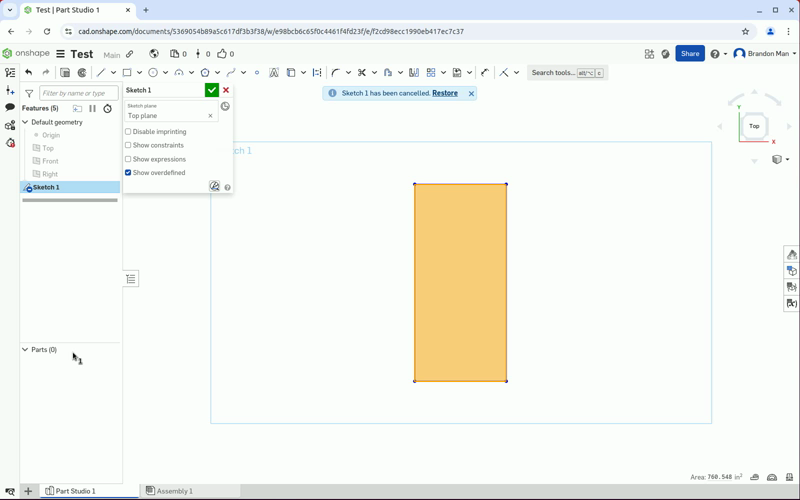
key(shift+y)
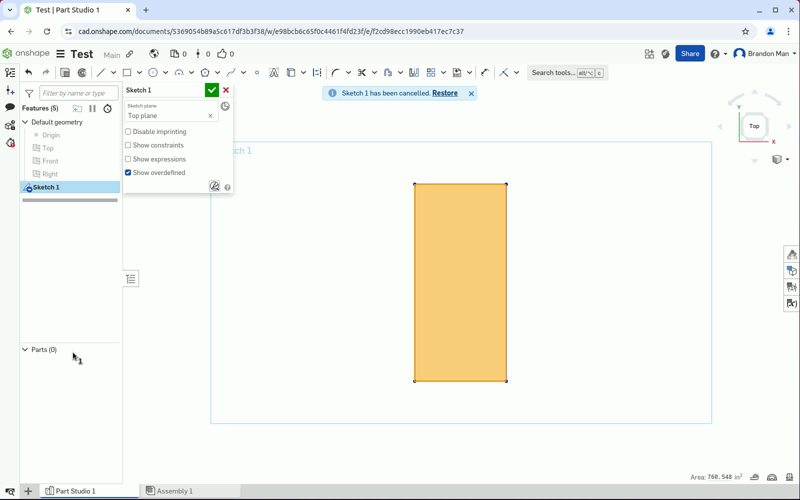
key(shift+e)
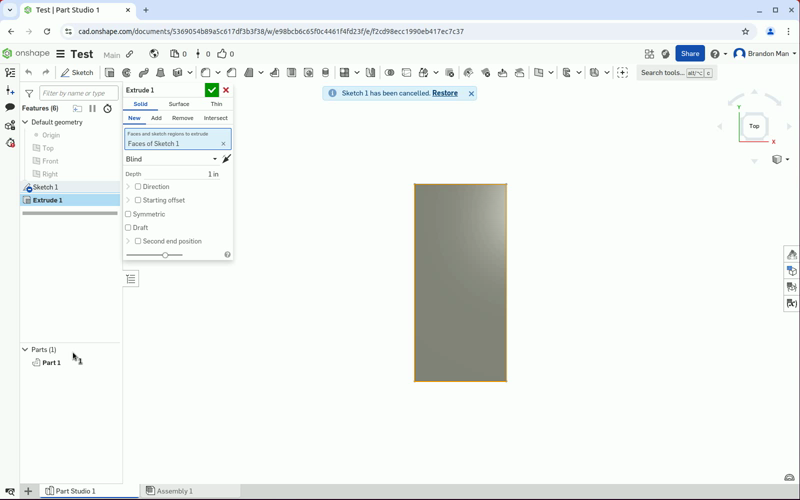
mouse_move(143, 106)
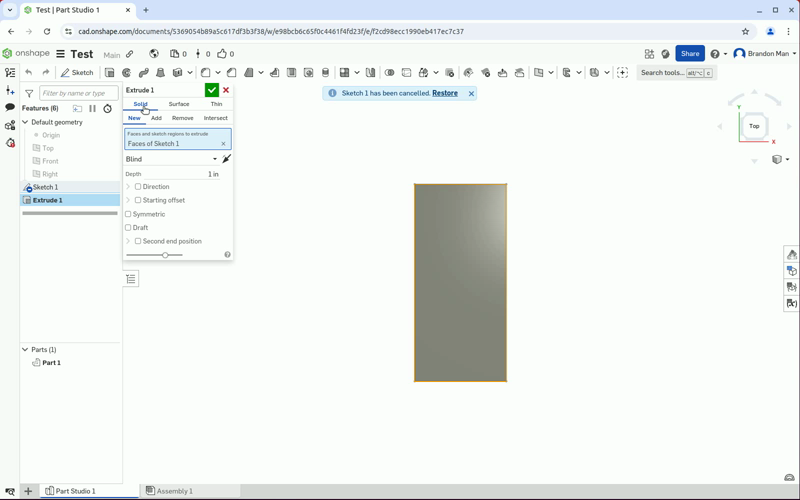
click(143, 106)
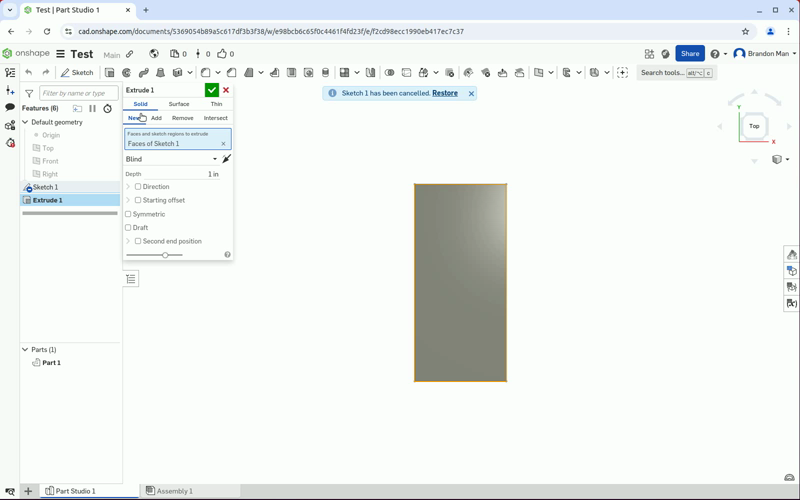
mouse_move(137, 120)
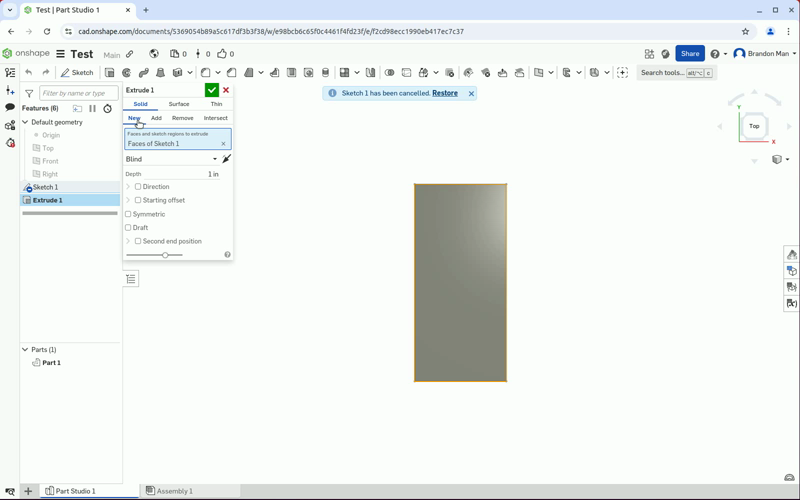
click(137, 120)
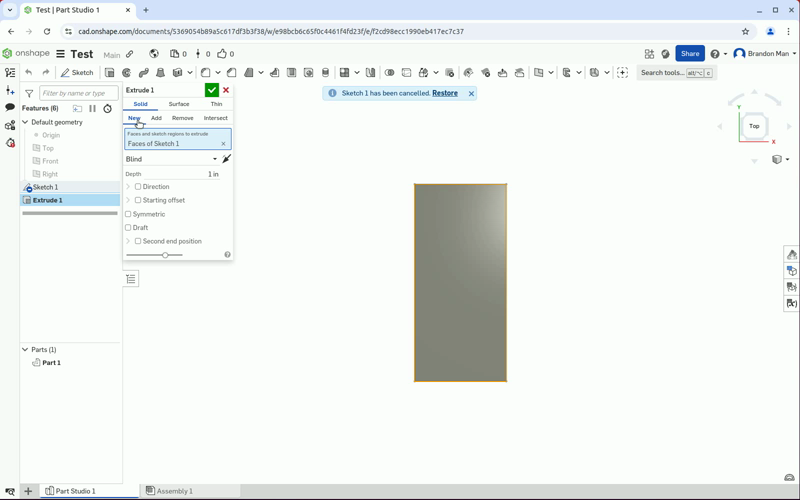
key(tab, 4)
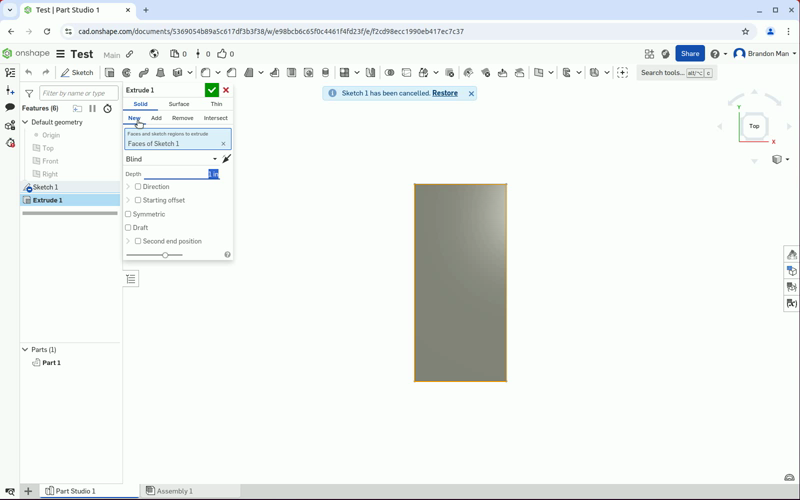
text(9.388)
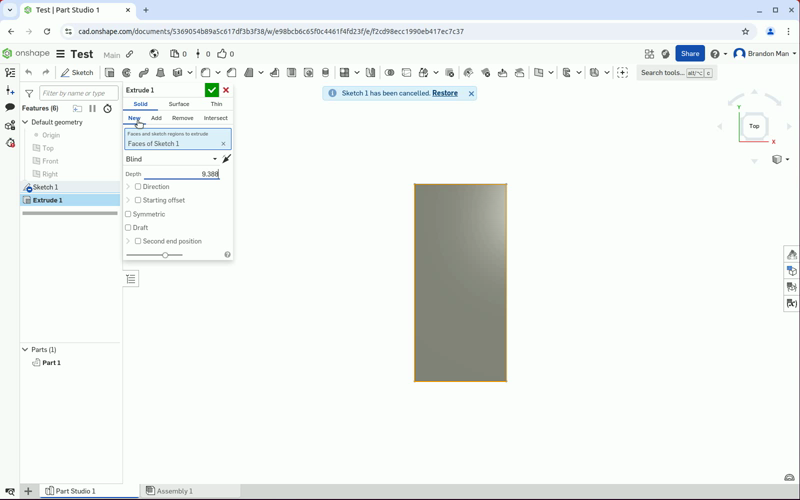
key(enter)
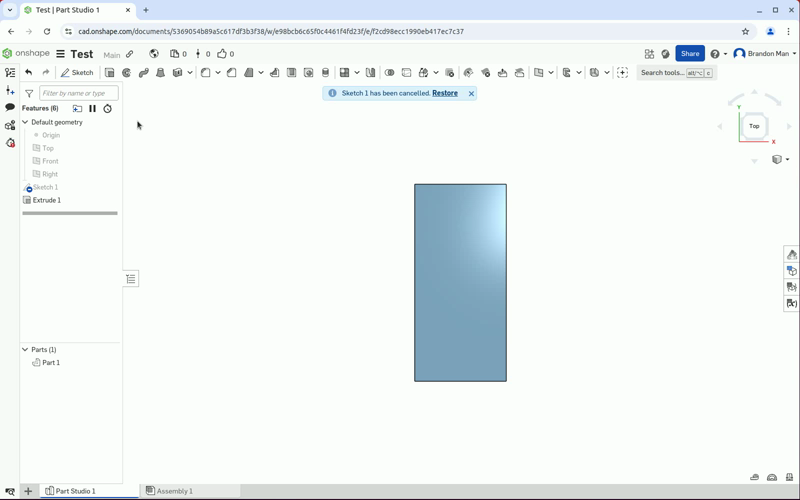
key(shift+h)
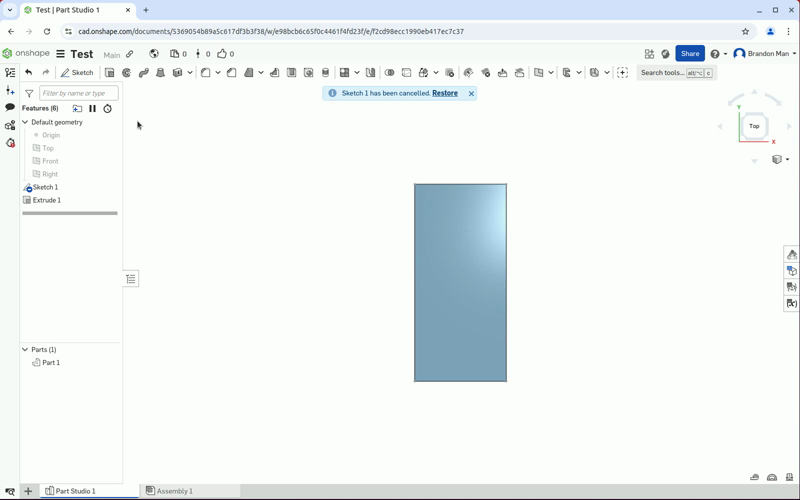
key(shift+h)
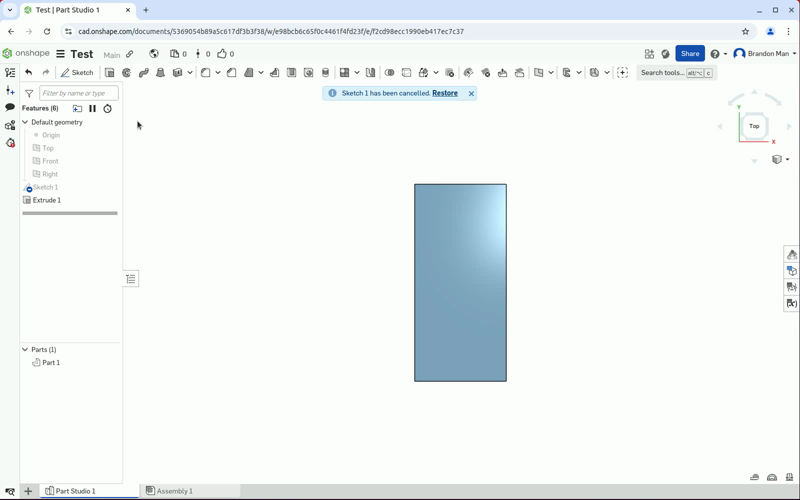
mouse_move(73, 189)
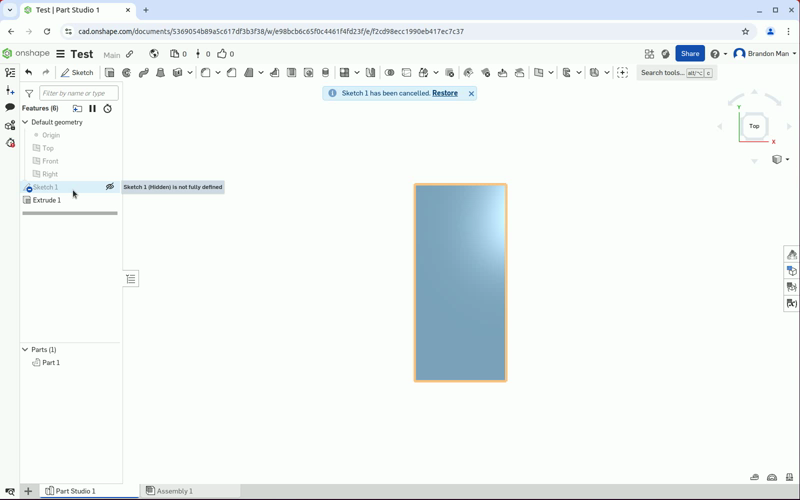
click(73, 189)
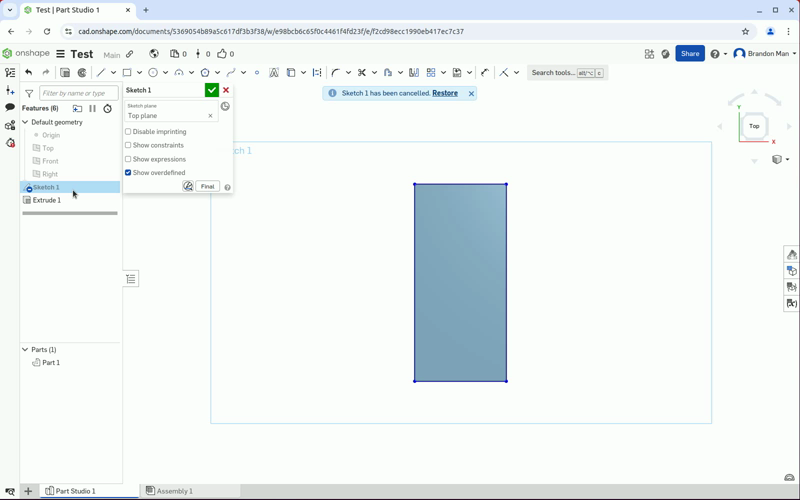
mouse_move(229, 92)
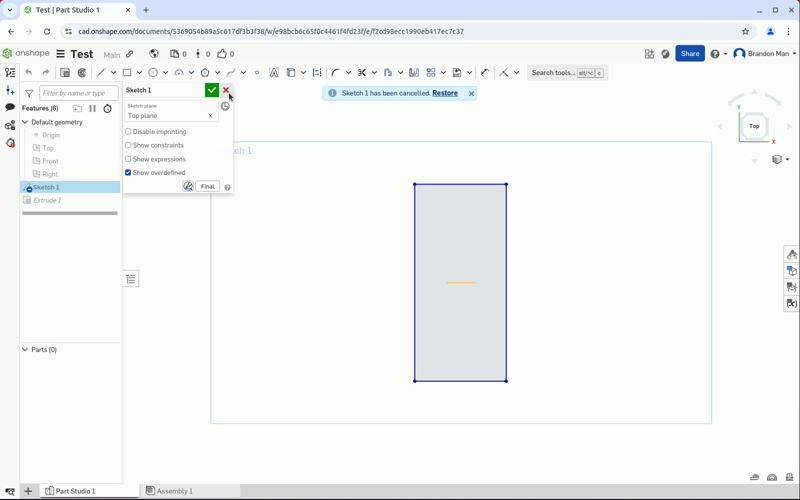
click(229, 92)
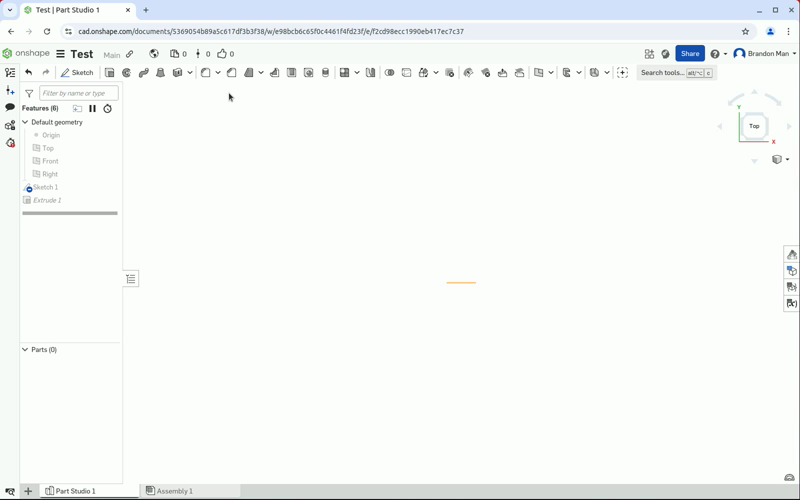
mouse_move(73, 352)
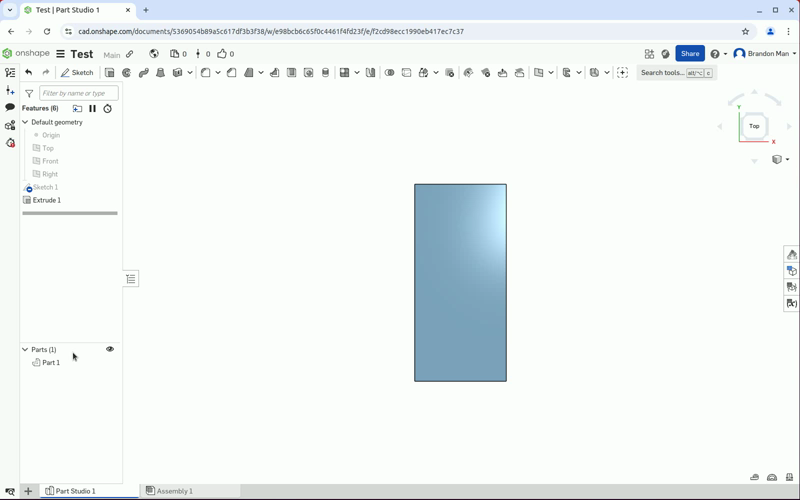
key(y)
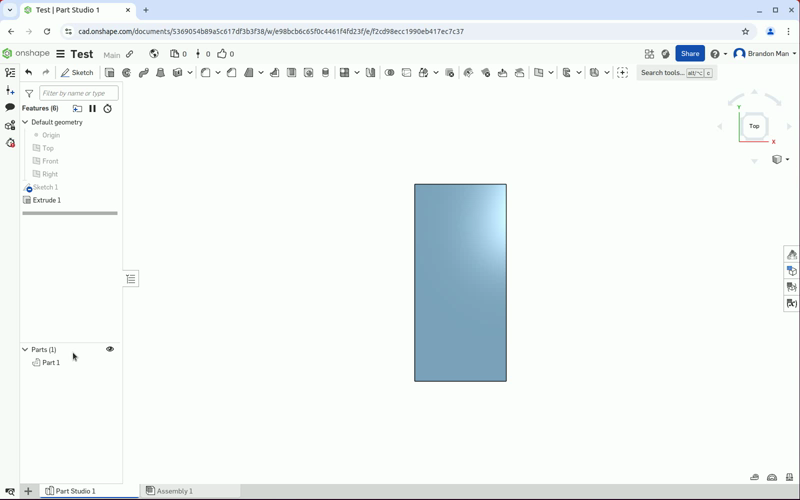
key(shift+p)
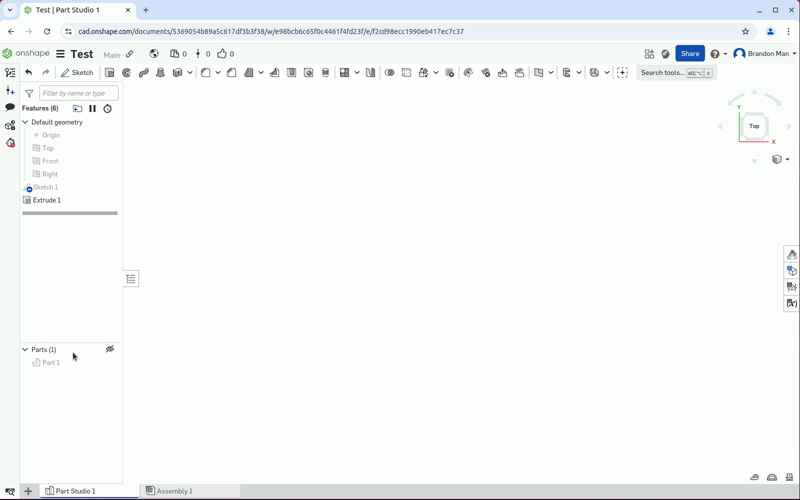
key(space)
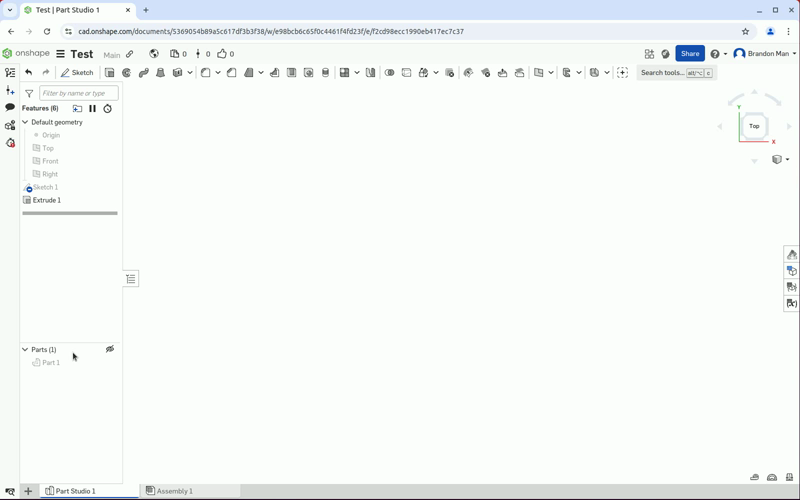
key_down(shift)
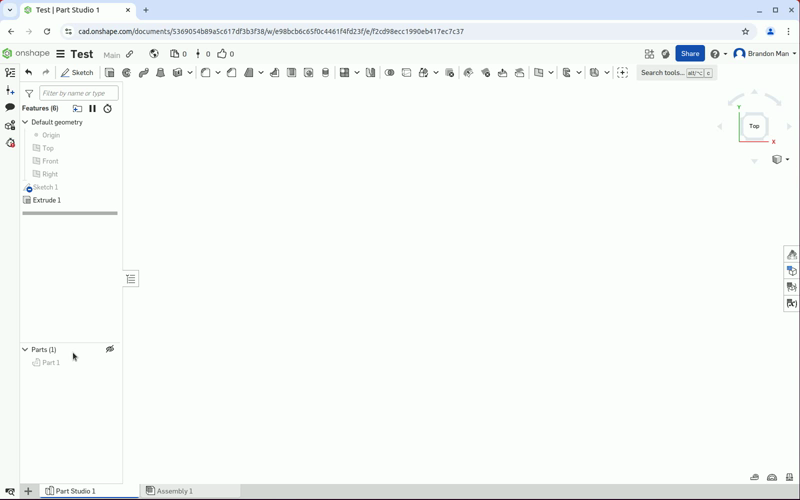
key(up)
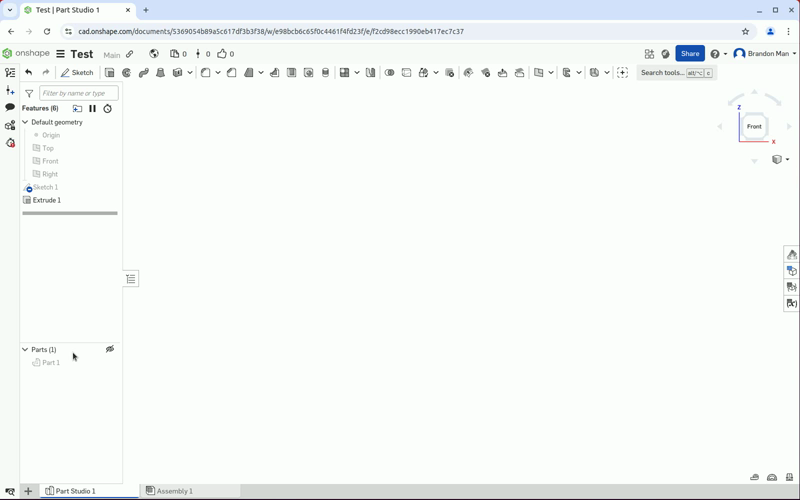
key_up(shift)
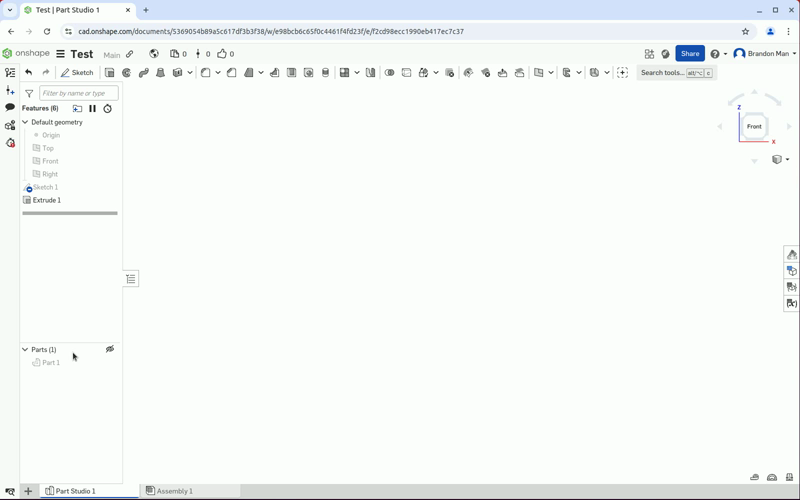
mouse_move(73, 352)
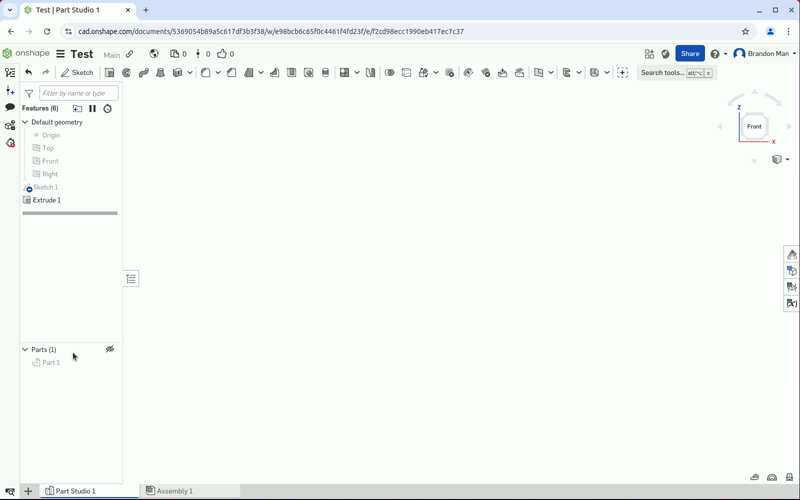
key(shift+y)
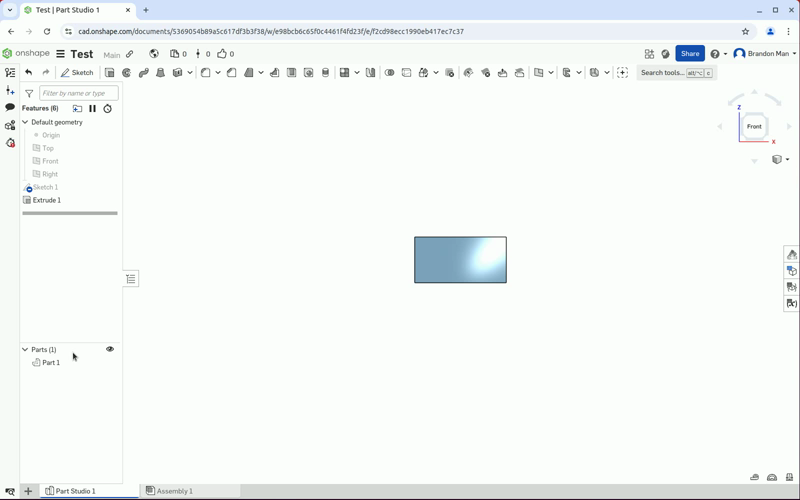
mouse_move(541, 75)
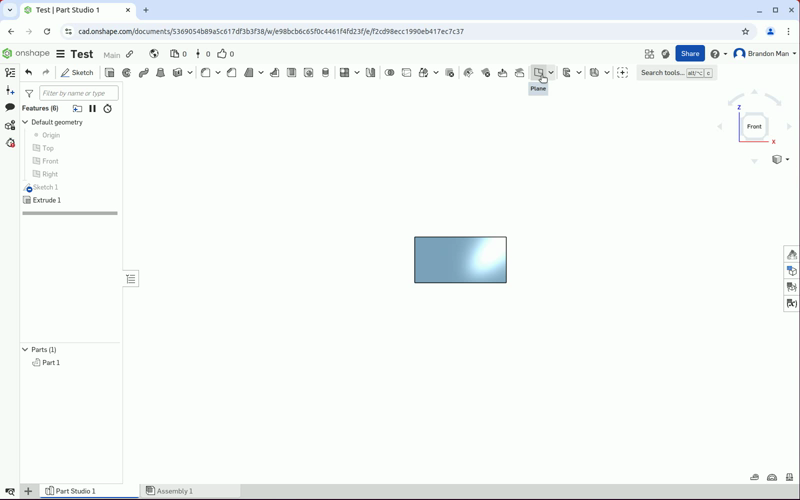
click(541, 75)
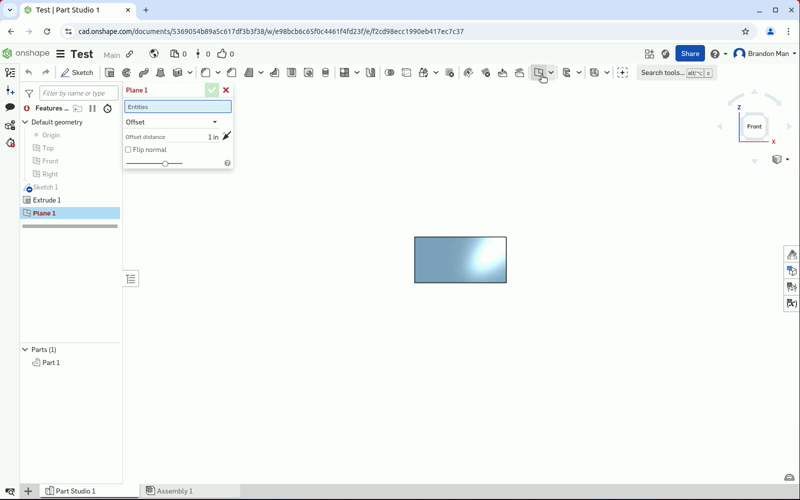
mouse_move(73, 163)
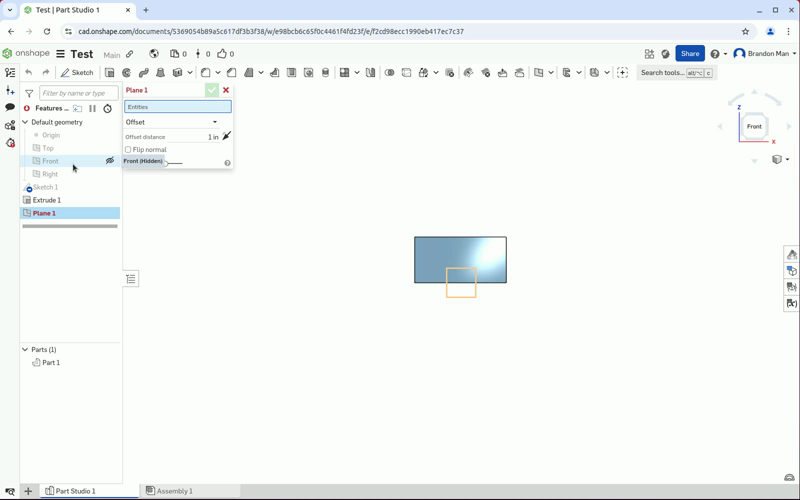
click(73, 163)
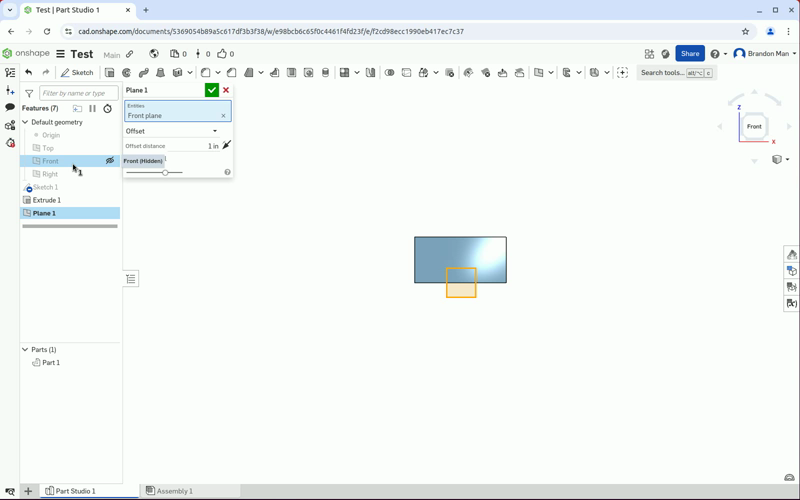
key(tab, 2)
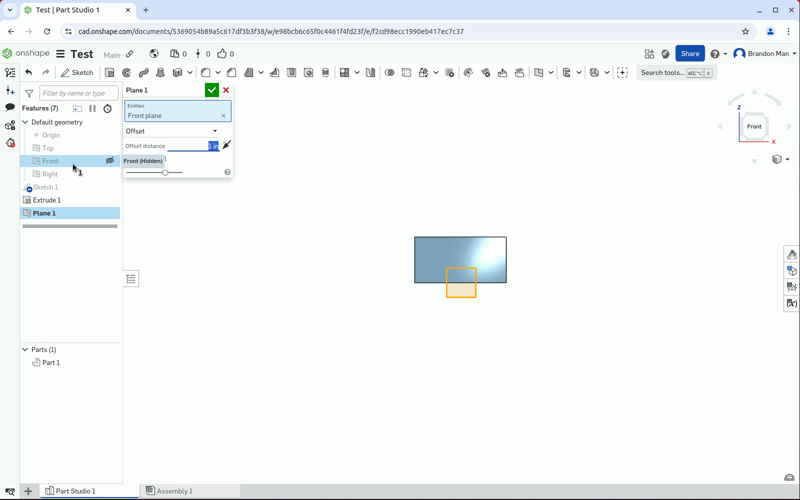
text(20.212)
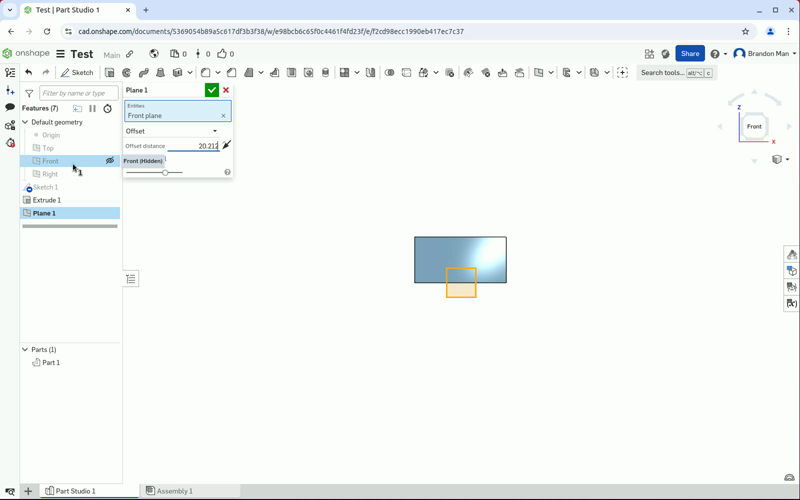
key(enter, 2)
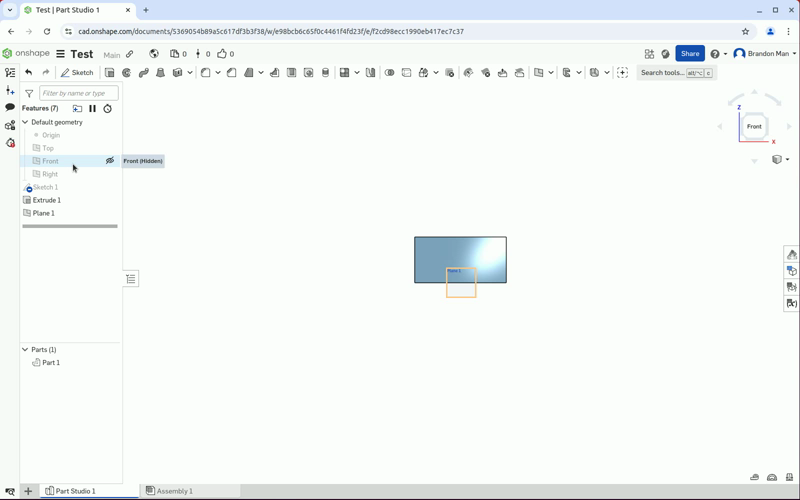
key(shift+s)
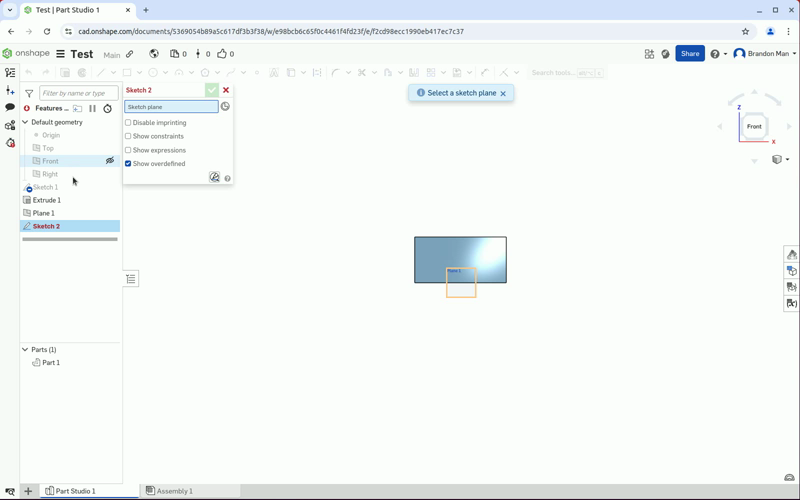
mouse_move(73, 215)
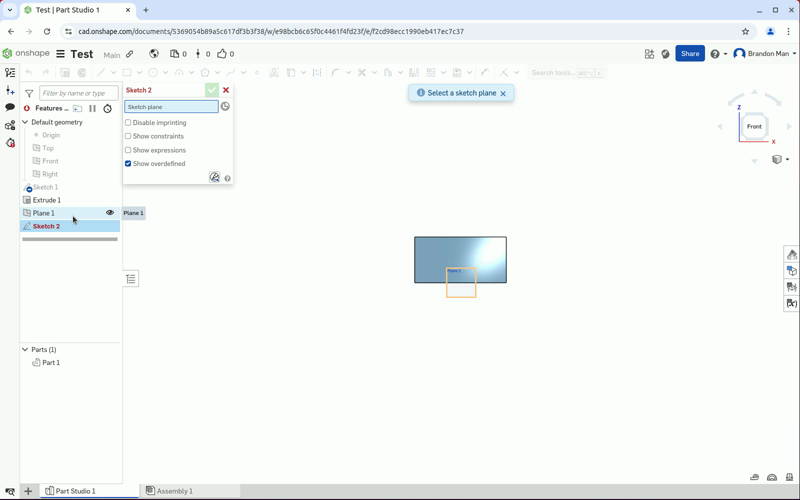
click(73, 215)
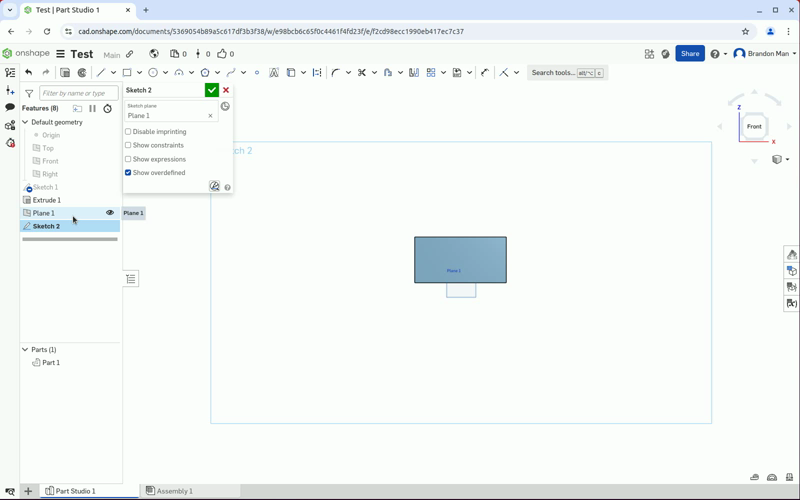
mouse_move(73, 352)
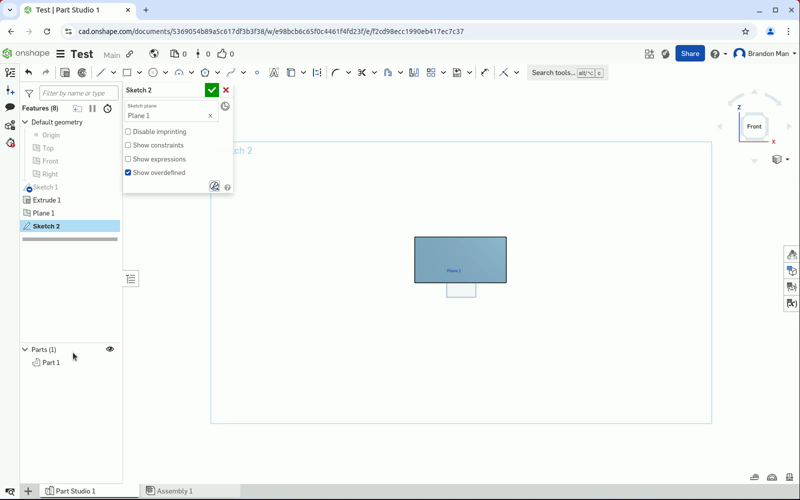
key(y)
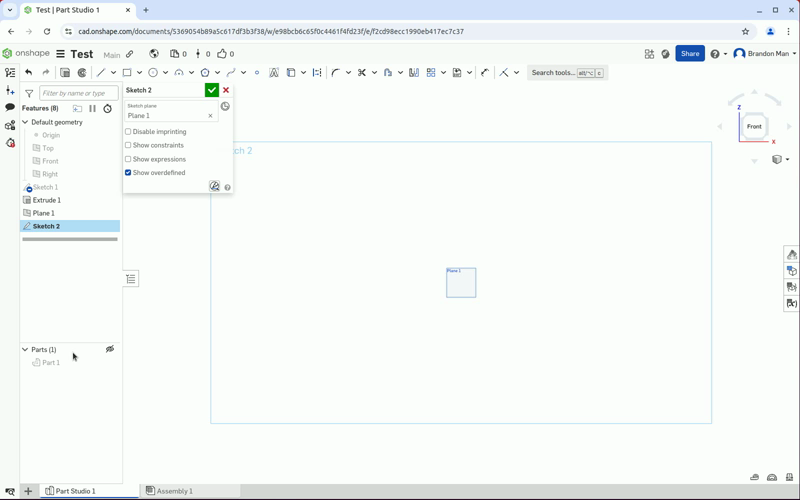
key(l)
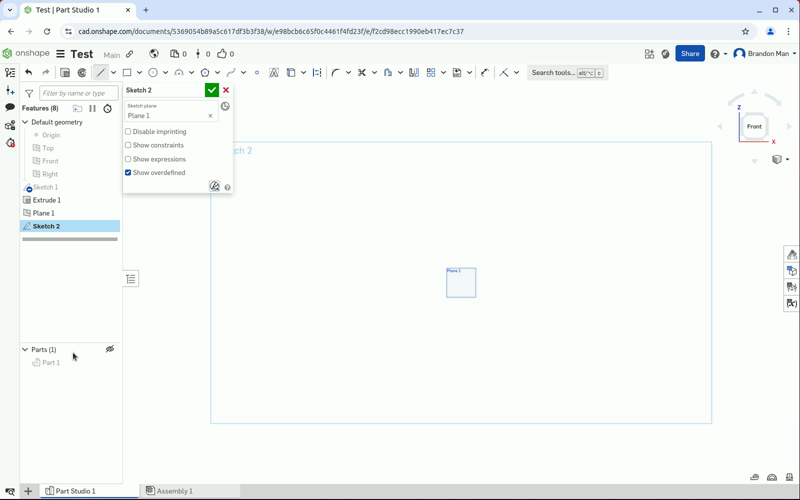
key_down(shift)
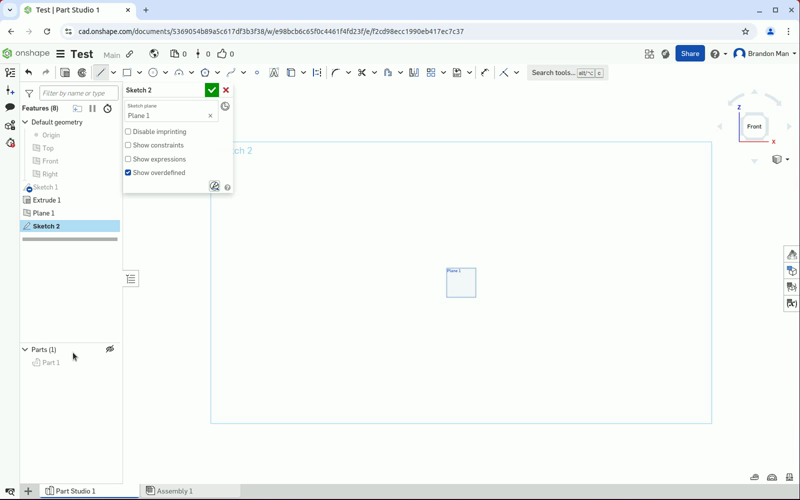
mouse_move(414, 271)
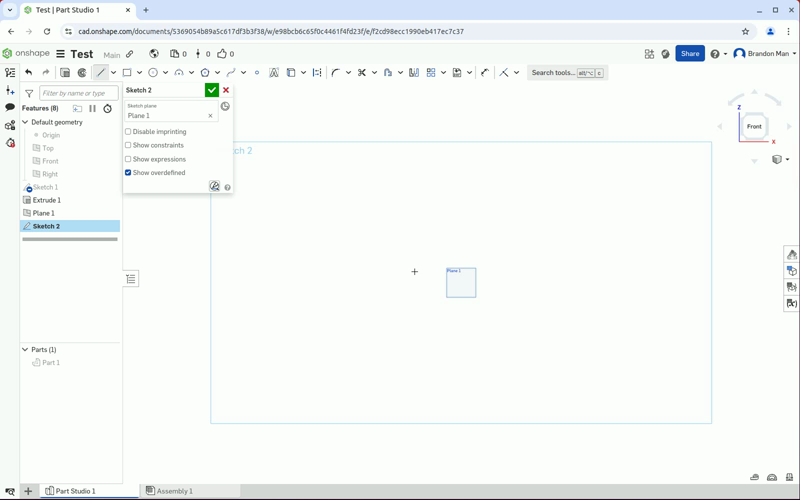
click(414, 271)
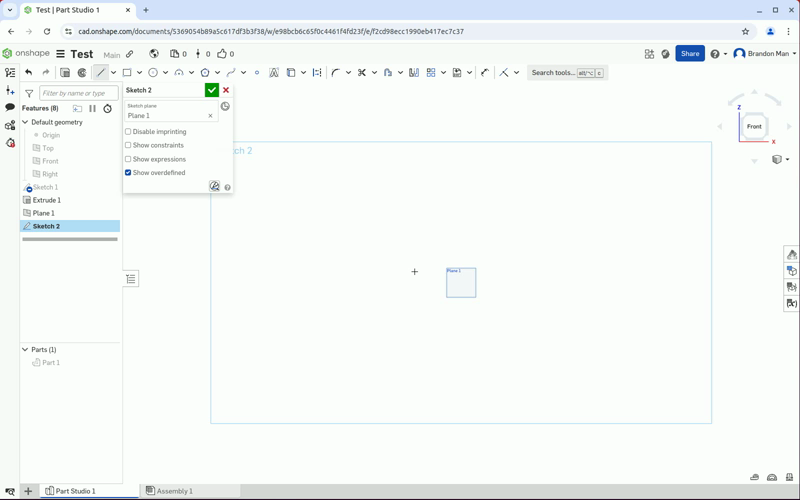
key_up(shift)
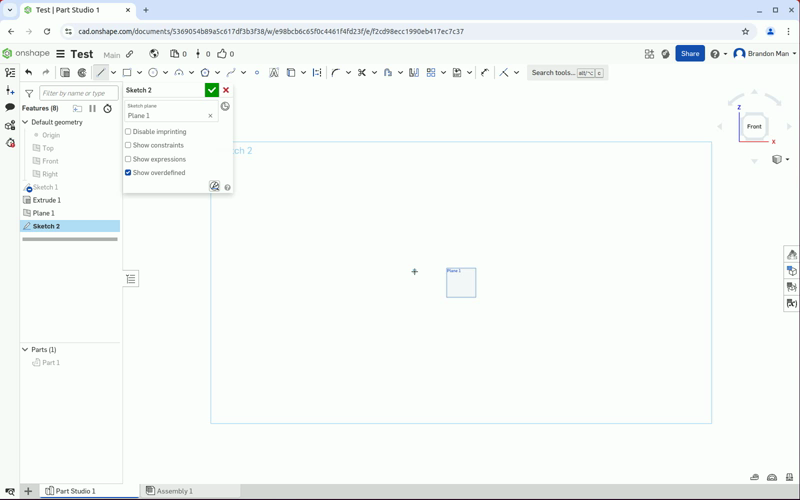
key_down(shift)
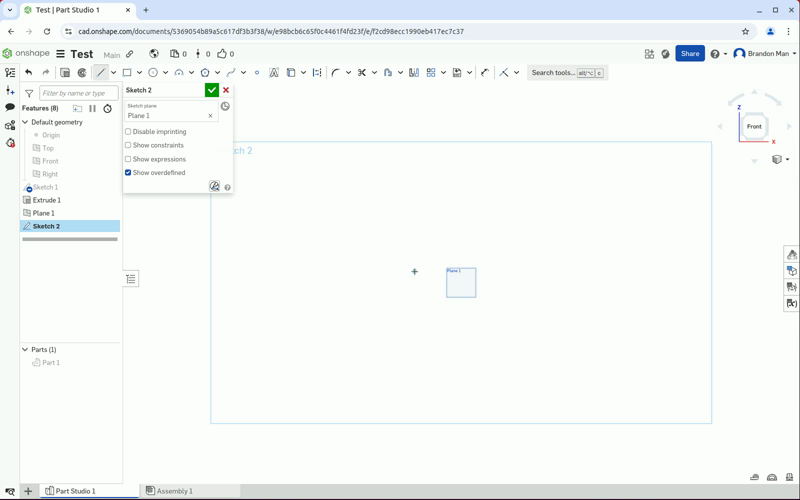
mouse_move(444, 271)
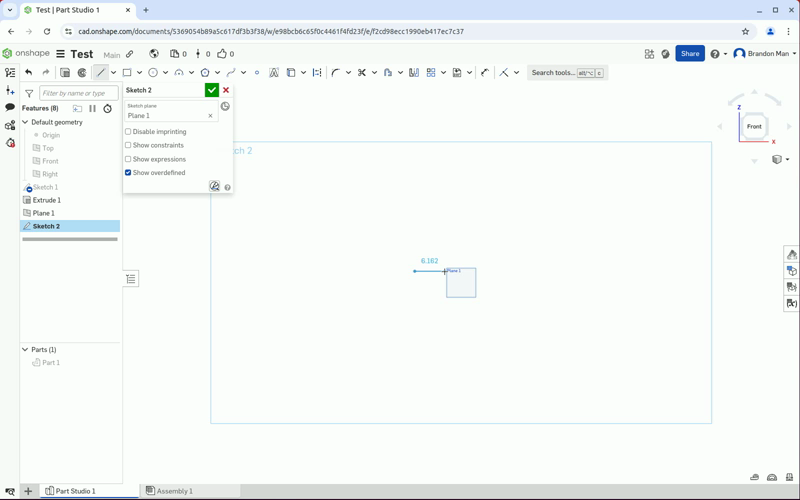
mouse_move(423, 271)
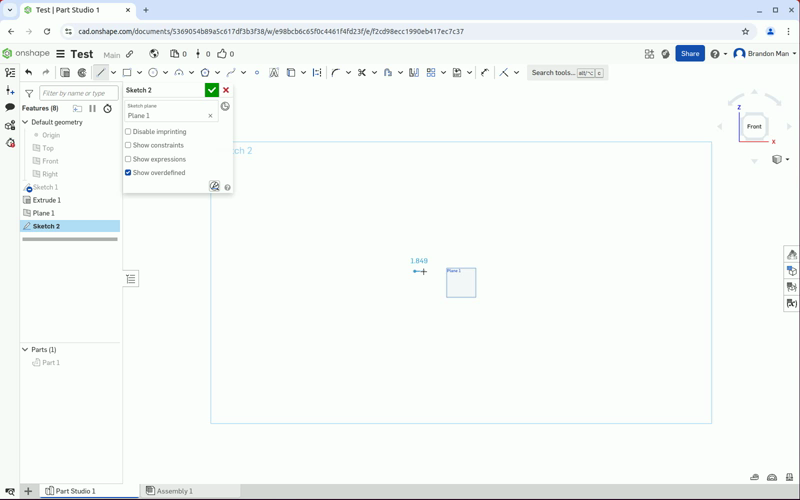
click(423, 271)
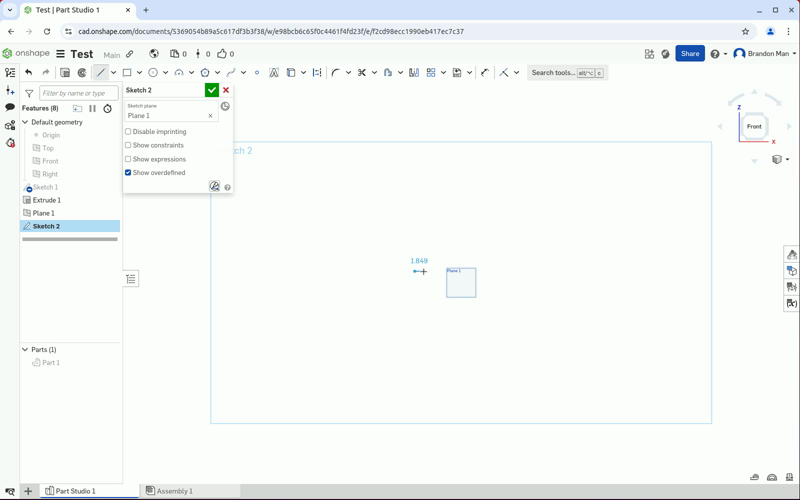
key_up(shift)
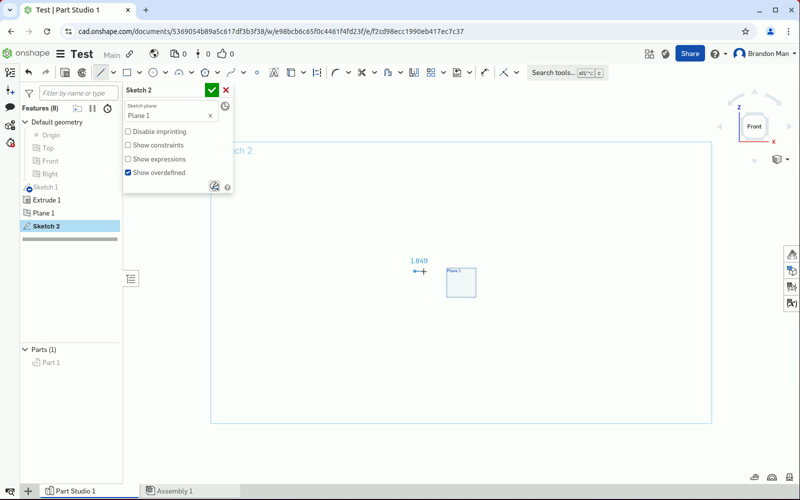
key_down(shift)
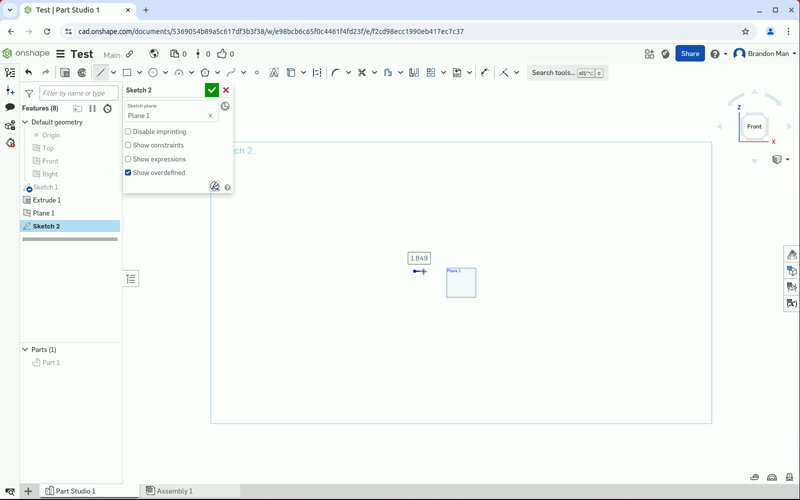
mouse_move(453, 271)
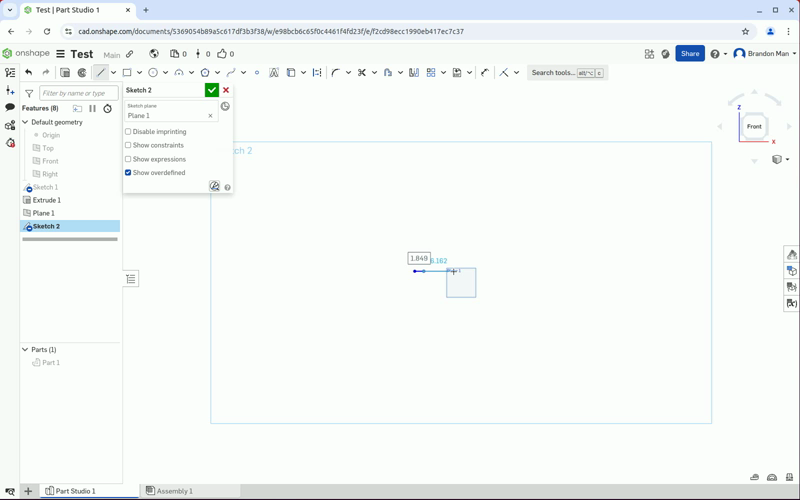
mouse_move(423, 249)
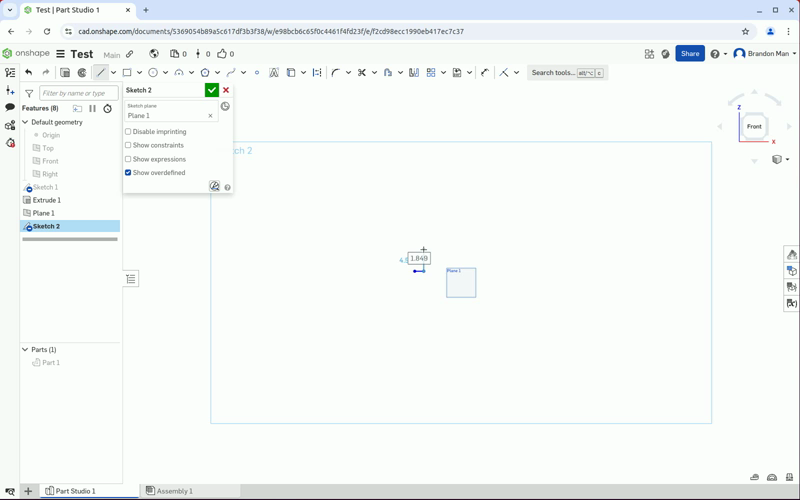
click(423, 249)
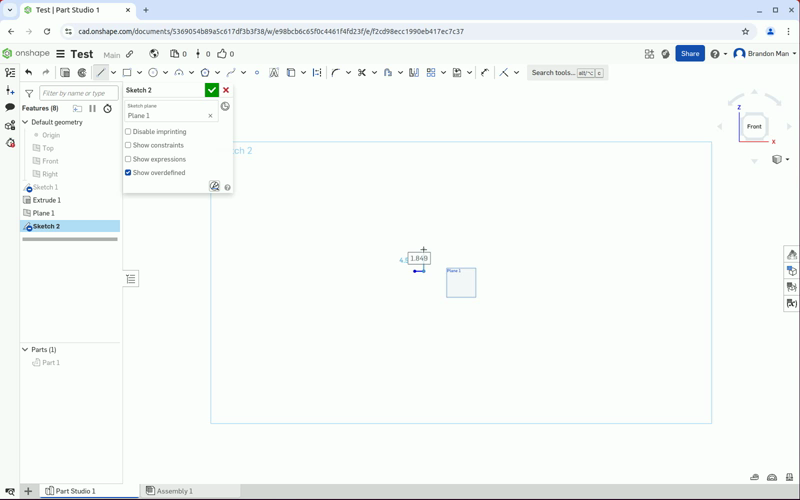
key_up(shift)
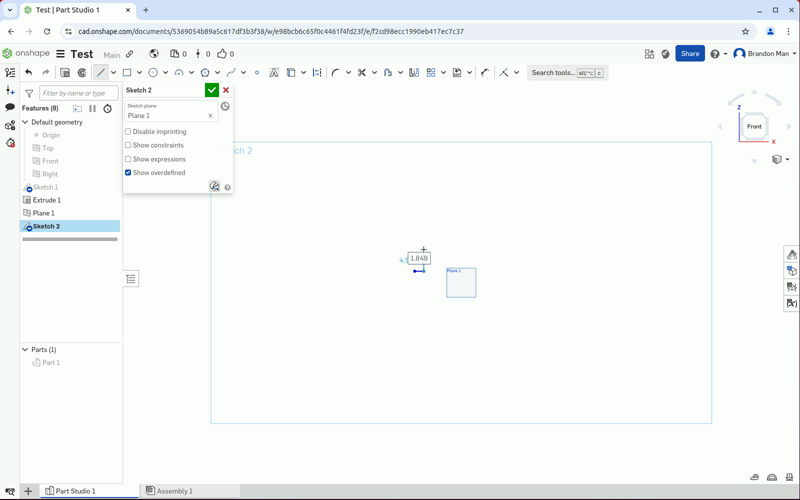
key_down(shift)
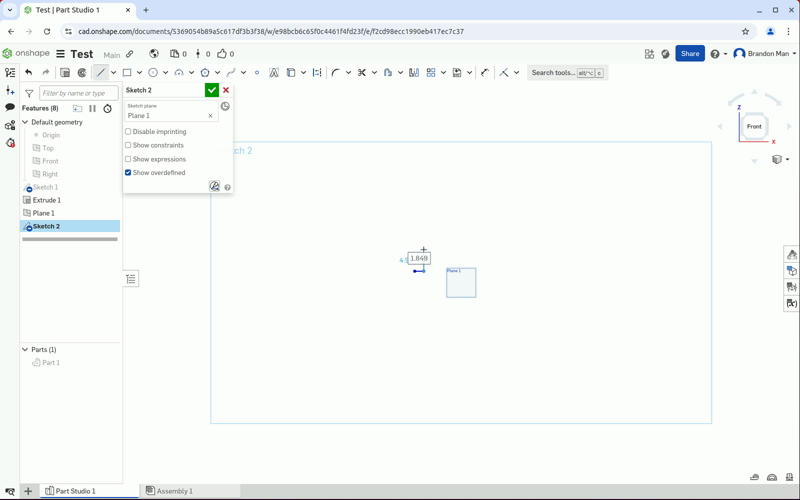
mouse_move(453, 249)
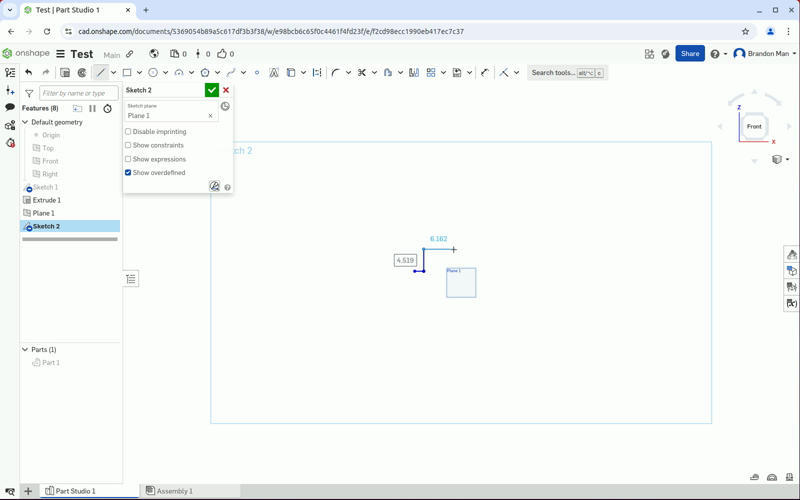
mouse_move(414, 249)
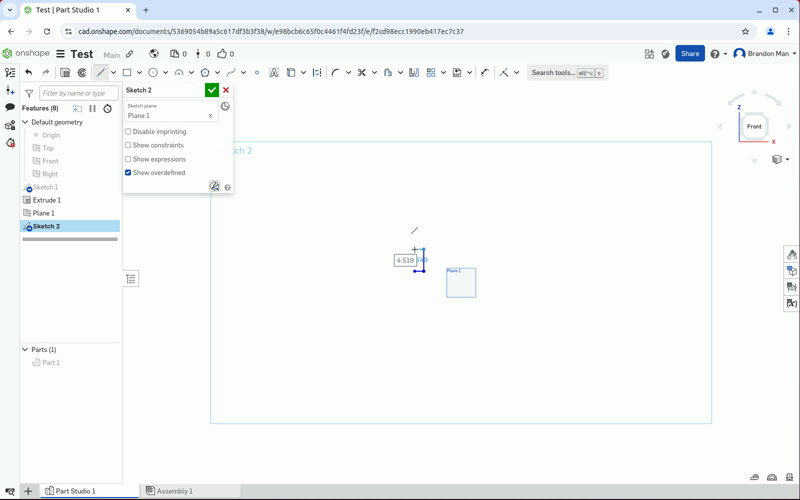
click(414, 249)
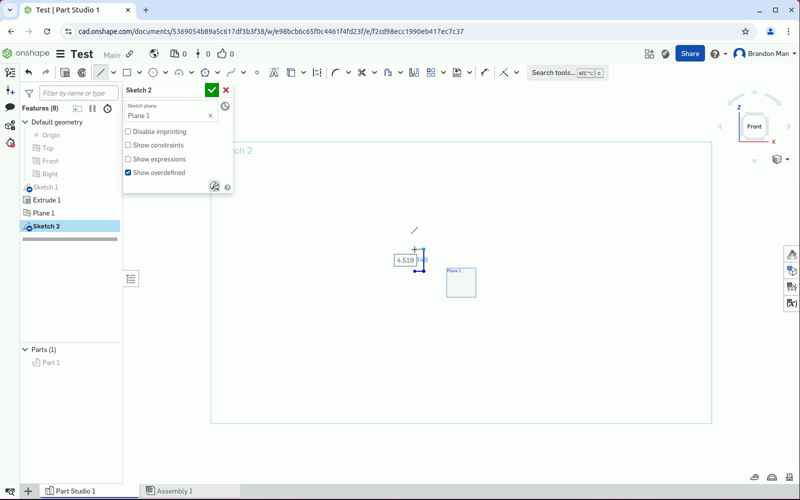
key_up(shift)
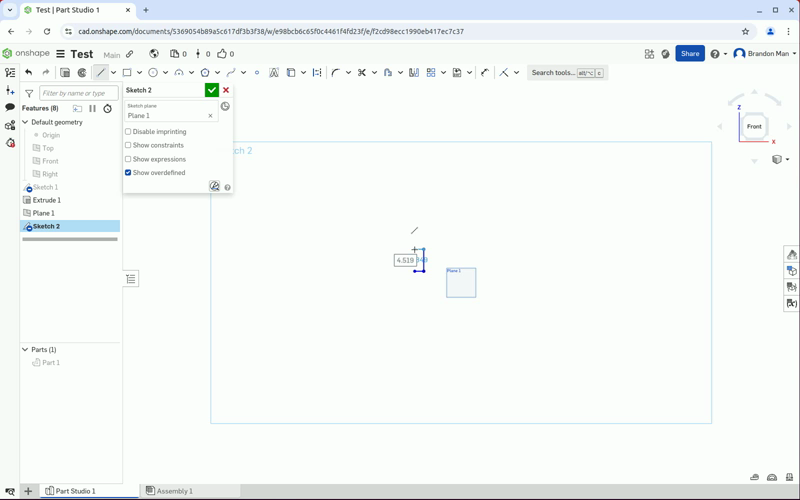
mouse_move(444, 249)
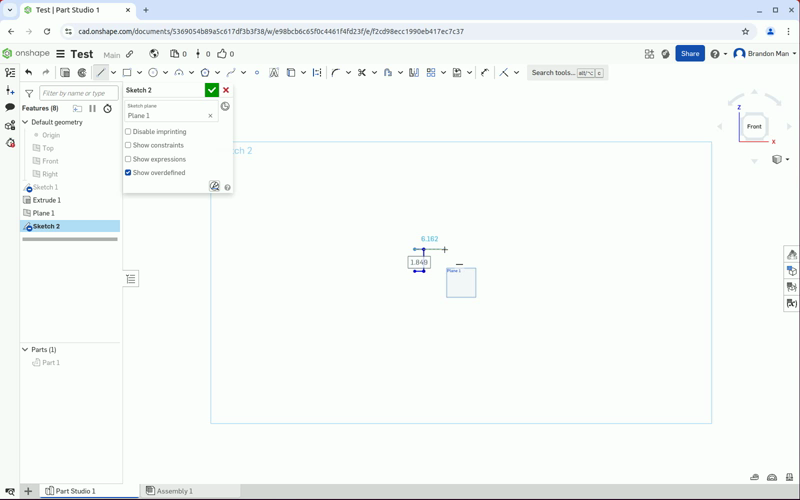
key_down(shift)
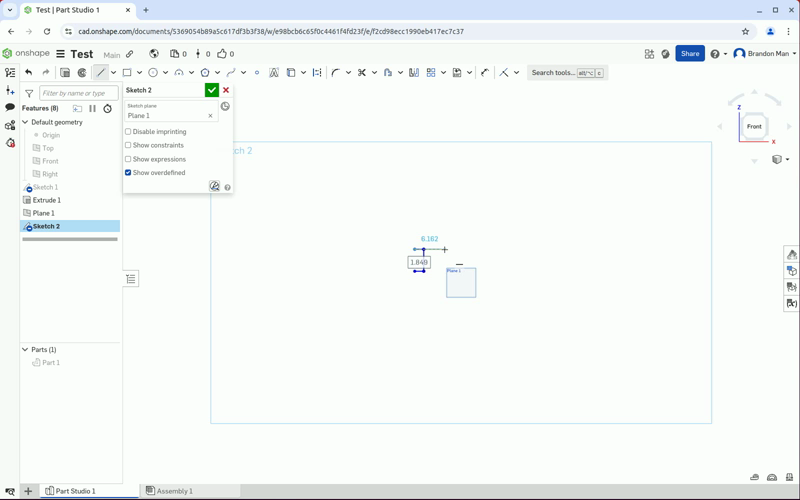
mouse_move(414, 271)
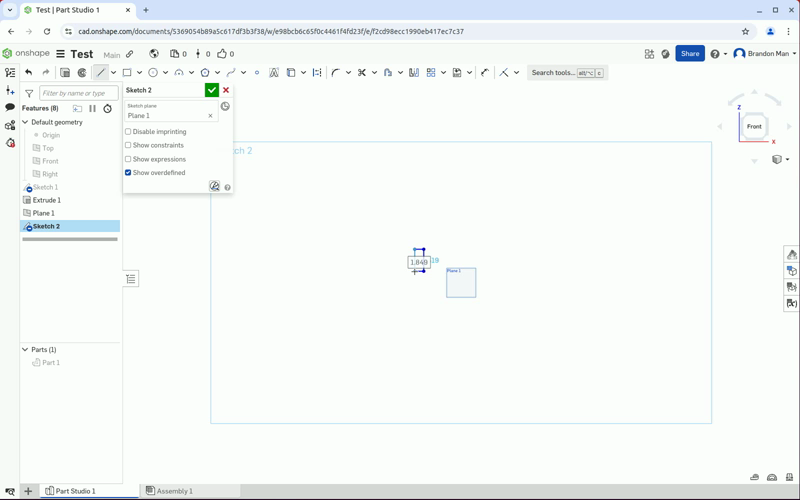
key_up(shift)
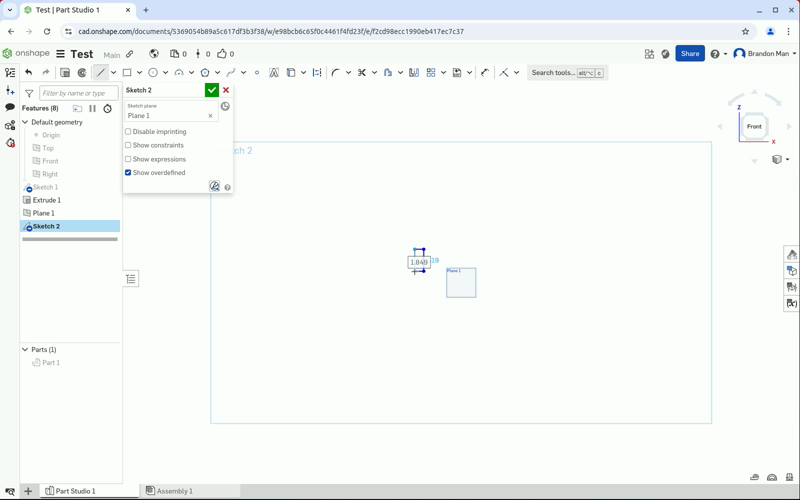
click(414, 271)
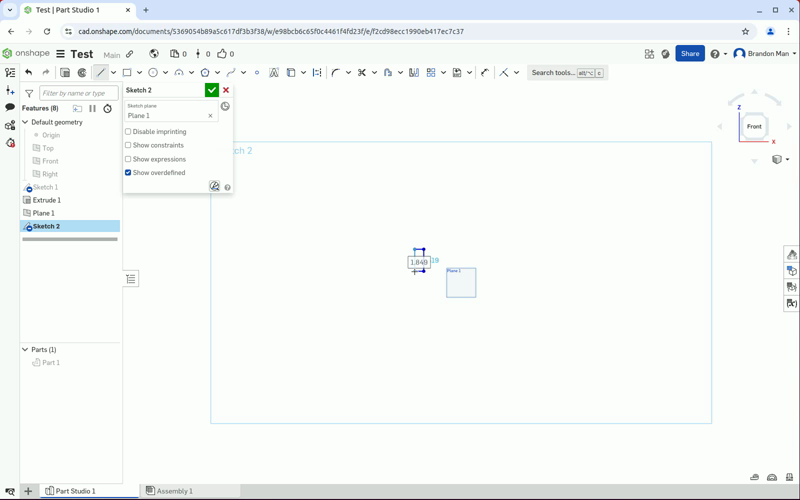
key(esc)
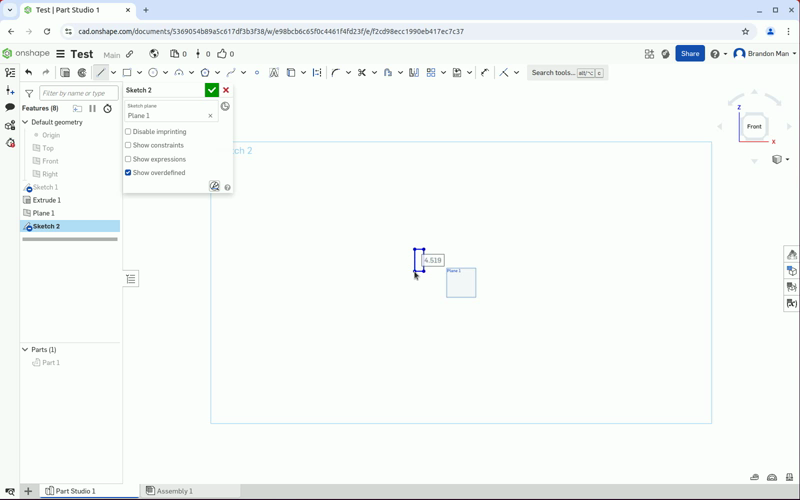
mouse_move(415, 262)
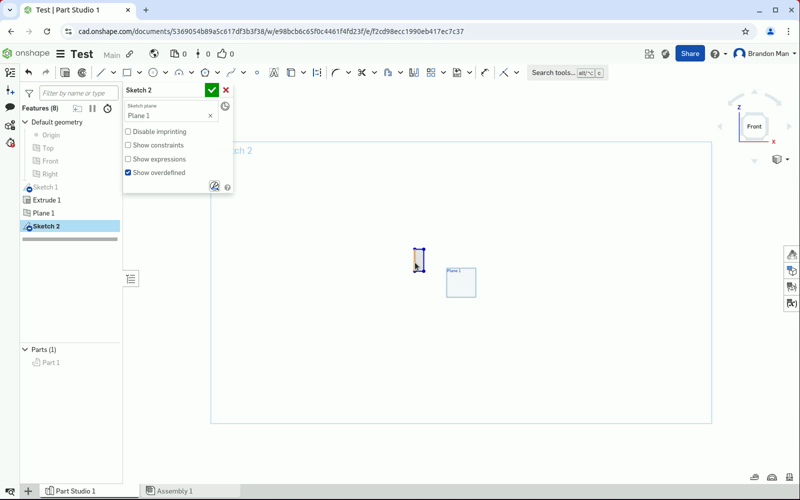
scroll(6)
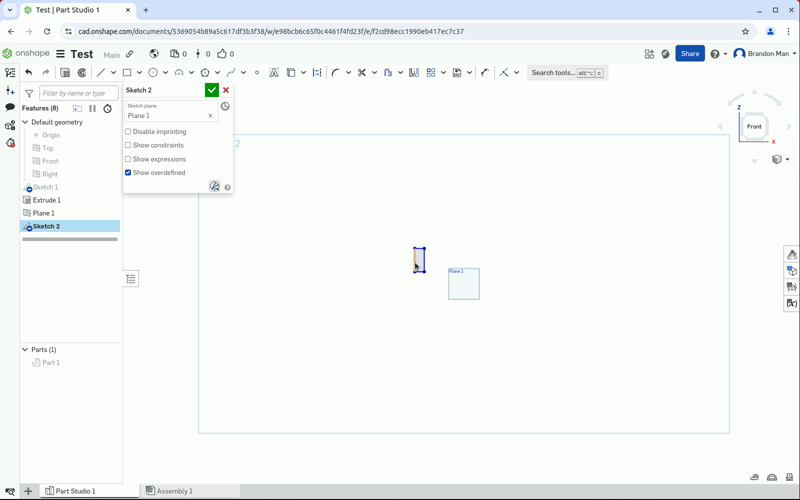
scroll(6)
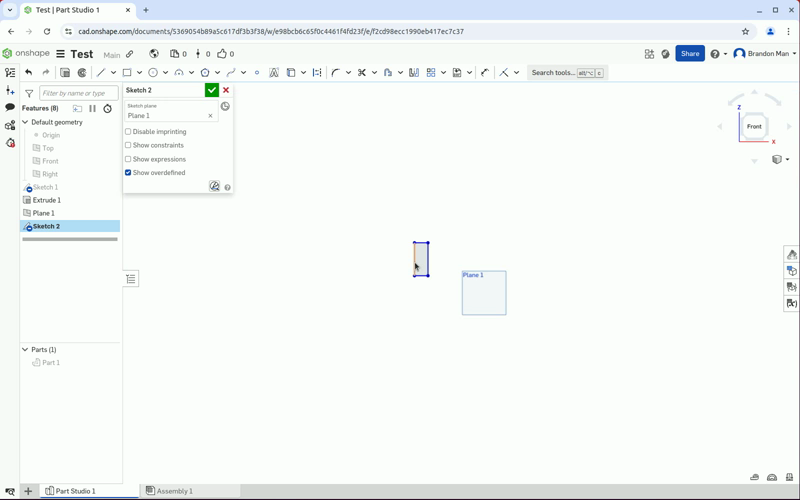
scroll(6)
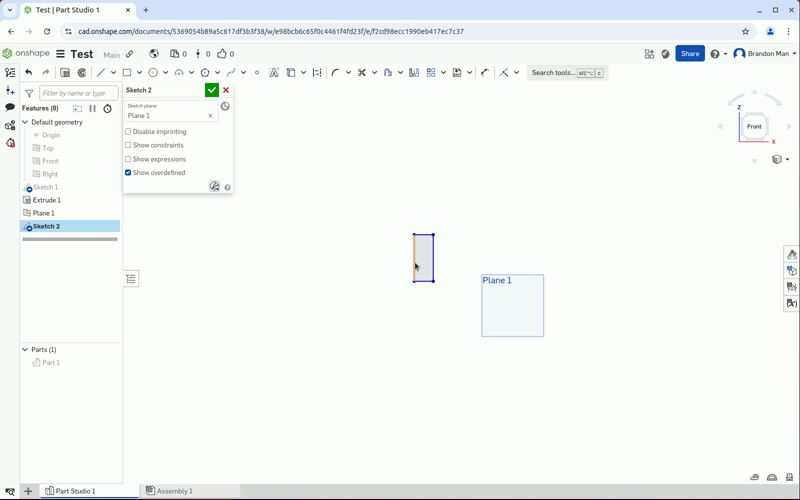
scroll(6)
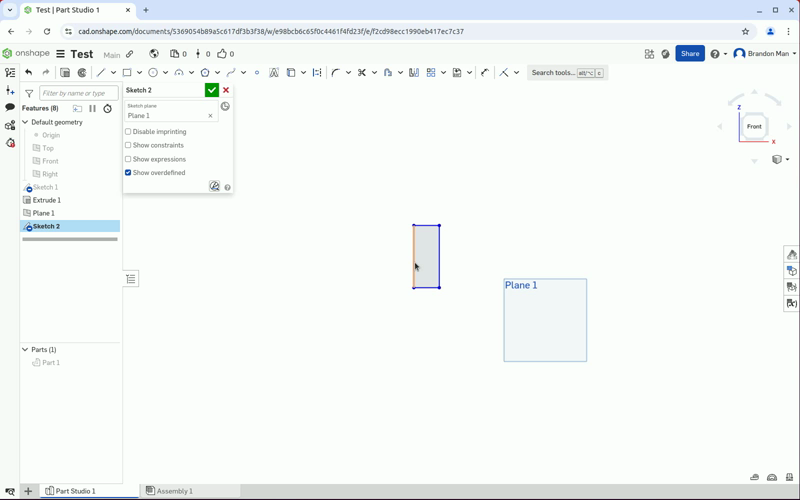
scroll(6)
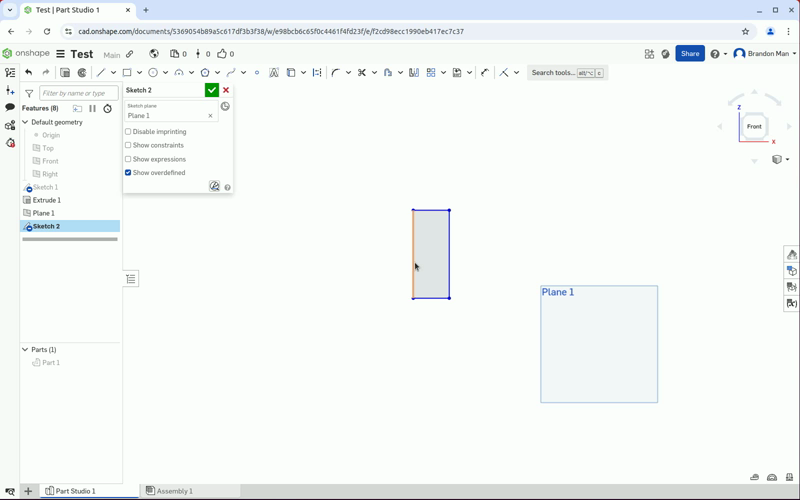
scroll(6)
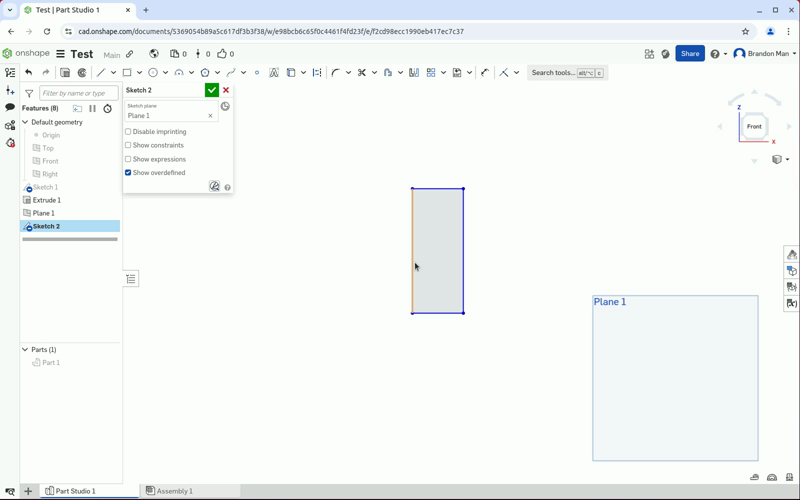
scroll(6)
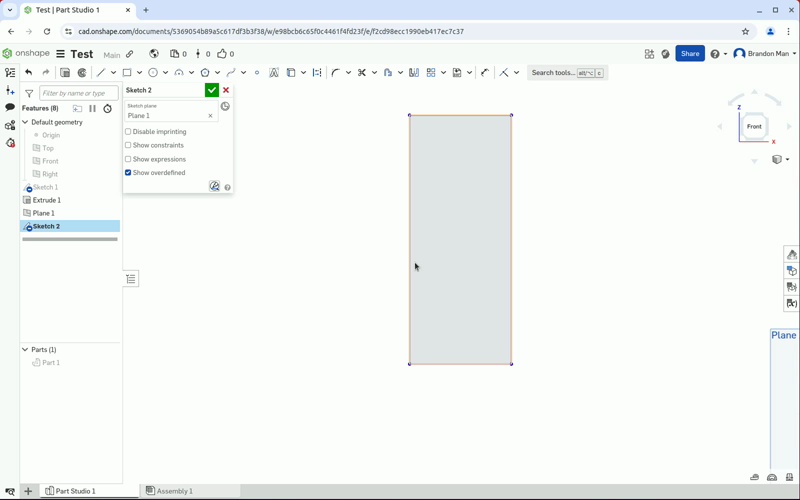
click(415, 262)
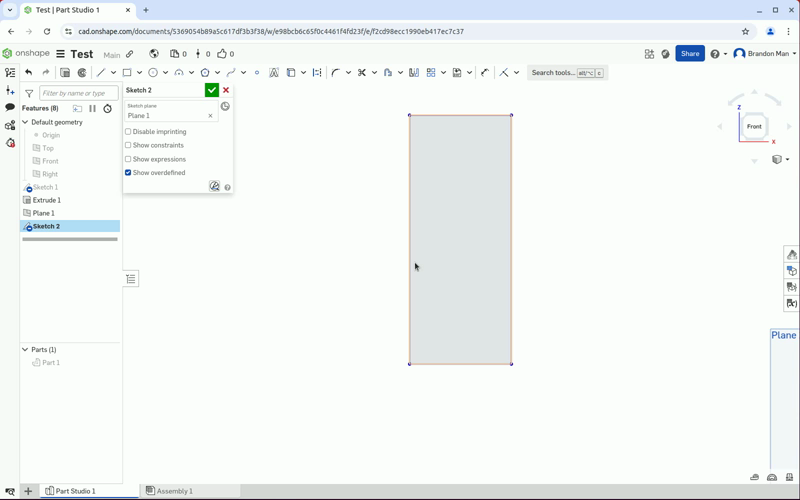
scroll(-6)
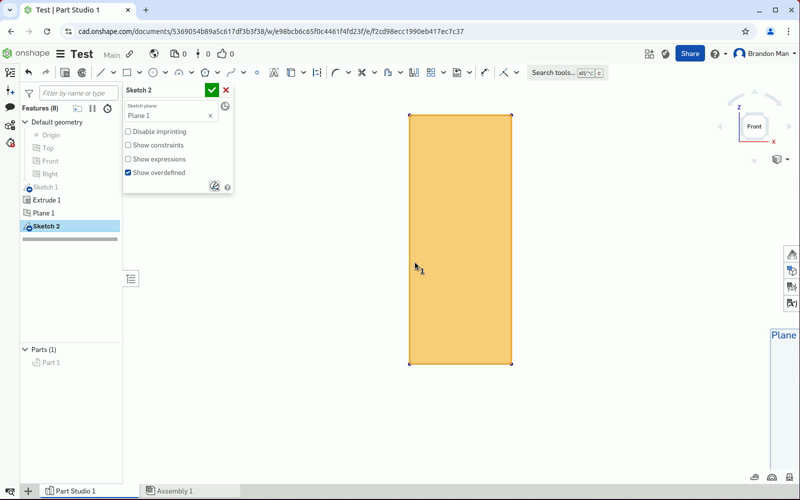
scroll(-6)
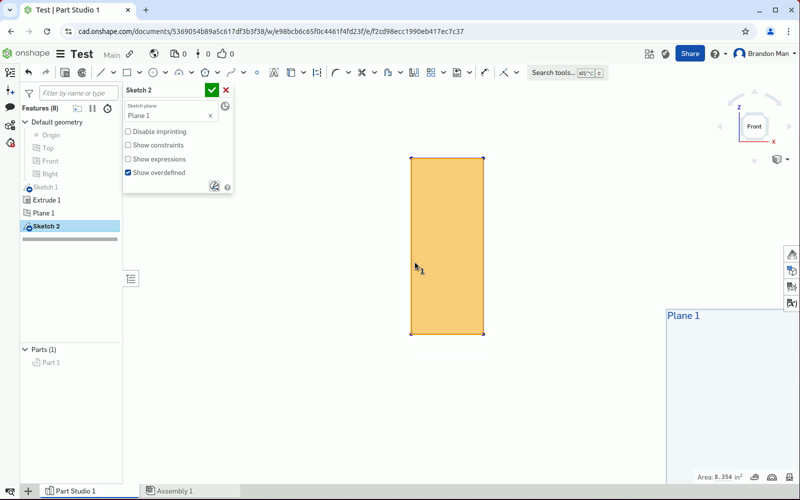
scroll(-6)
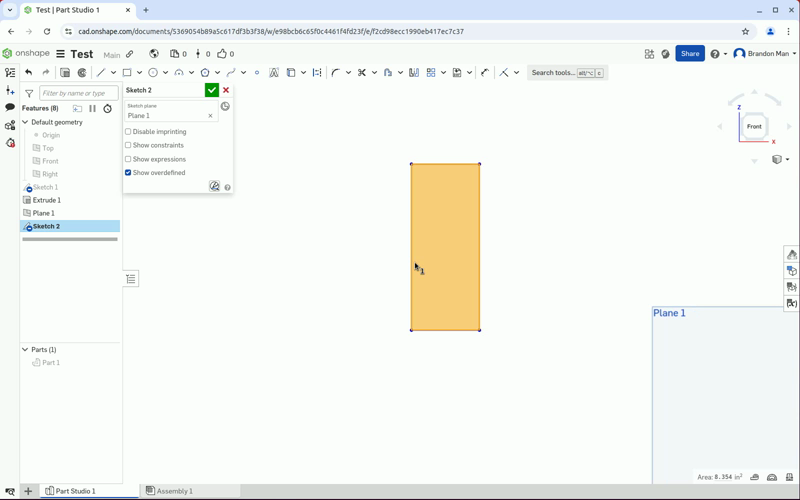
scroll(-6)
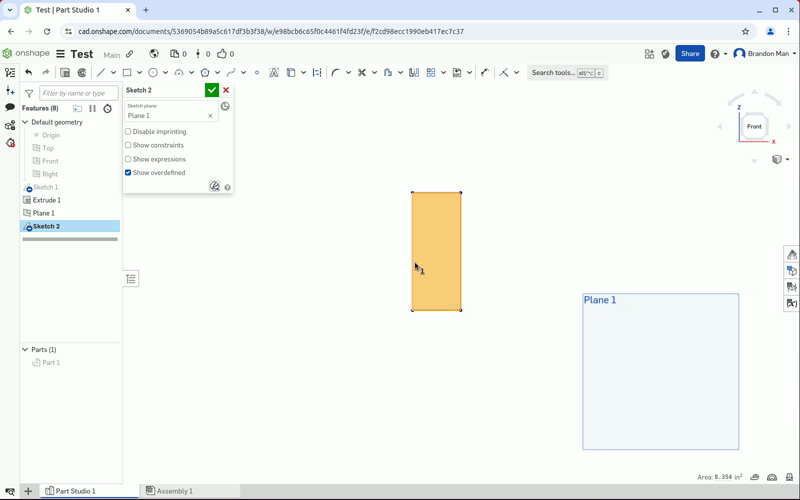
scroll(-6)
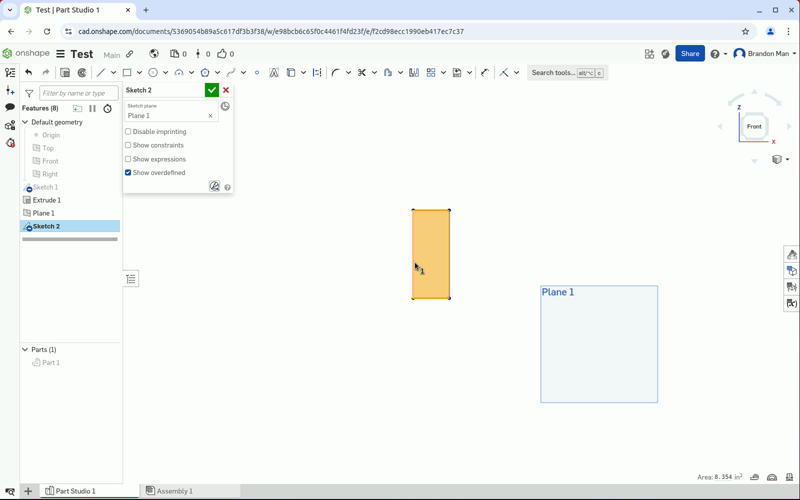
scroll(-6)
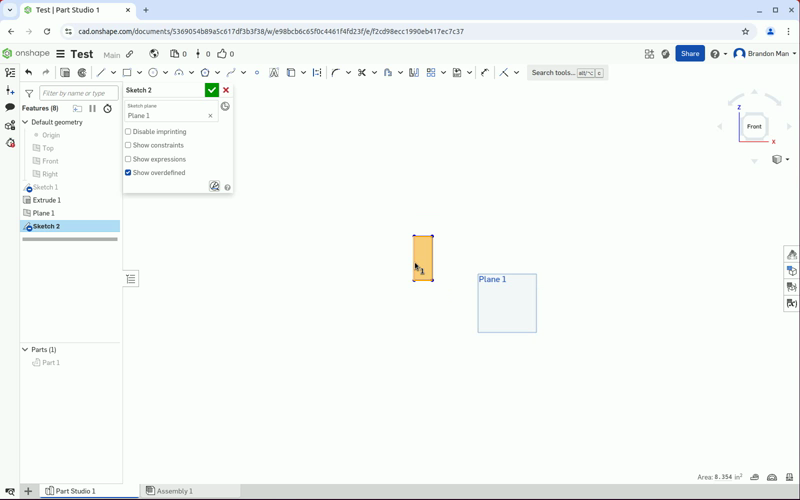
scroll(-6)
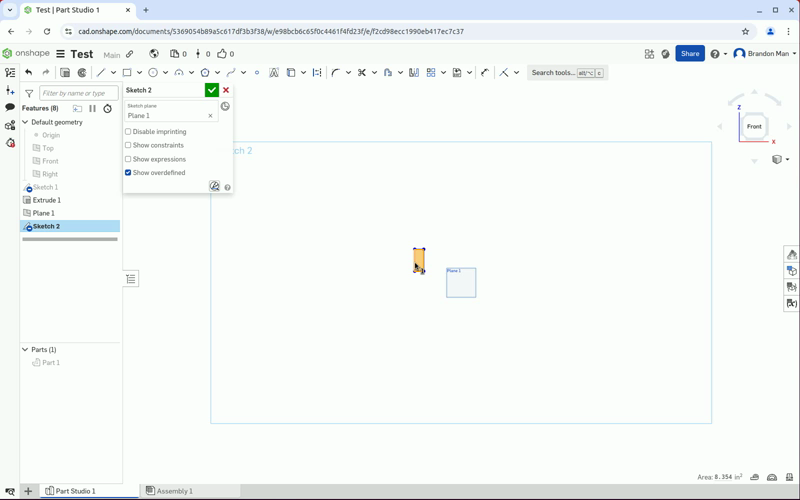
mouse_move(73, 352)
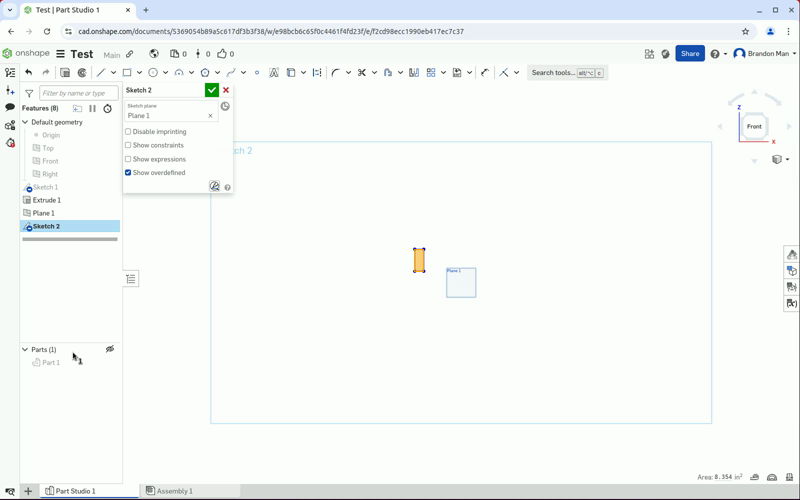
key(shift+y)
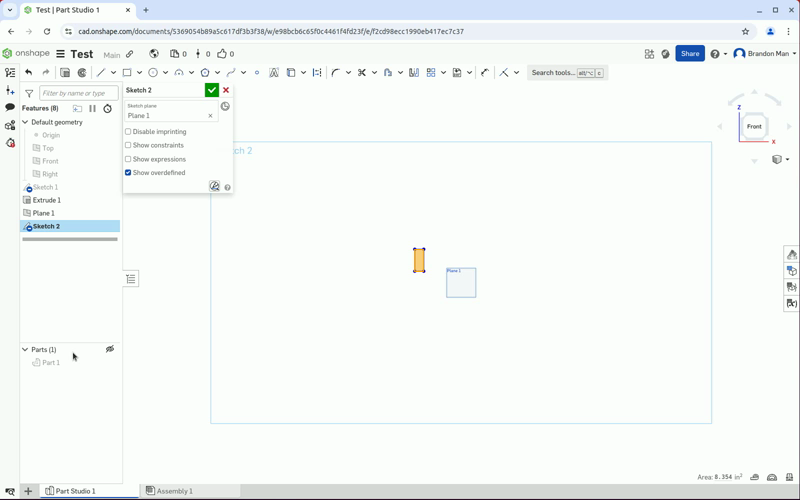
key(shift+e)
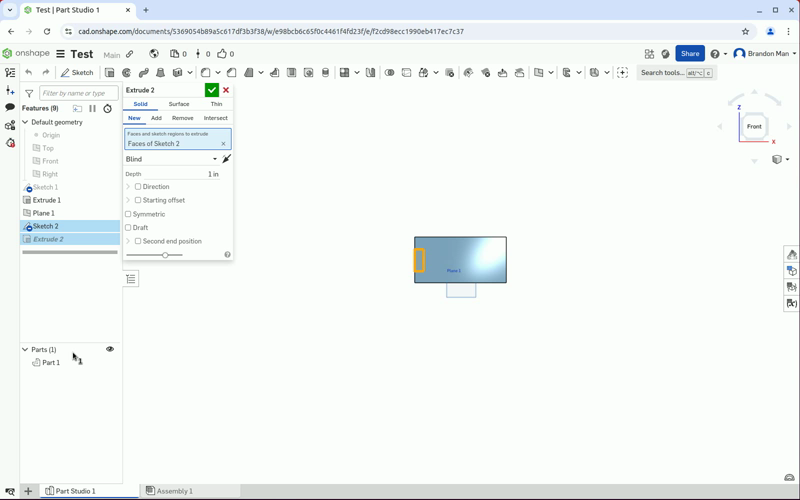
mouse_move(143, 106)
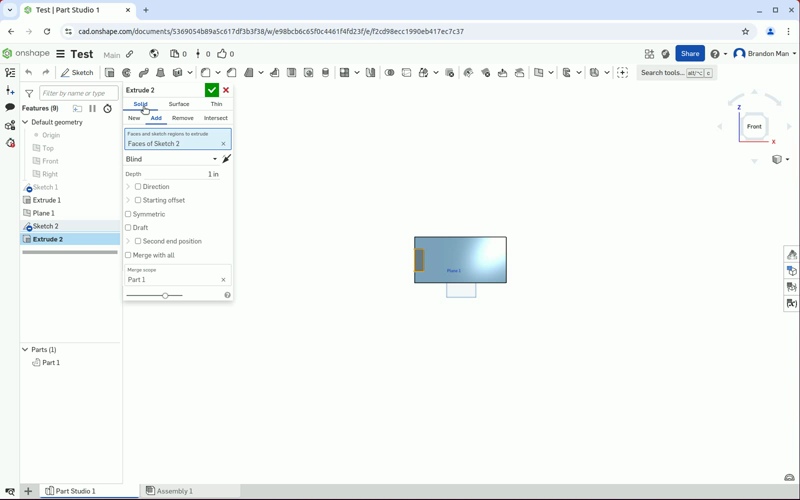
click(143, 106)
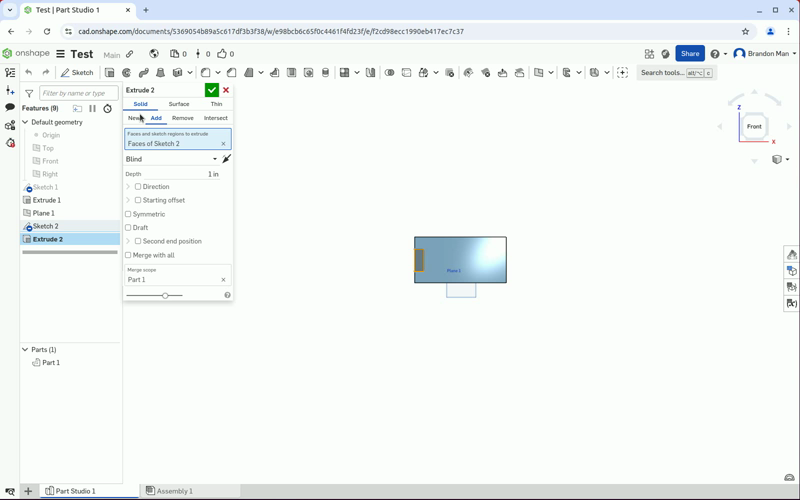
mouse_move(137, 120)
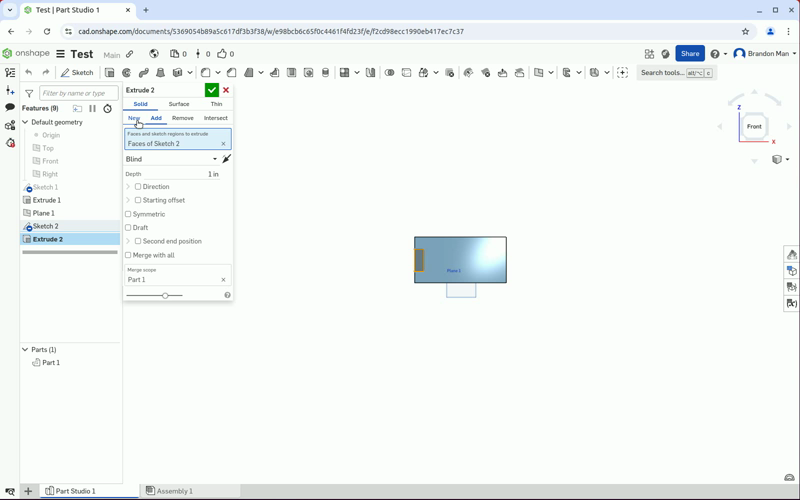
click(137, 120)
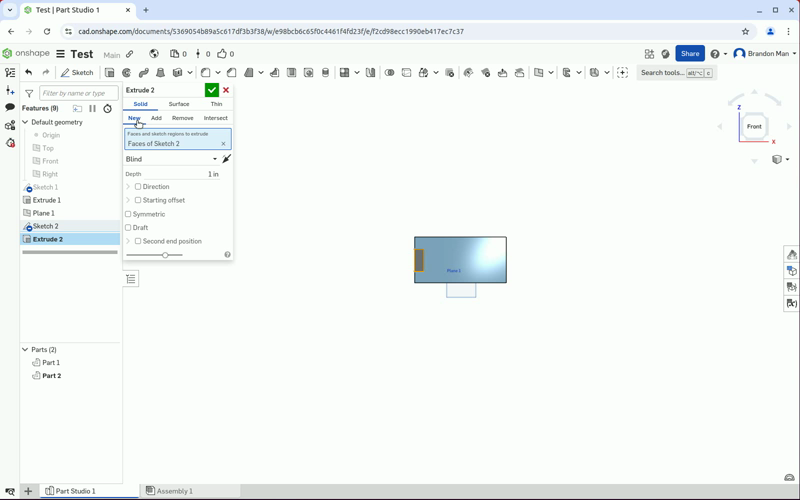
key(tab, 4)
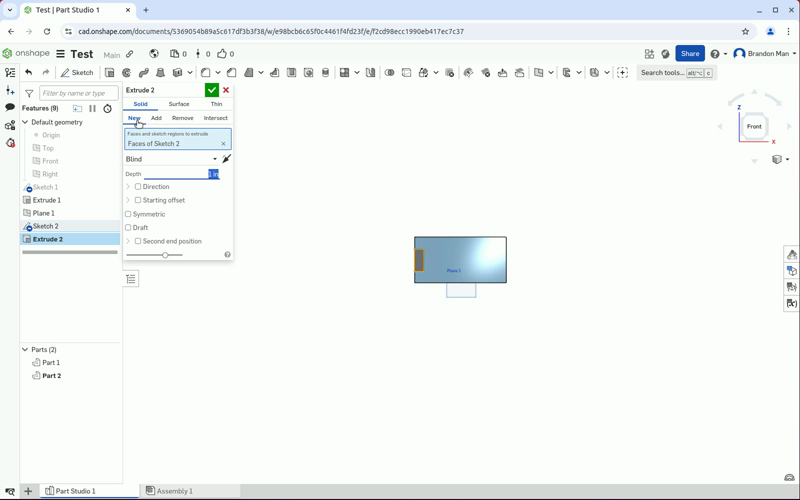
text(2.889)
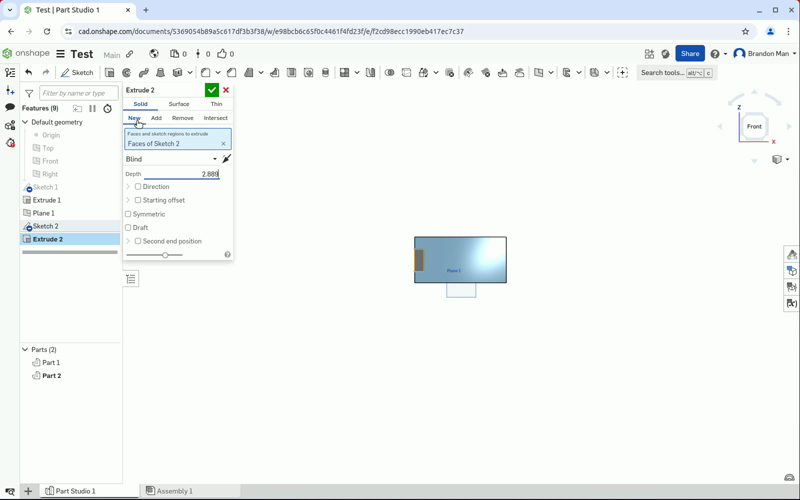
key(enter)
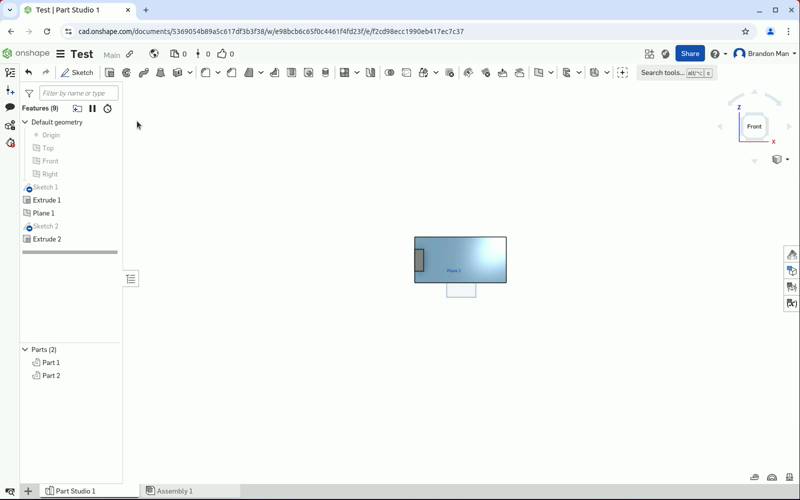
key(shift+h)
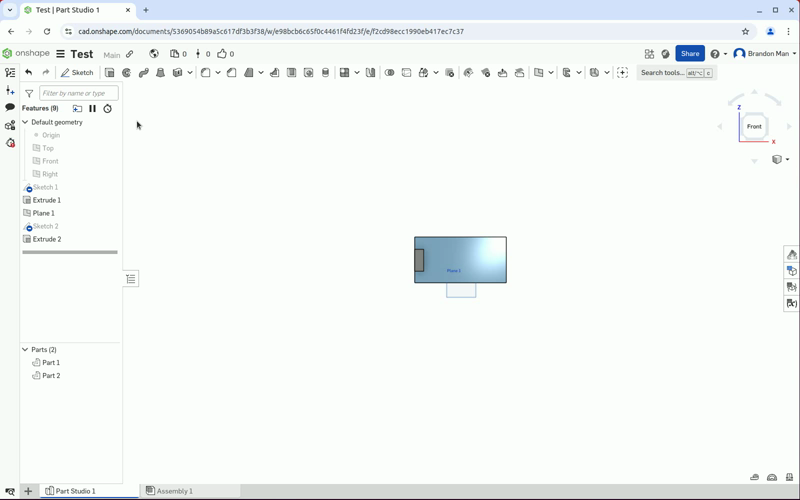
key(shift+h)
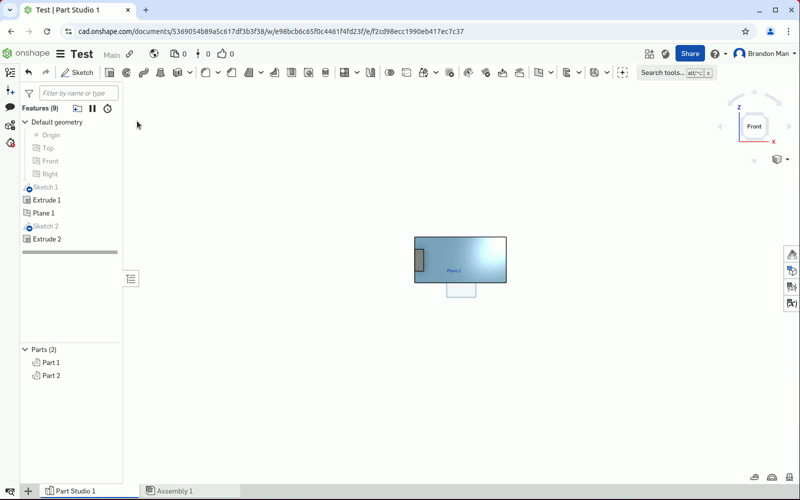
mouse_move(73, 189)
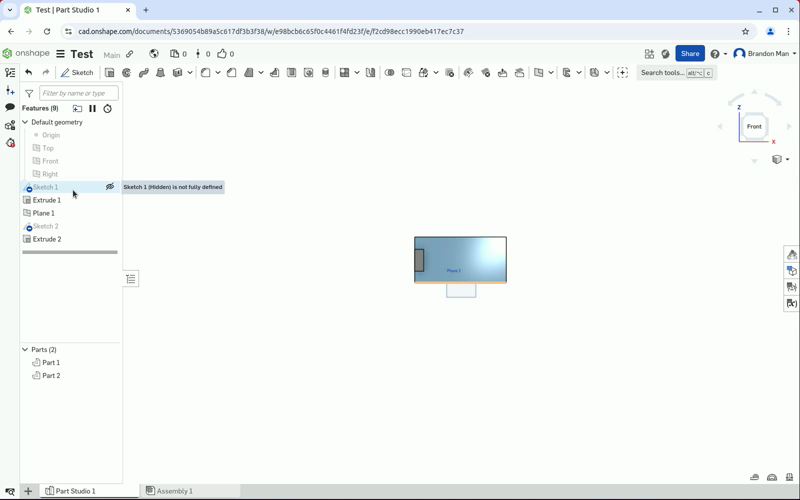
click(73, 189)
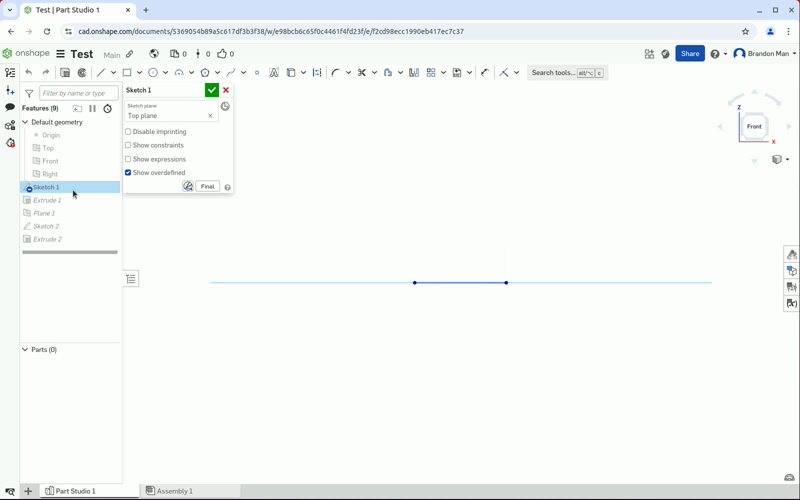
mouse_move(229, 92)
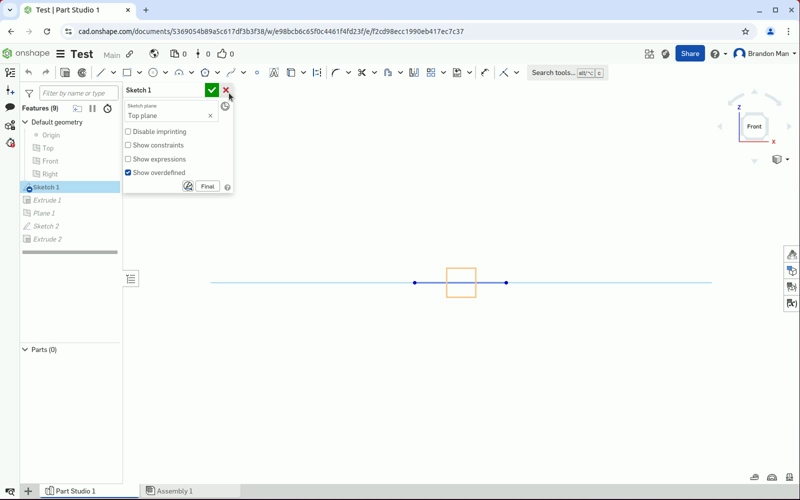
click(229, 92)
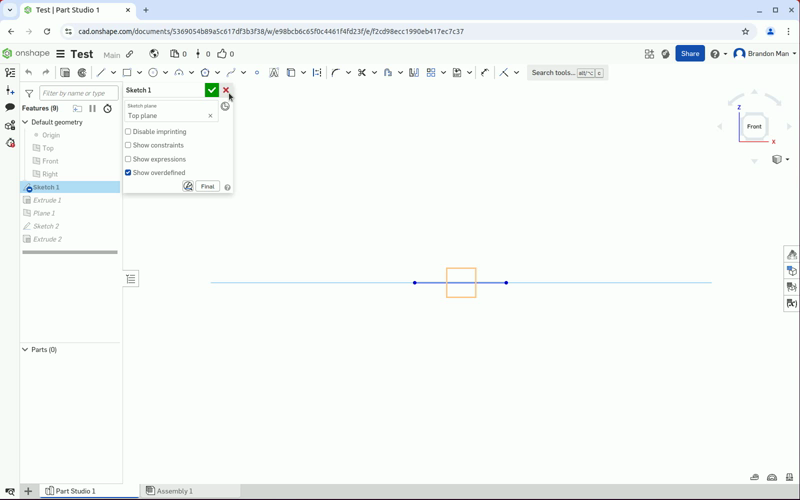
key(shift+s)
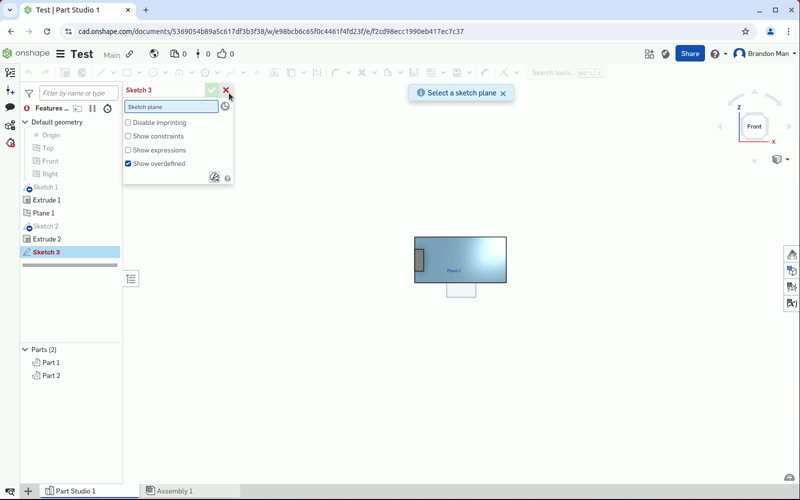
mouse_move(73, 215)
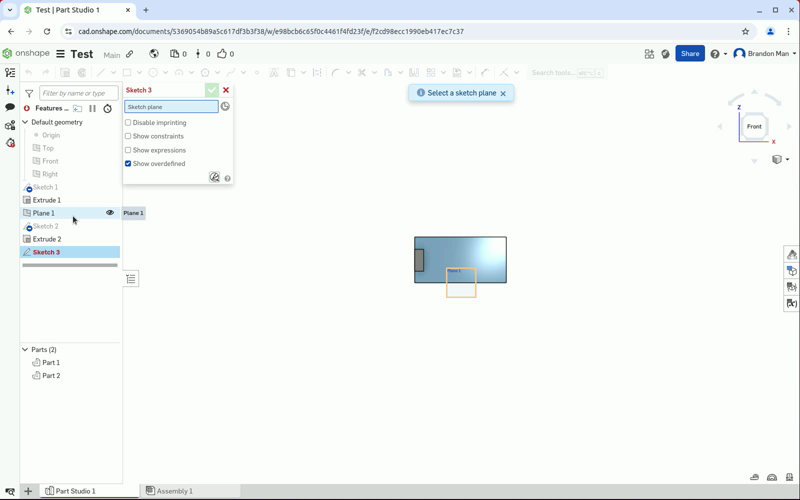
click(73, 215)
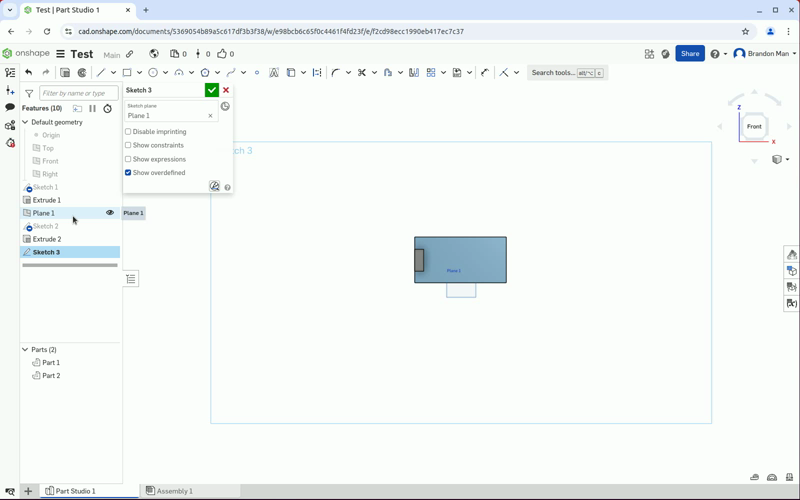
mouse_move(73, 352)
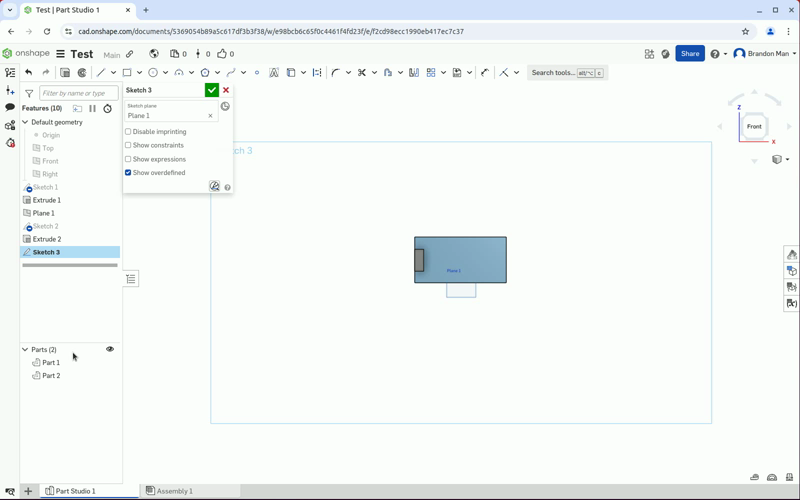
key(y)
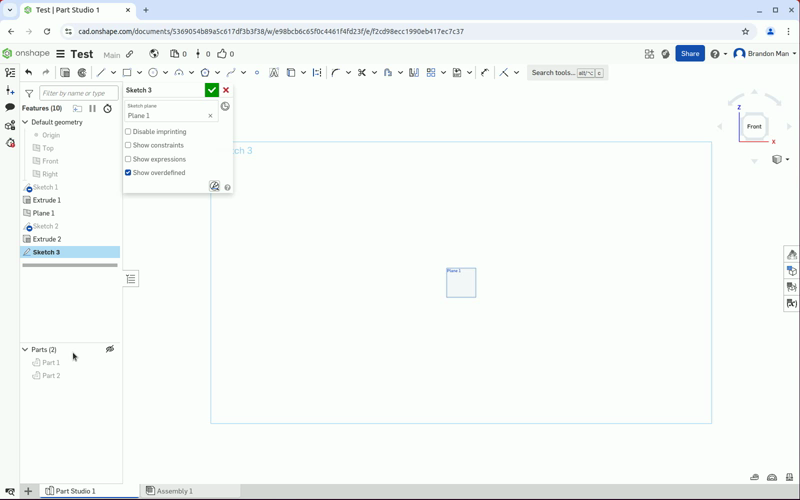
key(l)
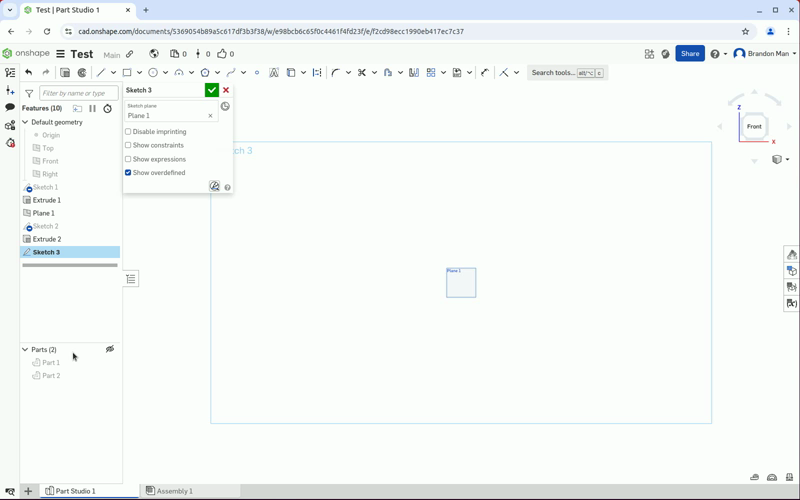
key_down(shift)
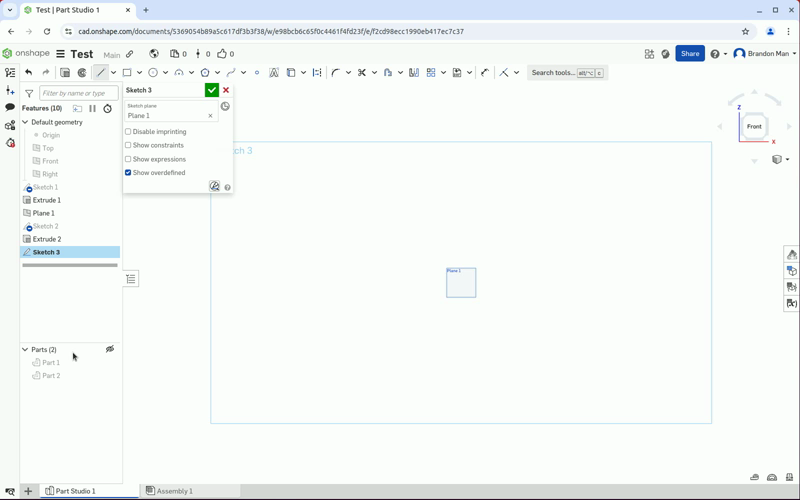
mouse_move(500, 267)
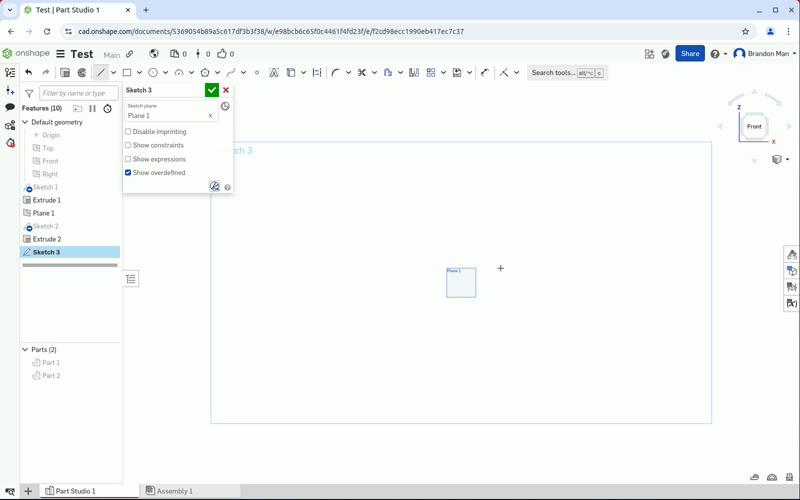
click(500, 267)
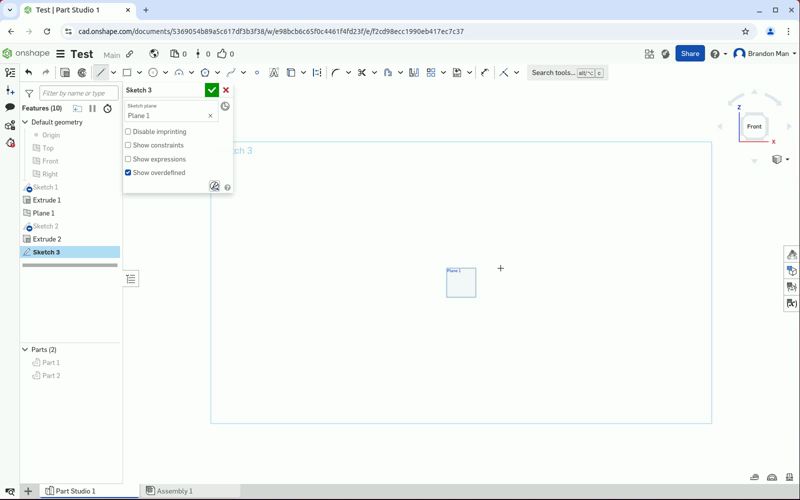
key_up(shift)
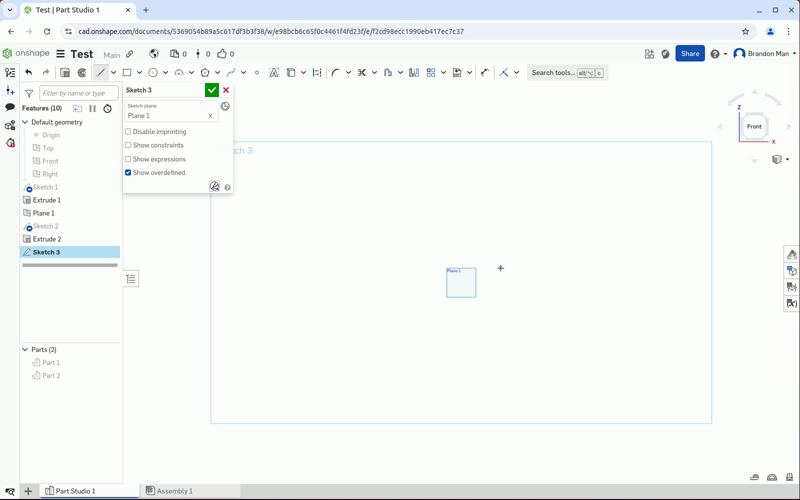
key_down(shift)
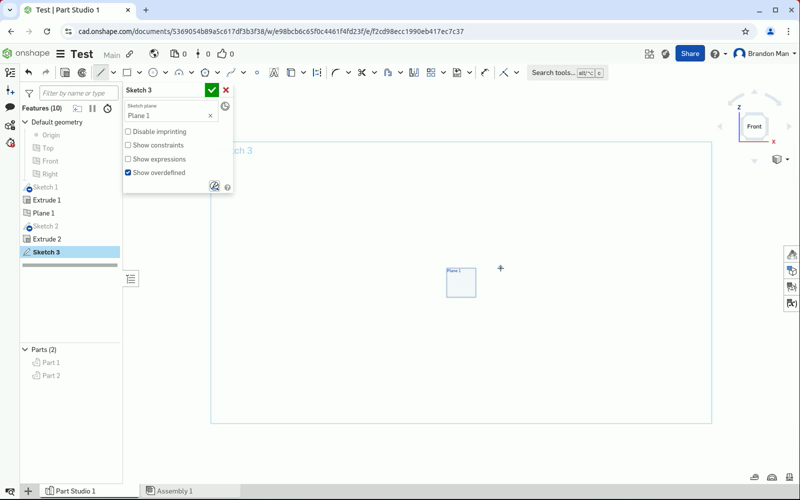
mouse_move(530, 267)
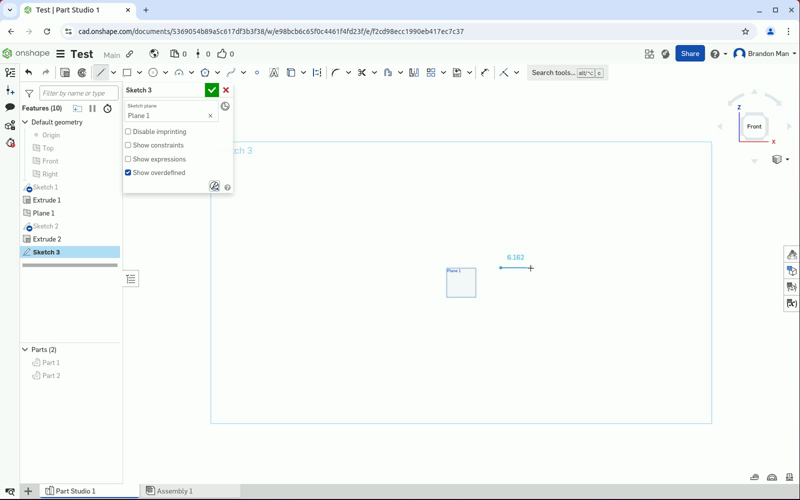
mouse_move(507, 267)
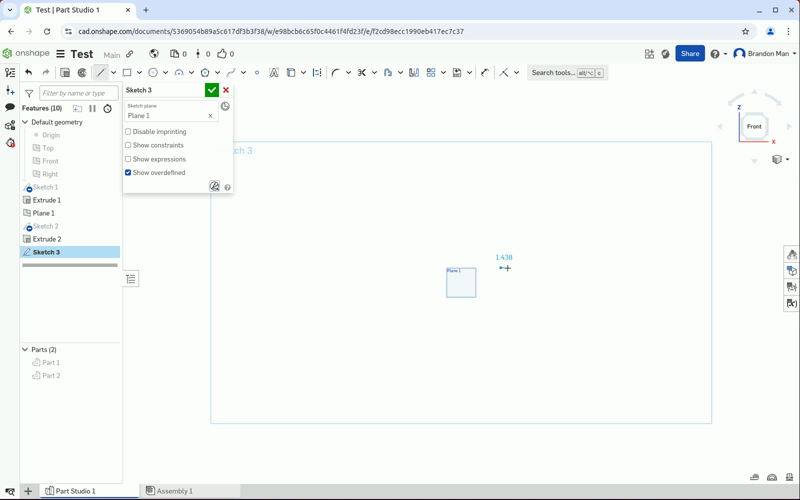
scroll(6)
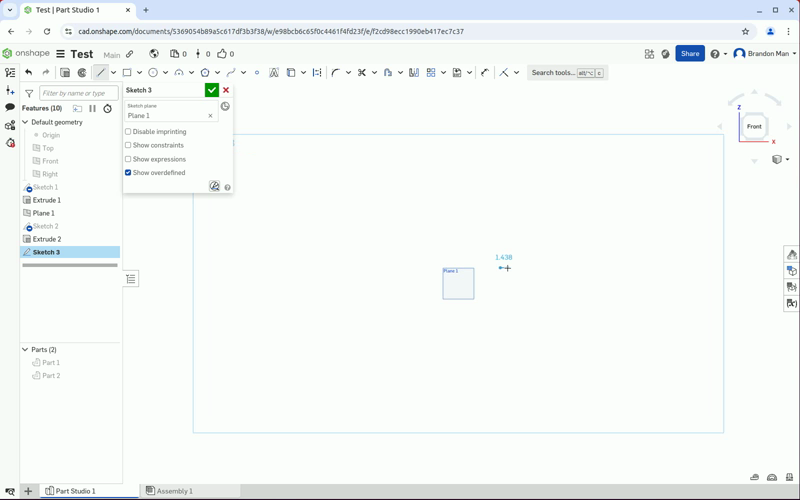
scroll(6)
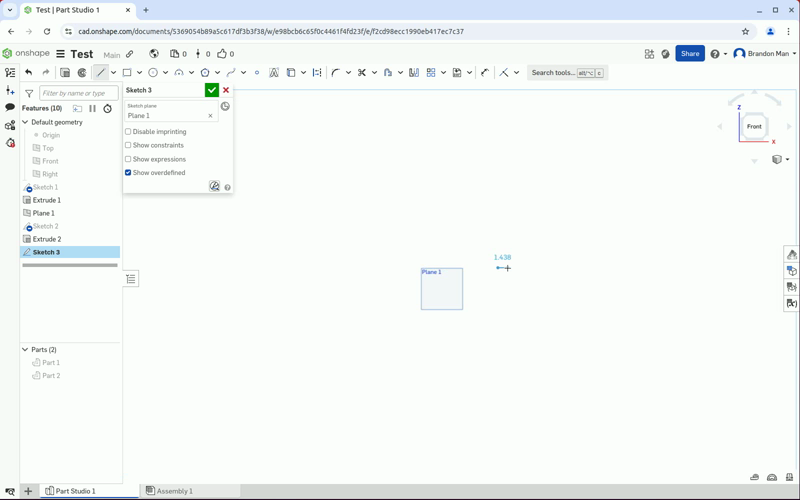
scroll(6)
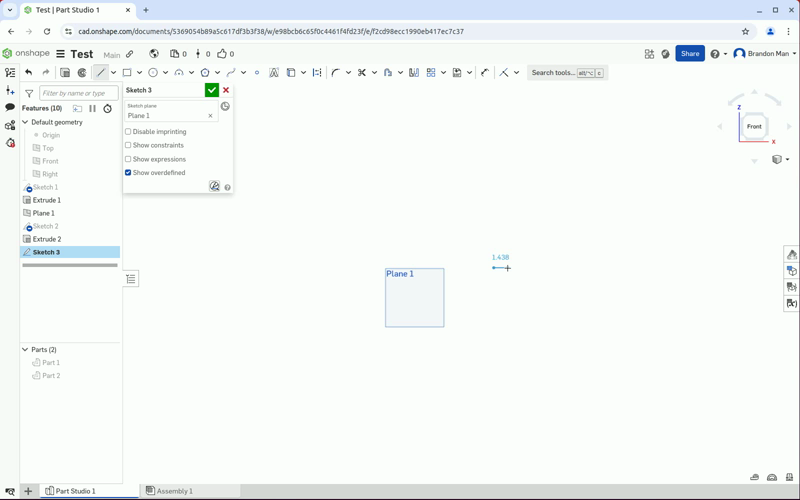
scroll(6)
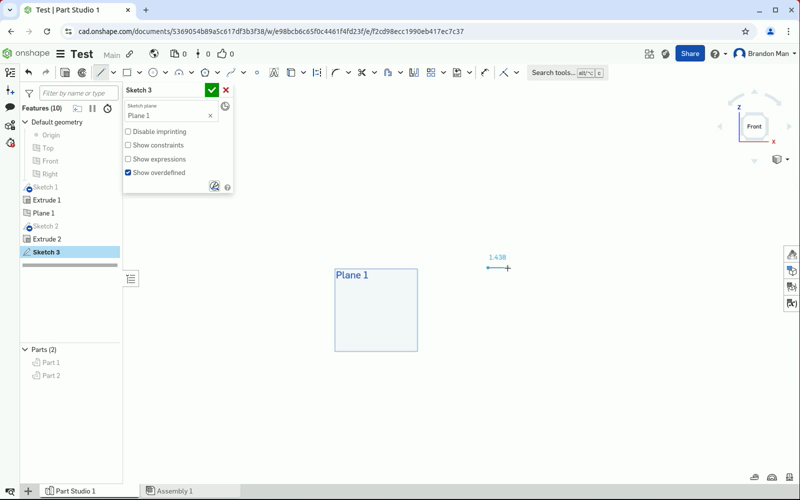
scroll(6)
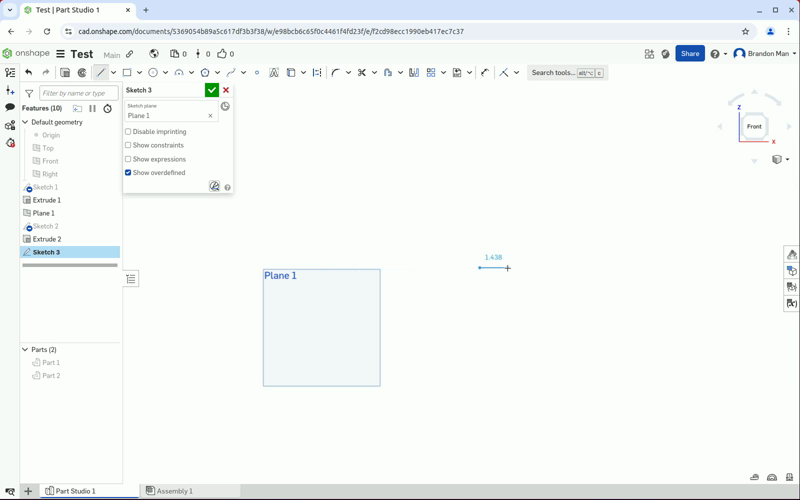
scroll(6)
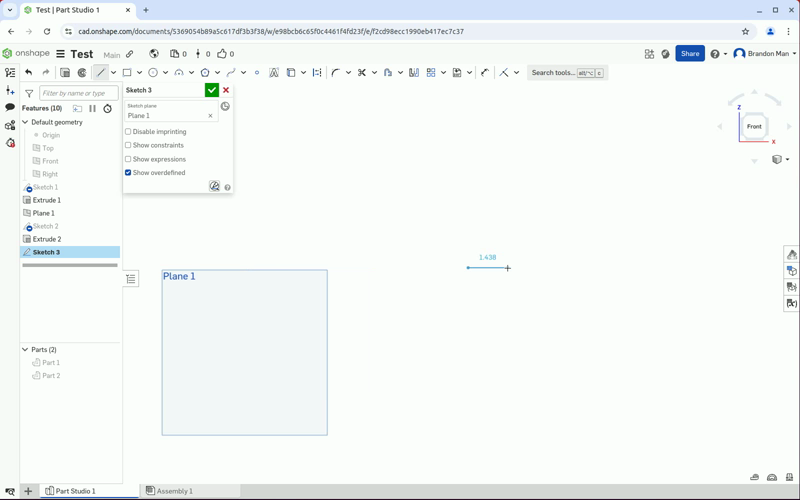
scroll(6)
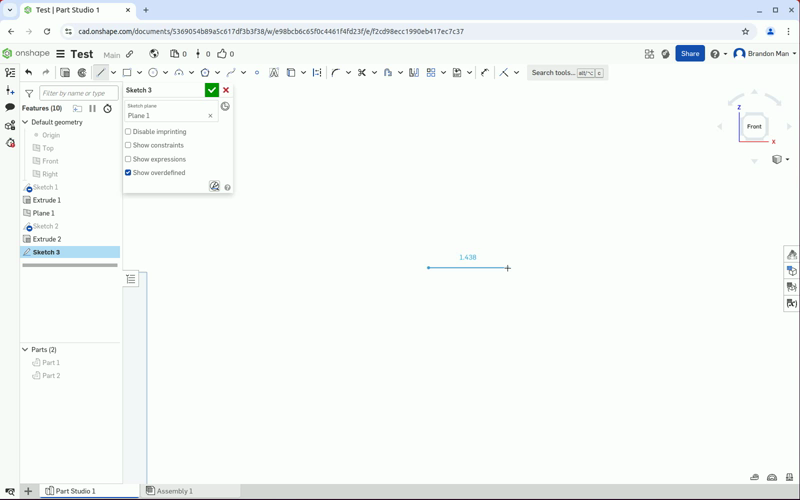
click(507, 267)
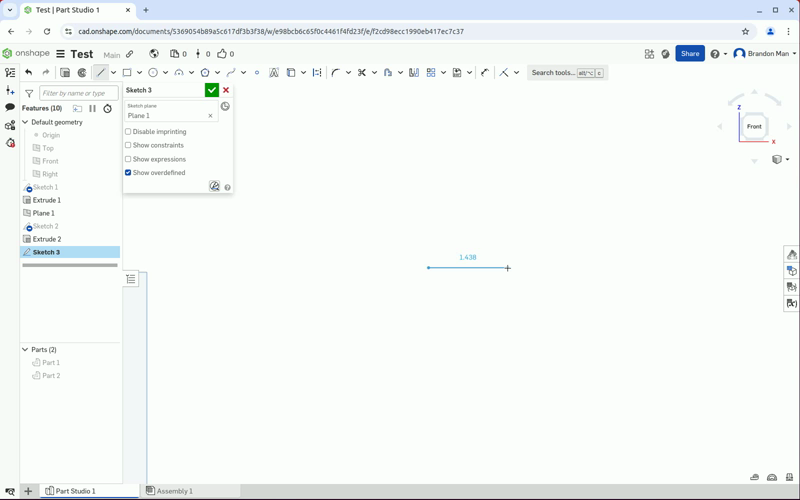
scroll(-6)
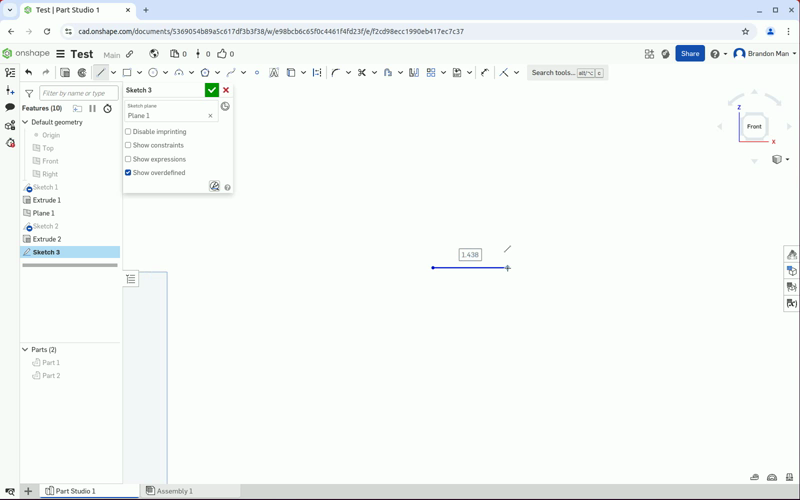
scroll(-6)
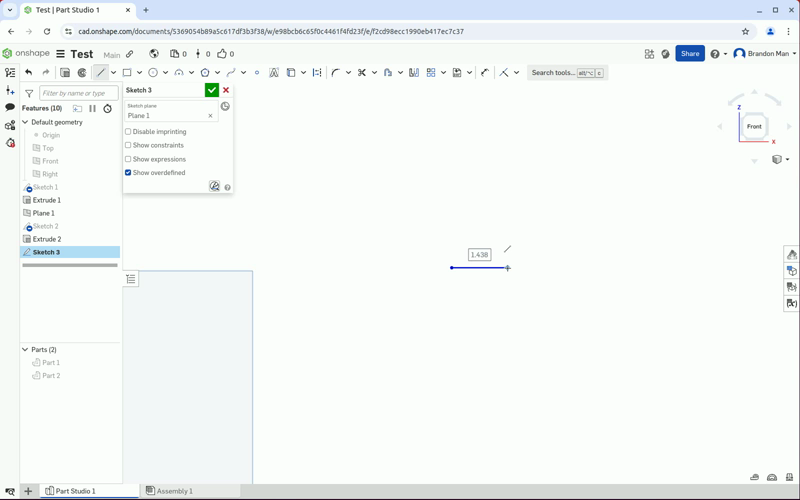
scroll(-6)
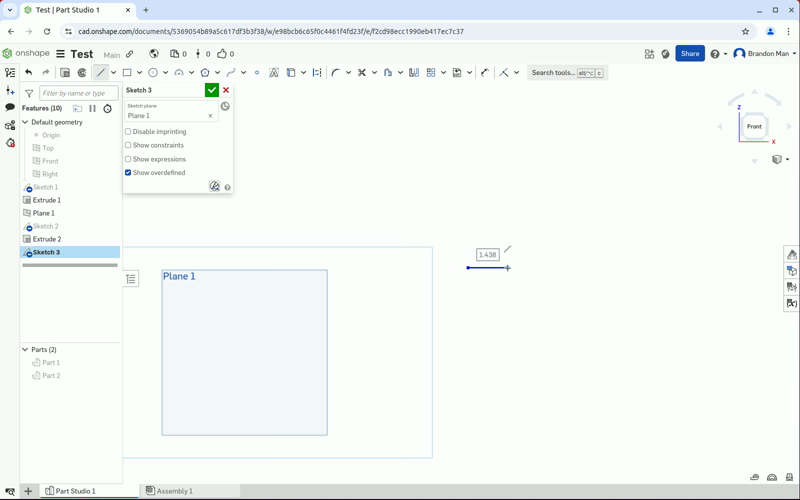
scroll(-6)
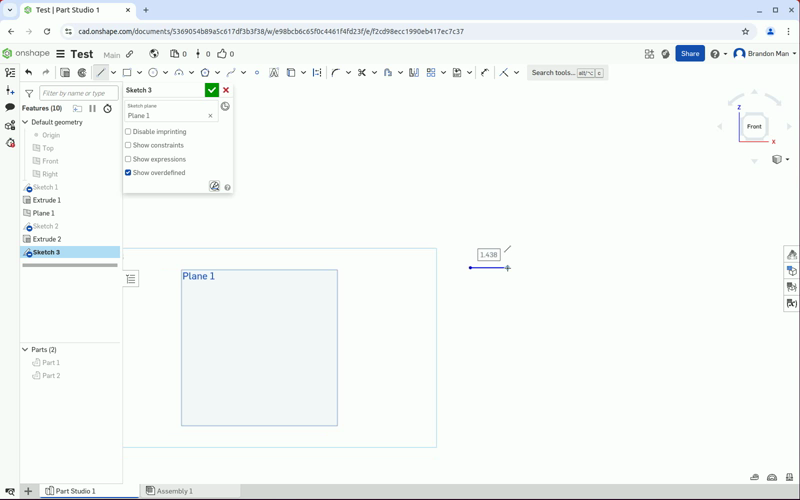
scroll(-6)
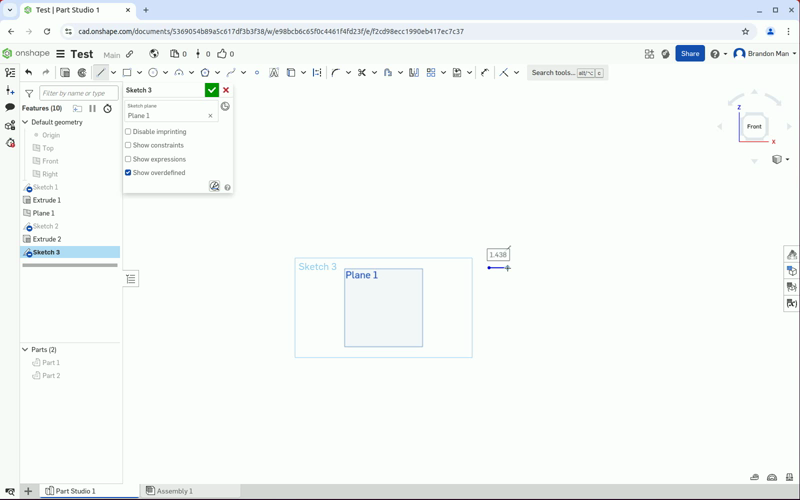
scroll(-6)
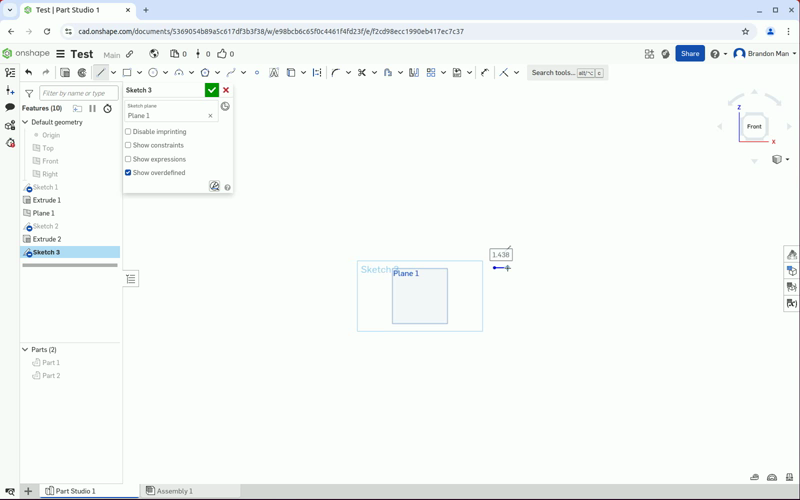
scroll(-6)
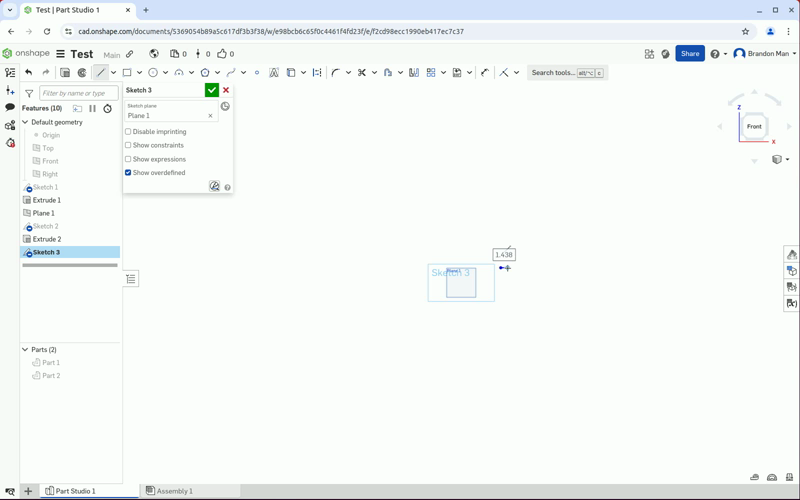
key_up(shift)
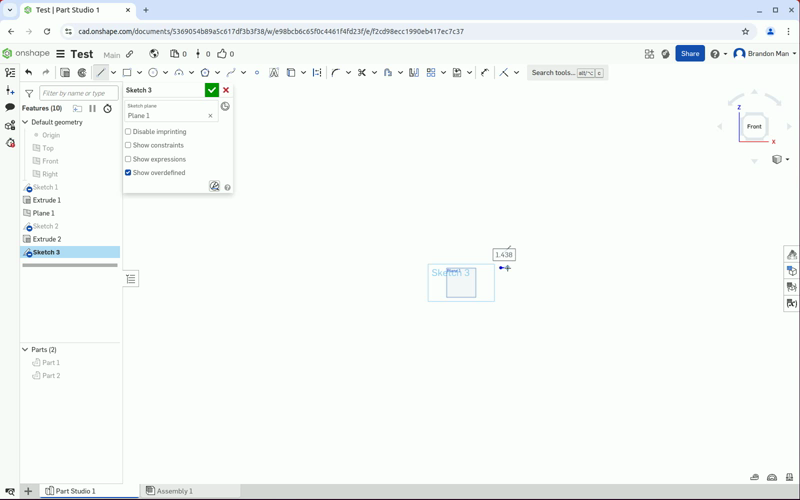
key_down(shift)
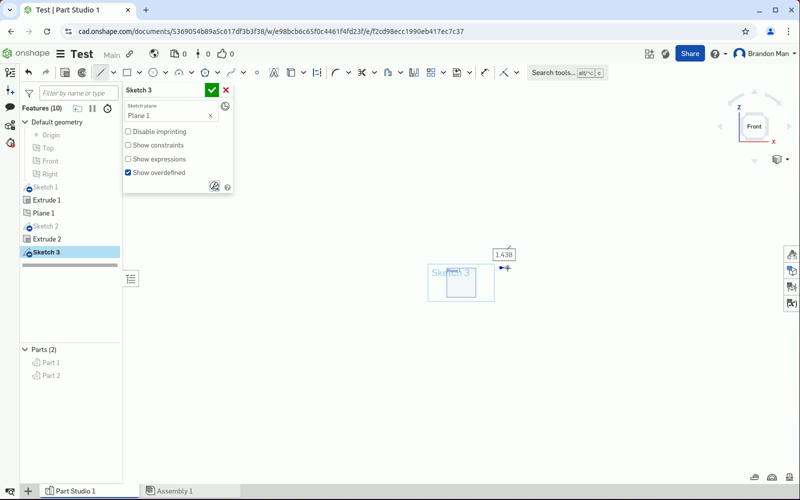
mouse_move(537, 267)
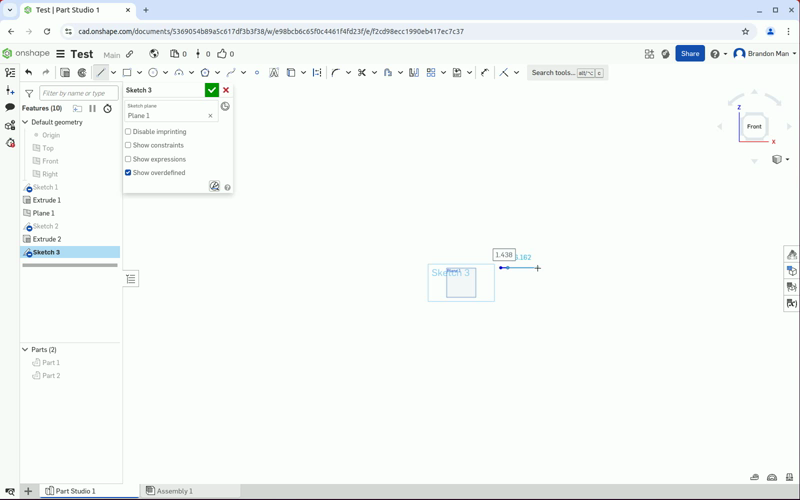
mouse_move(507, 251)
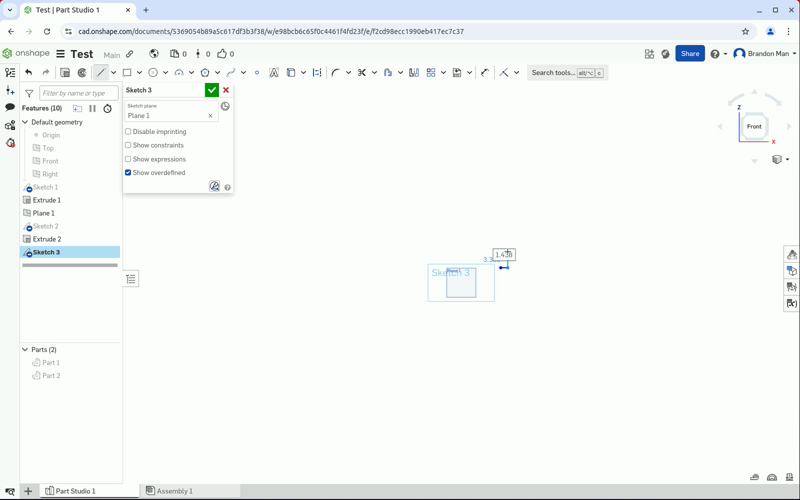
click(507, 251)
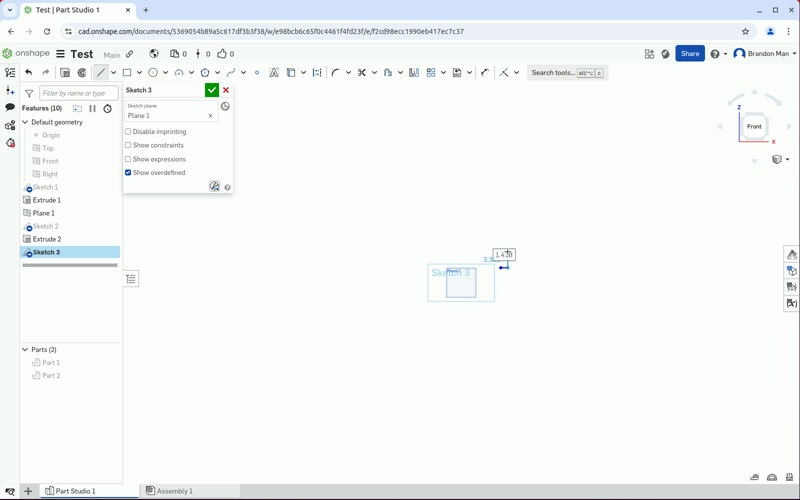
key_up(shift)
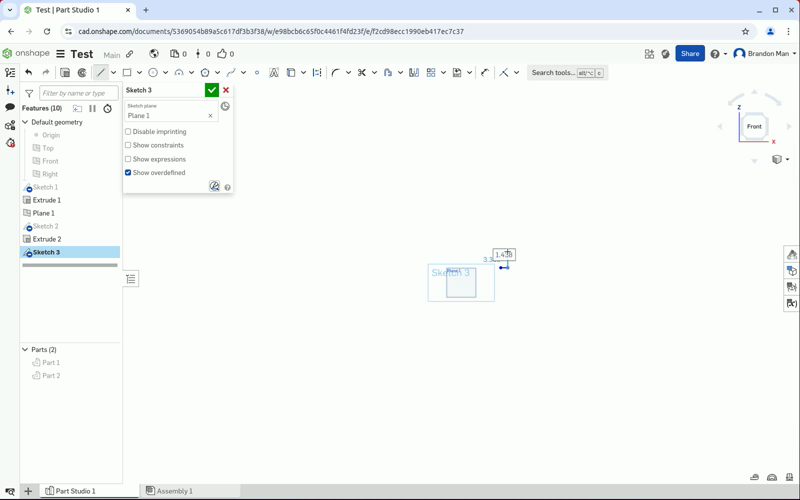
key_down(shift)
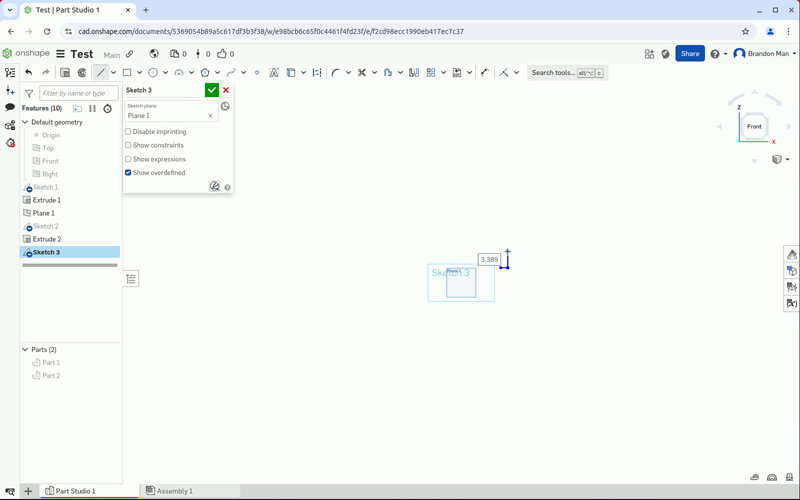
mouse_move(537, 251)
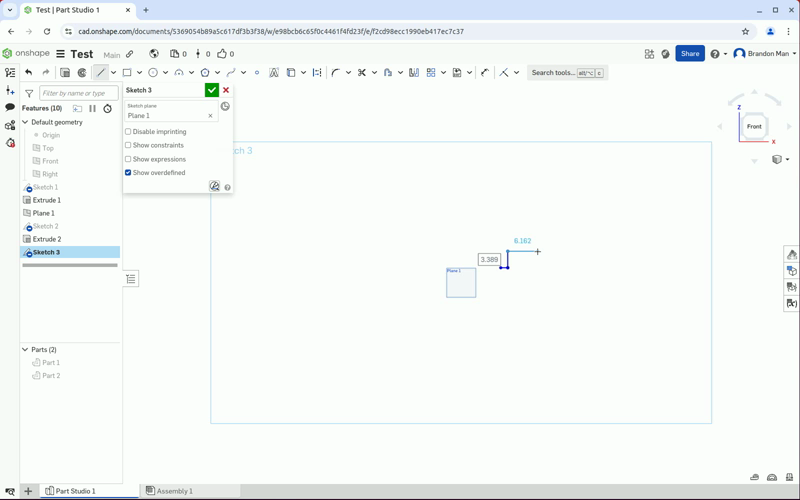
mouse_move(500, 251)
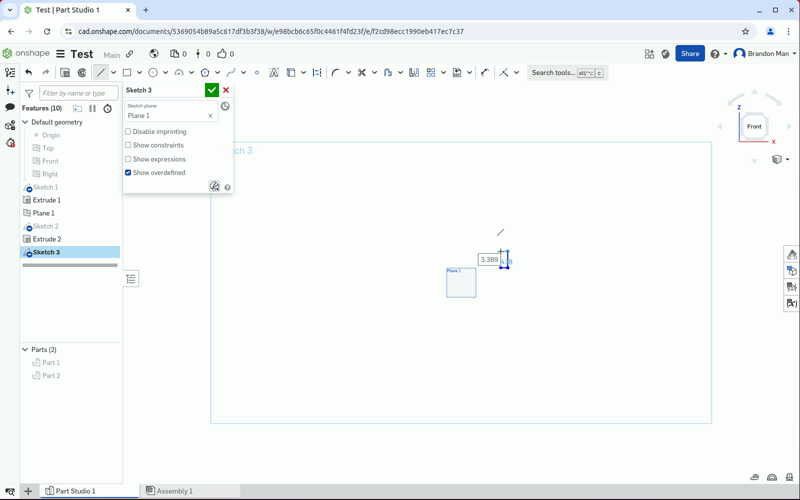
scroll(6)
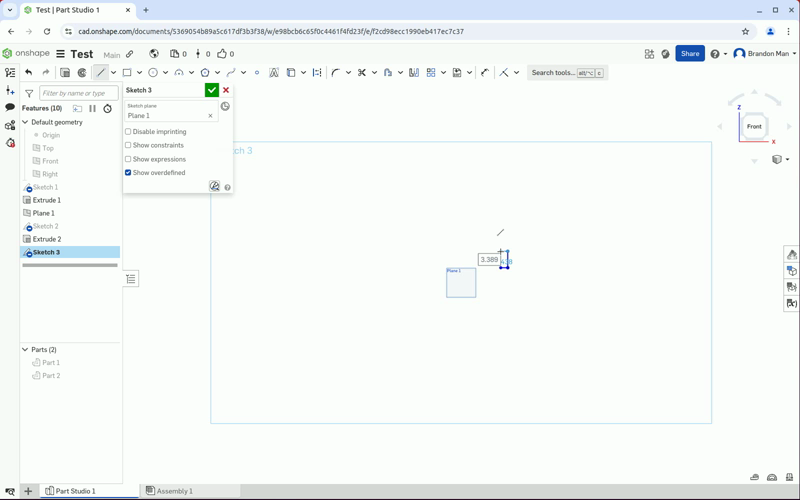
scroll(6)
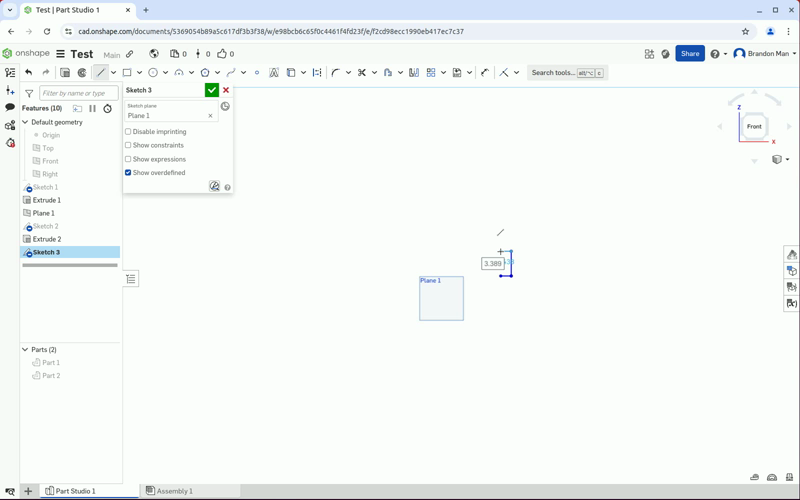
scroll(6)
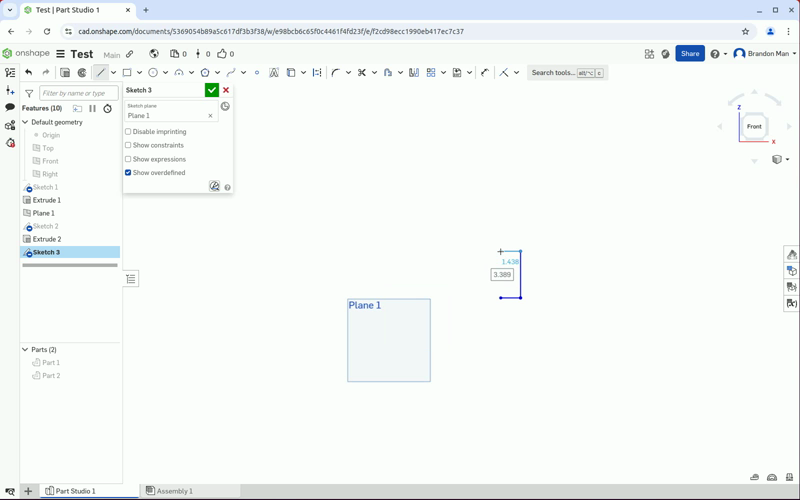
scroll(6)
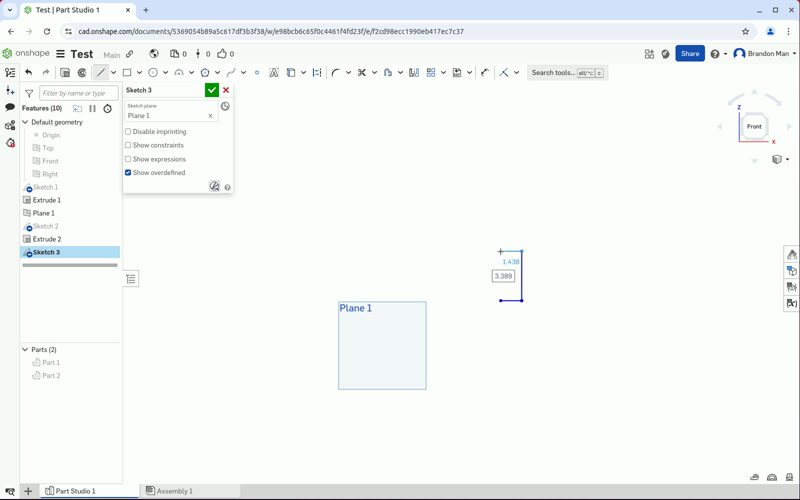
scroll(6)
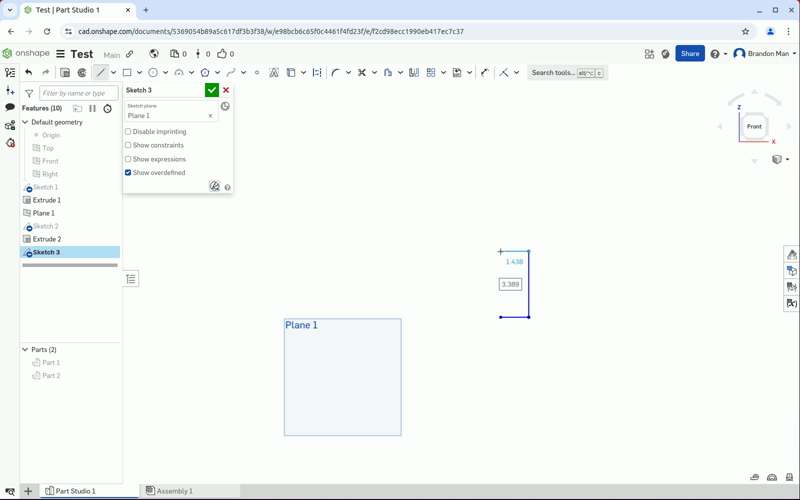
scroll(6)
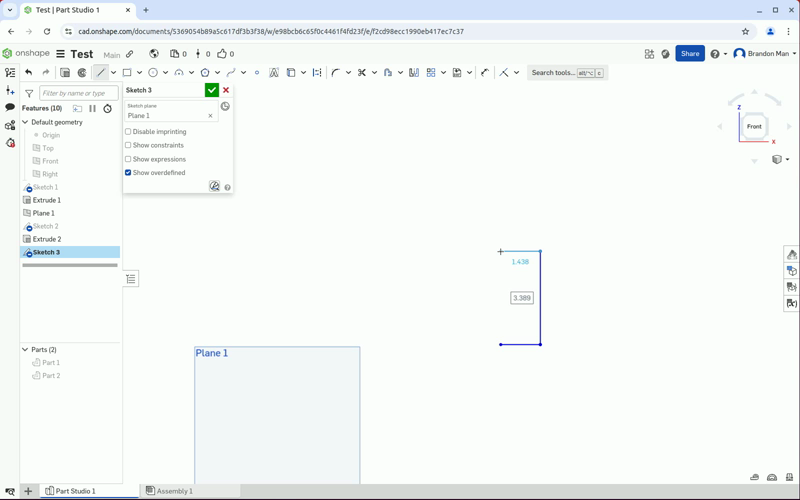
scroll(6)
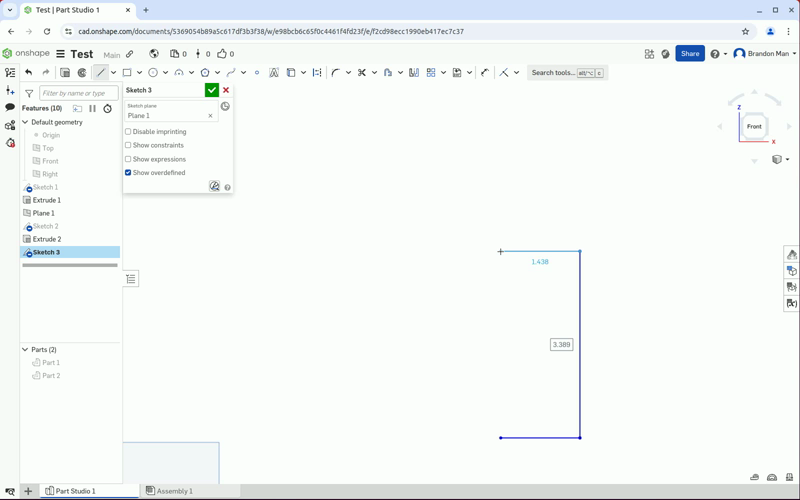
click(500, 251)
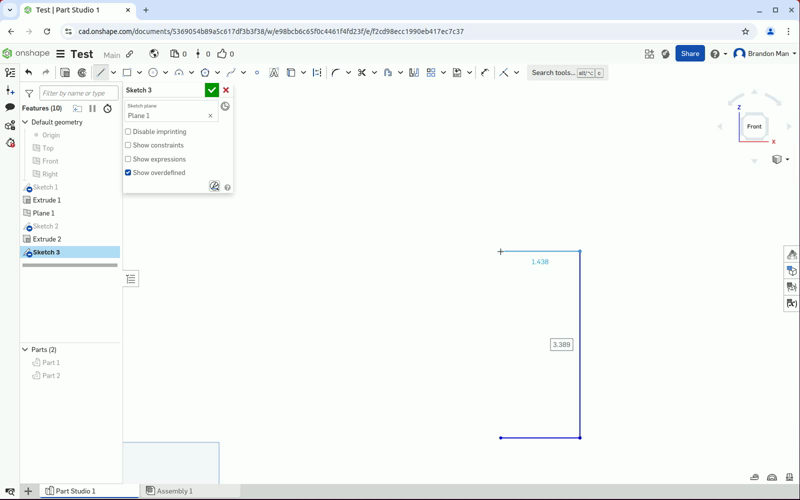
scroll(-6)
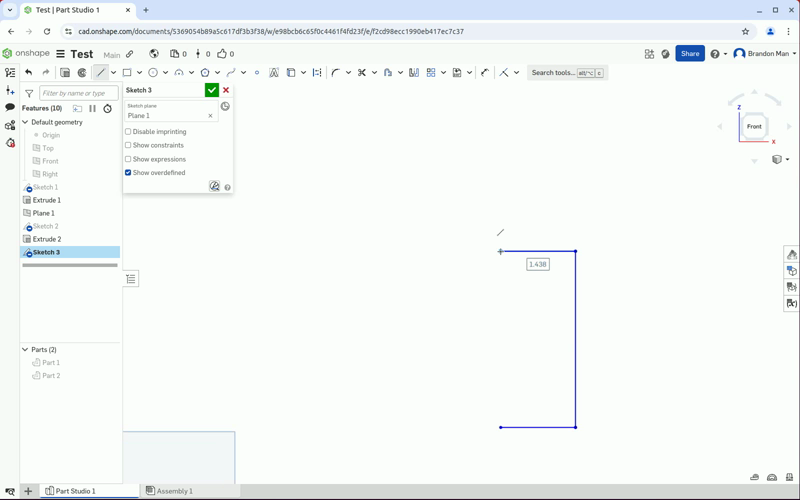
scroll(-6)
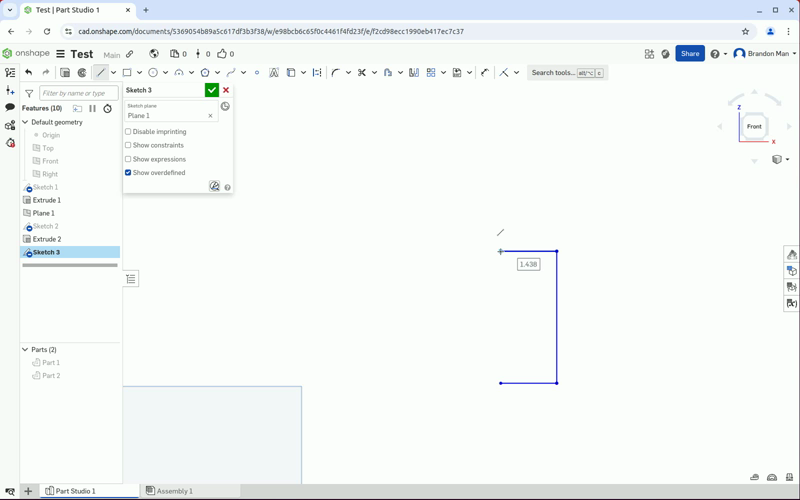
scroll(-6)
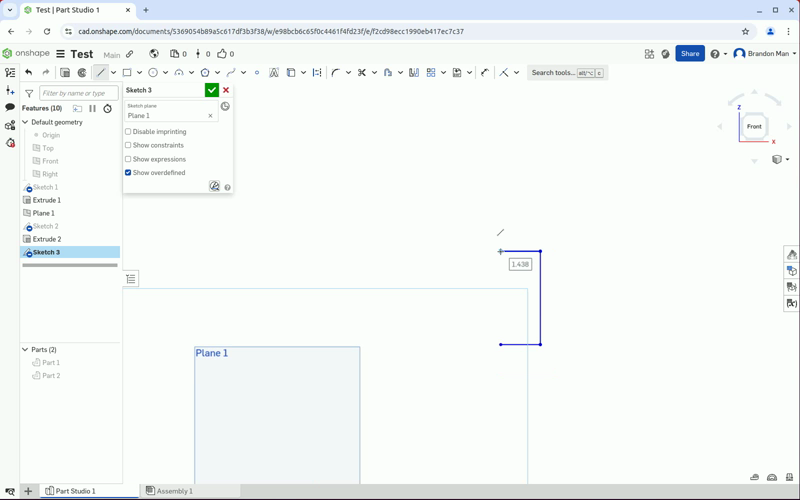
scroll(-6)
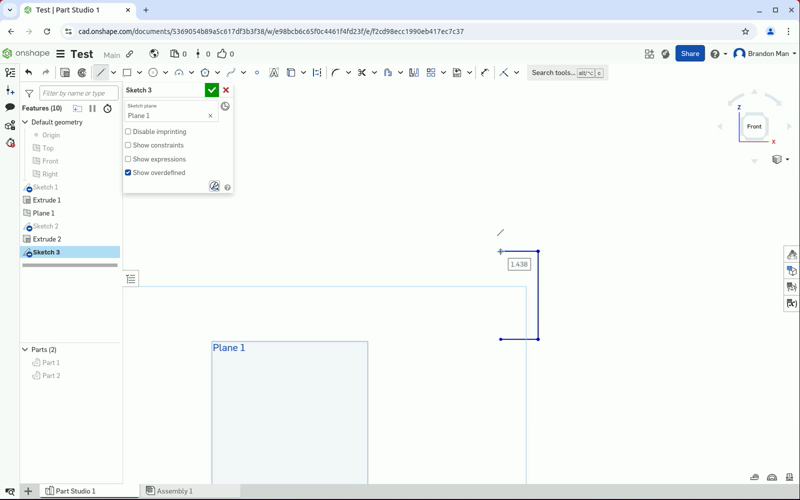
scroll(-6)
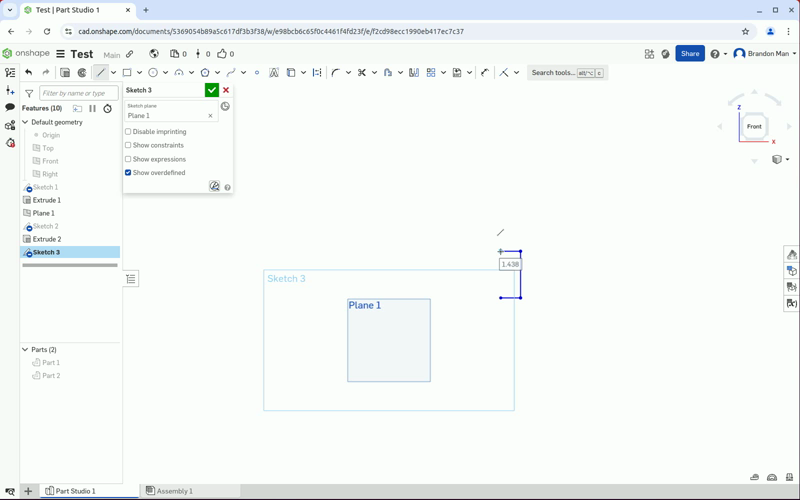
scroll(-6)
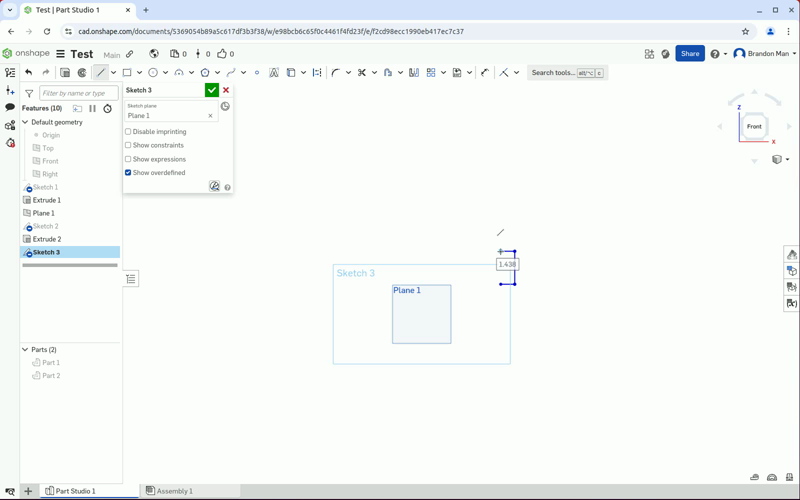
scroll(-6)
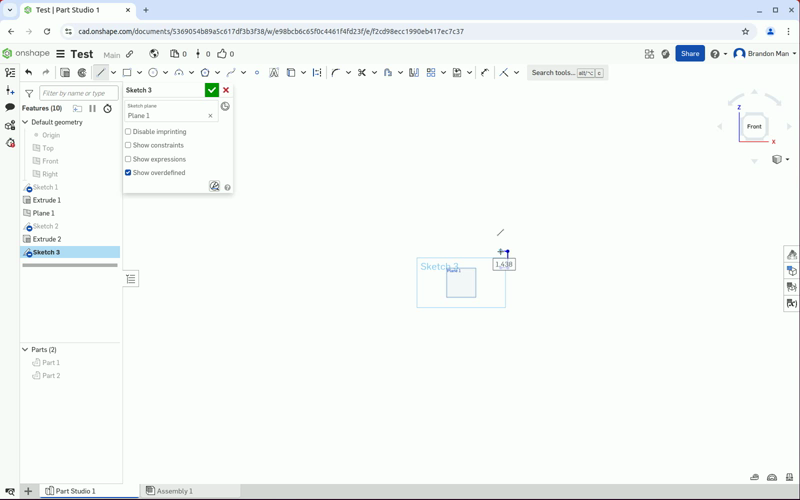
key_up(shift)
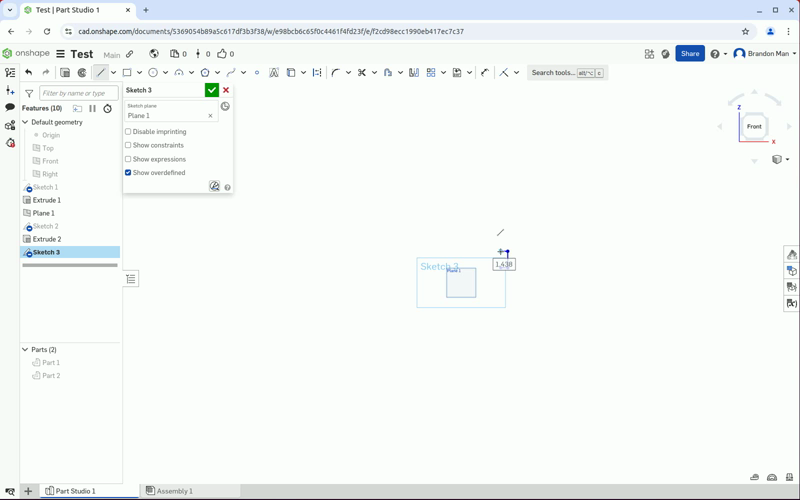
mouse_move(530, 251)
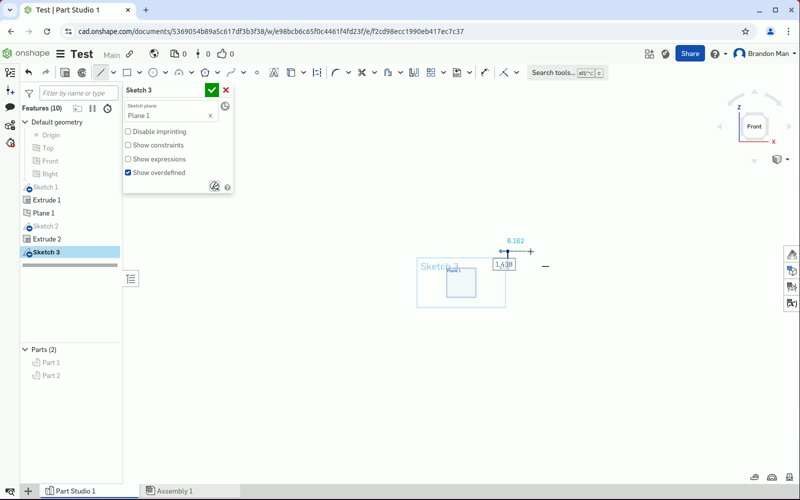
key_down(shift)
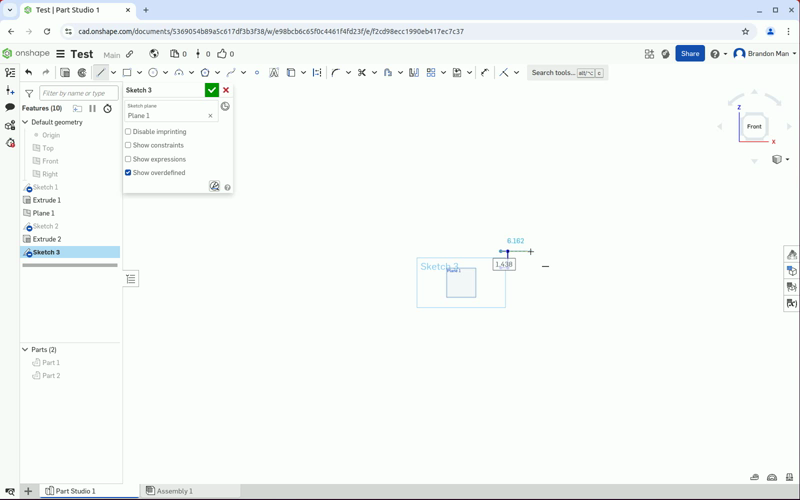
mouse_move(500, 267)
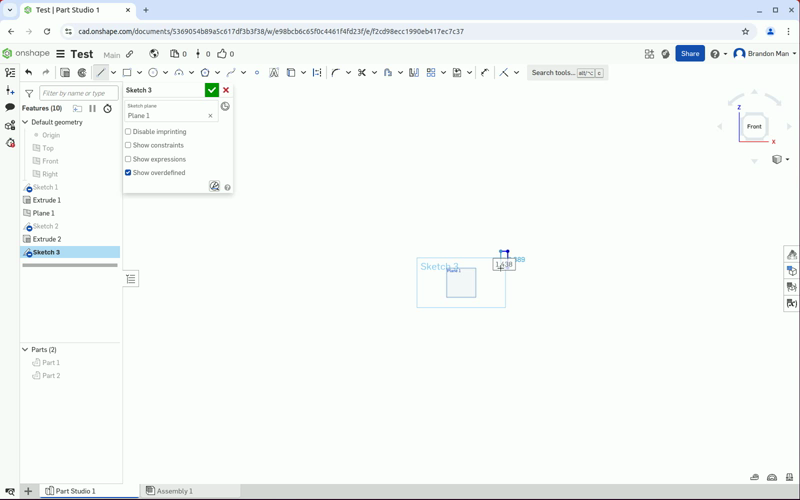
key_up(shift)
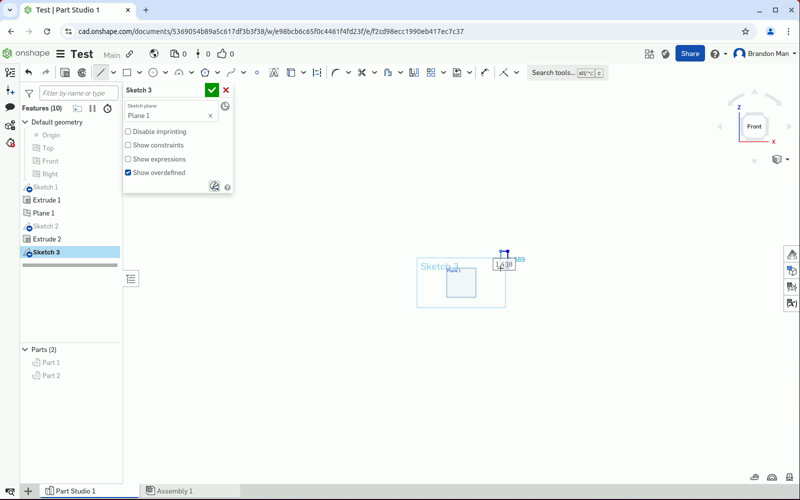
click(500, 267)
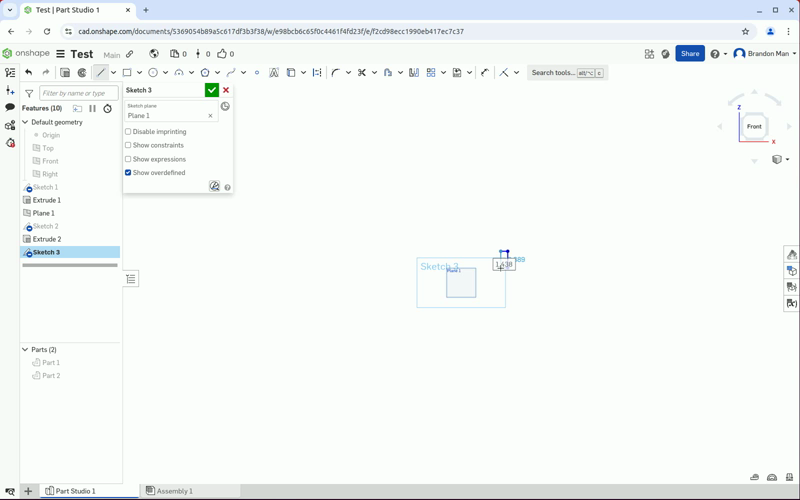
key(esc)
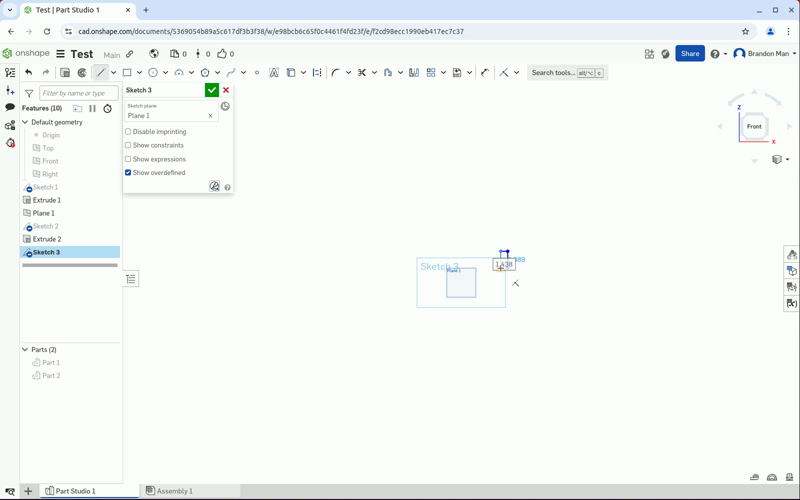
mouse_move(500, 265)
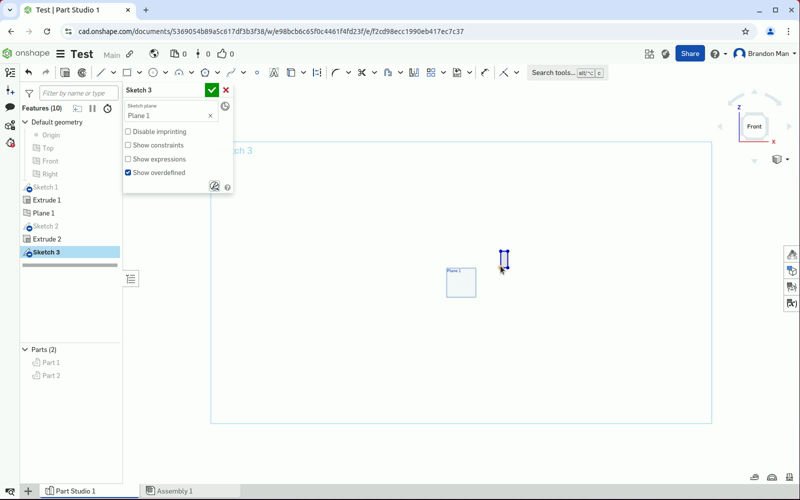
scroll(6)
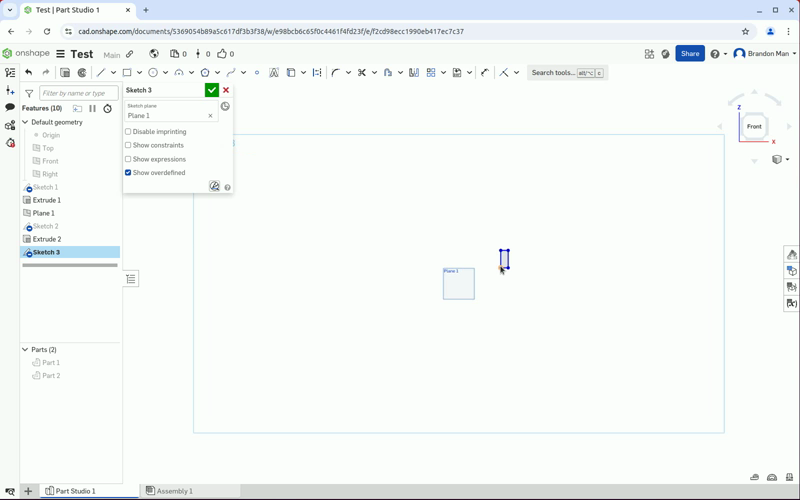
scroll(6)
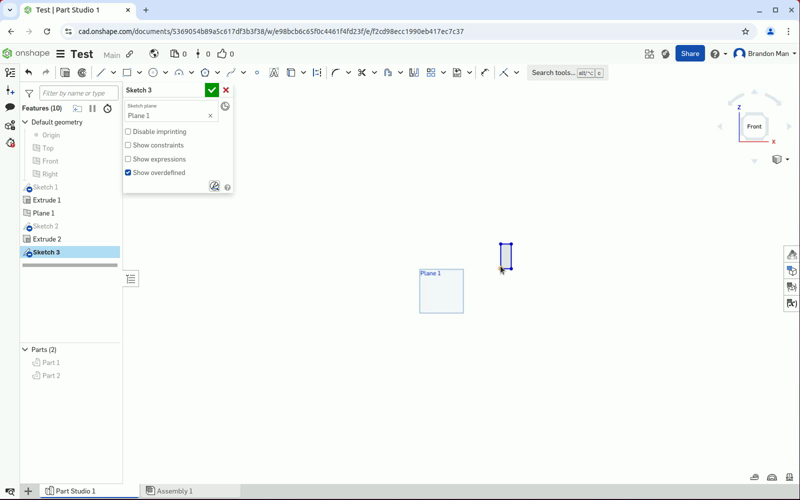
scroll(6)
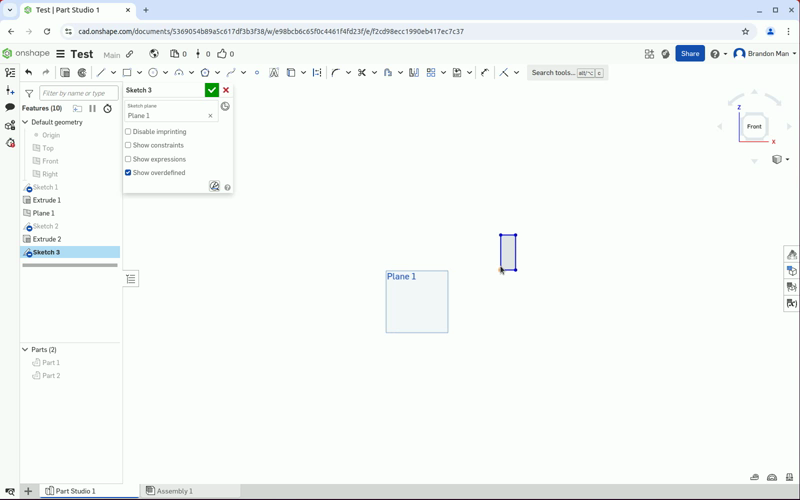
scroll(6)
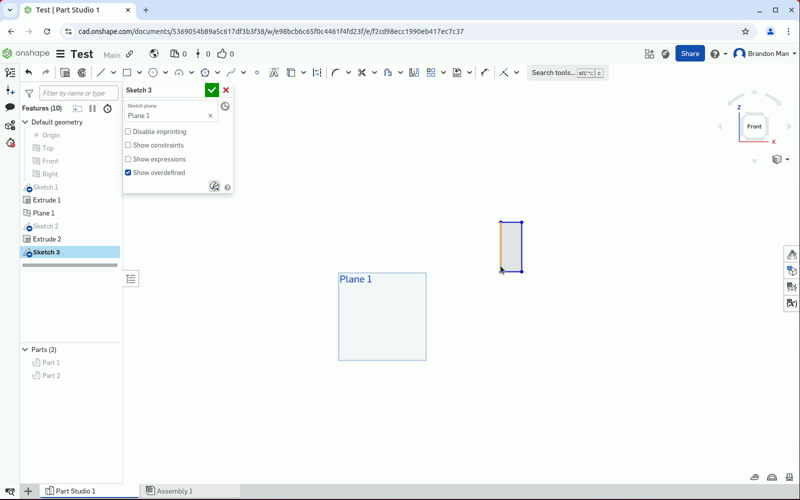
scroll(6)
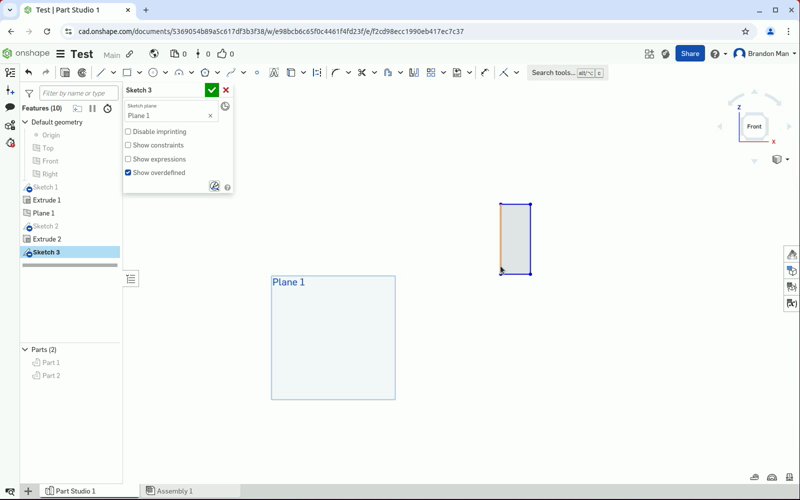
scroll(6)
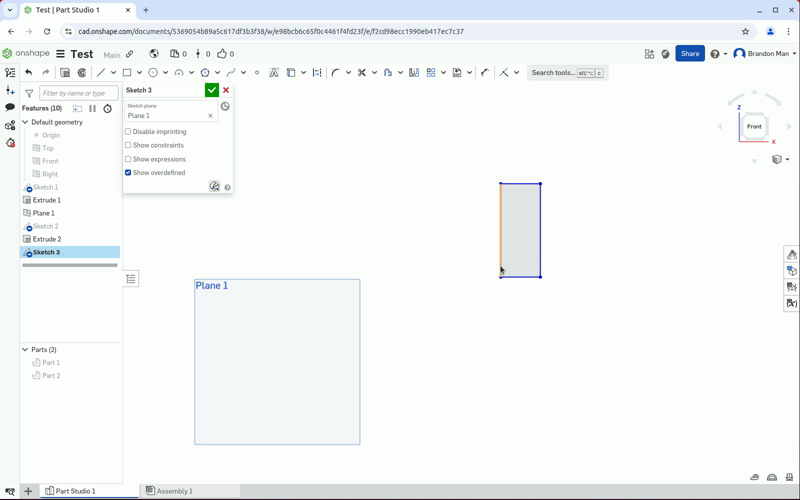
scroll(6)
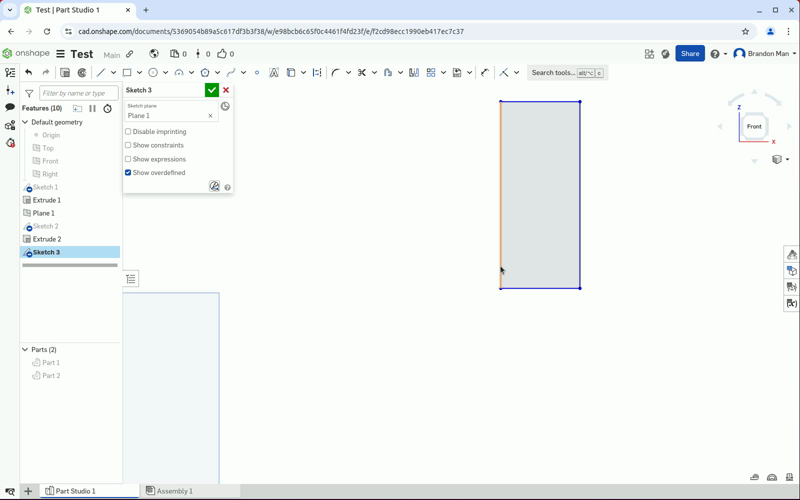
click(500, 265)
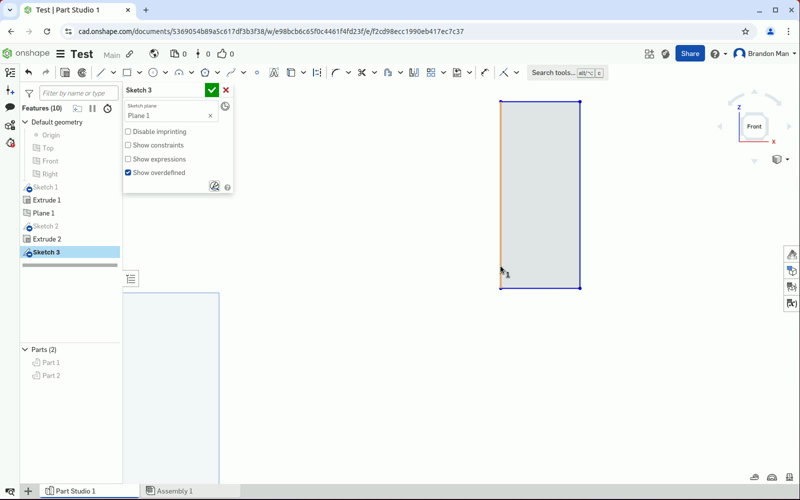
scroll(-6)
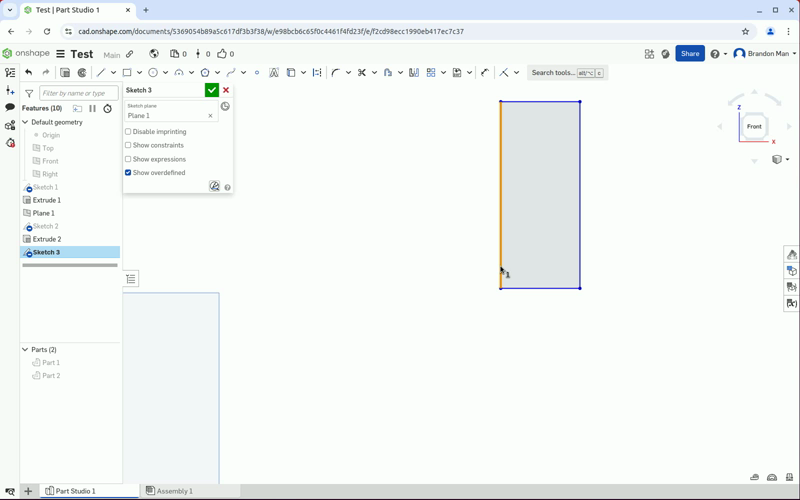
scroll(-6)
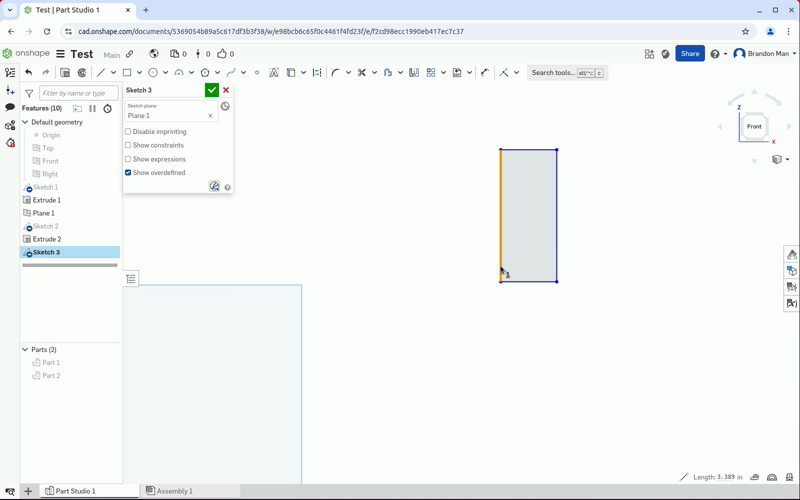
scroll(-6)
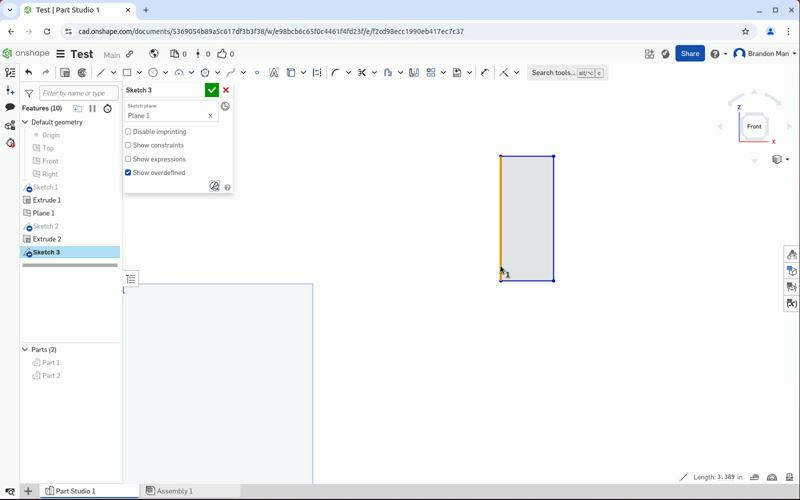
scroll(-6)
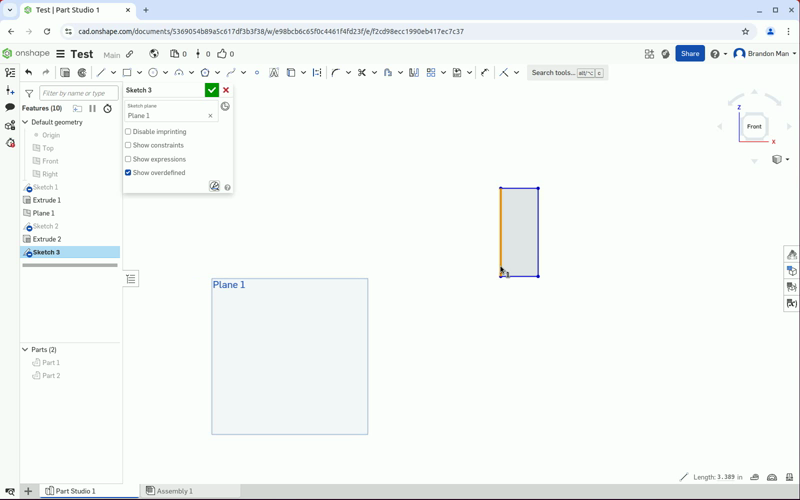
scroll(-6)
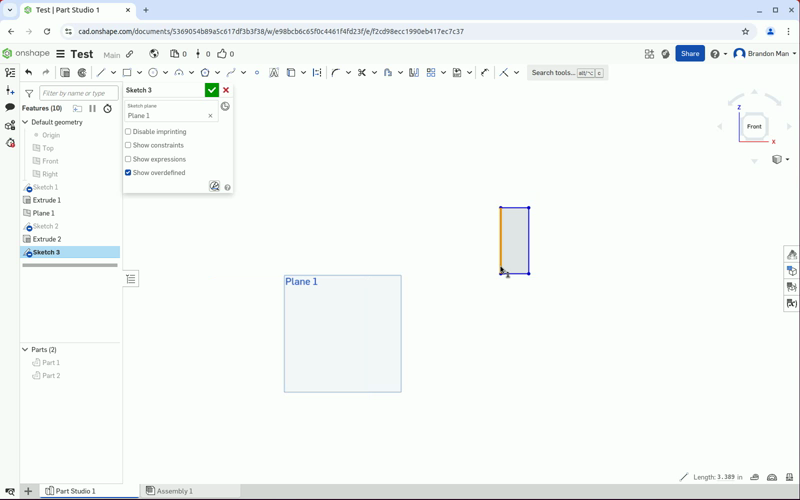
scroll(-6)
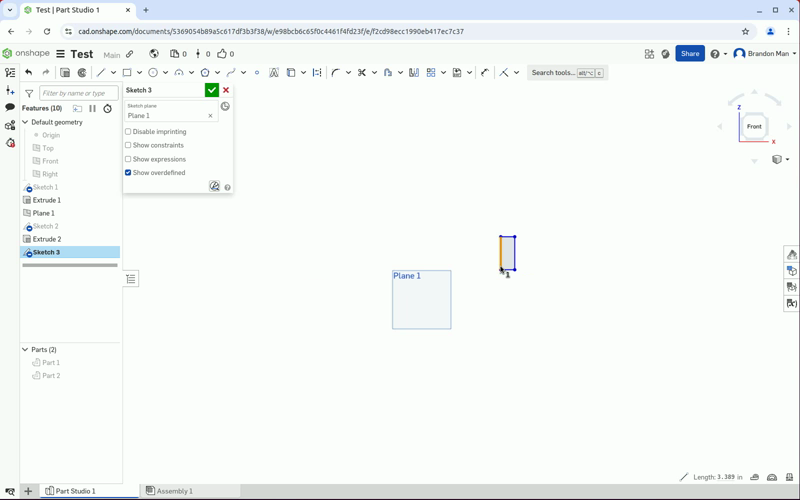
scroll(-6)
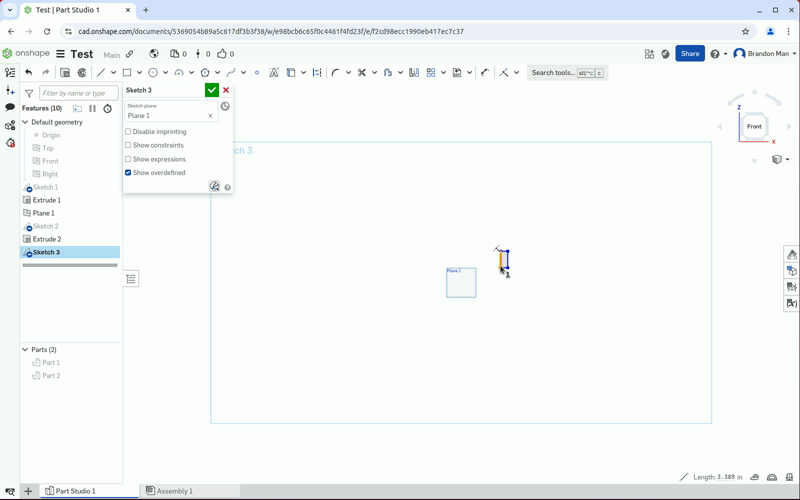
mouse_move(73, 352)
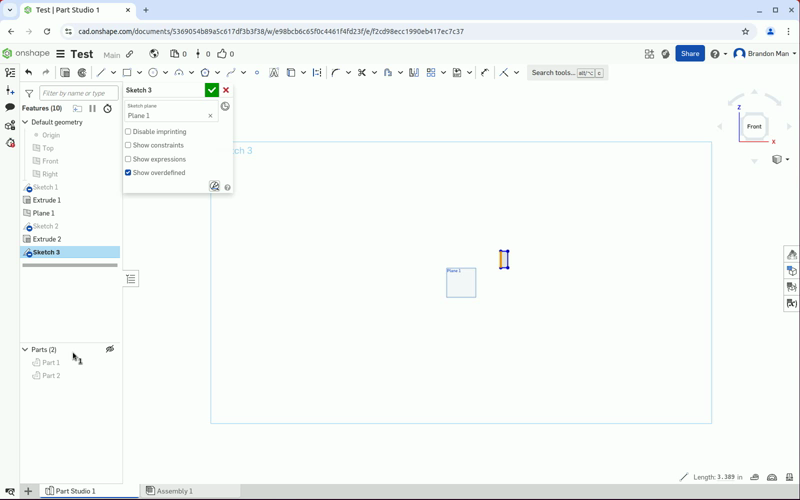
key(shift+y)
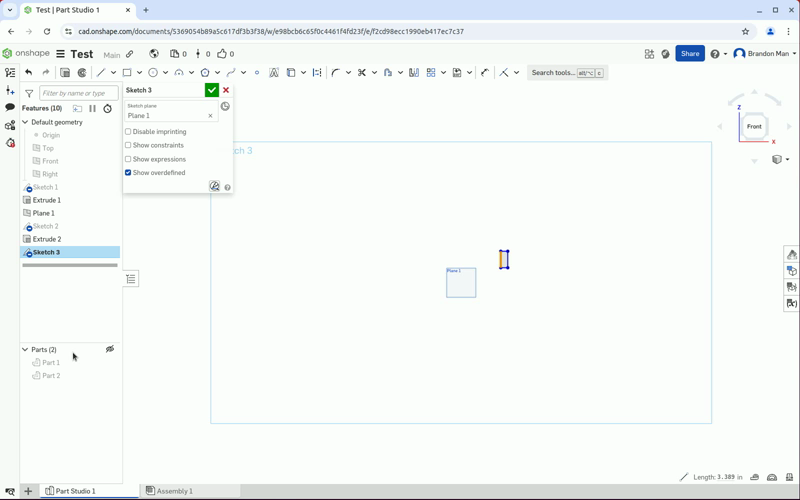
key(shift+e)
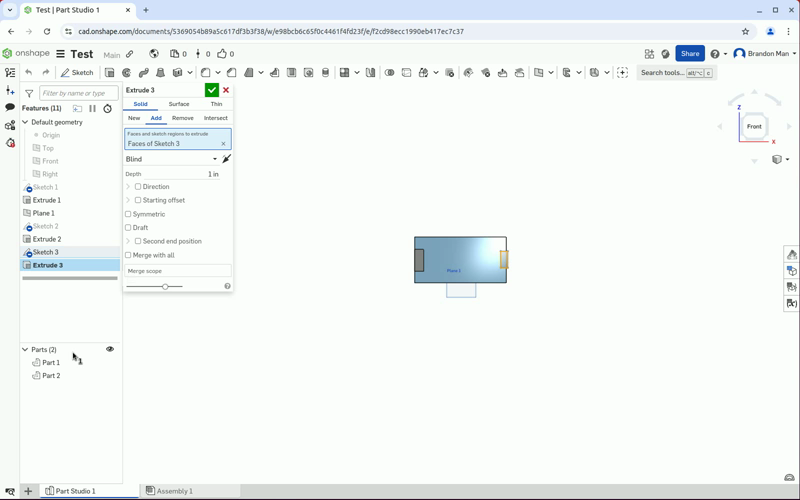
mouse_move(143, 106)
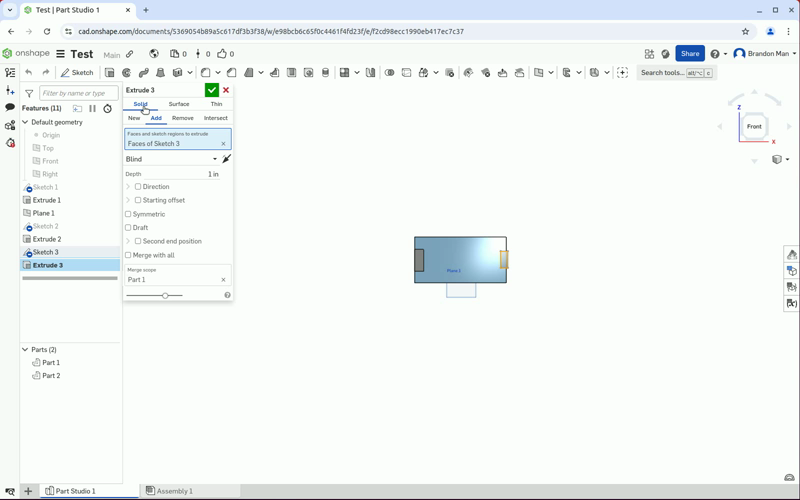
click(143, 106)
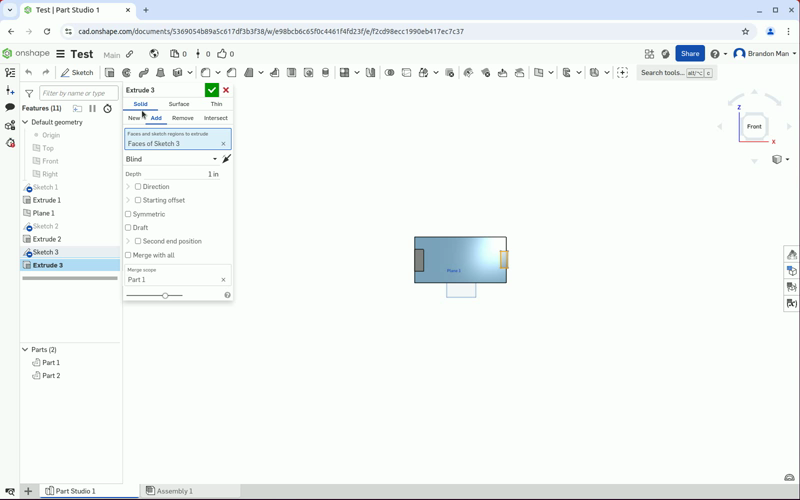
mouse_move(137, 120)
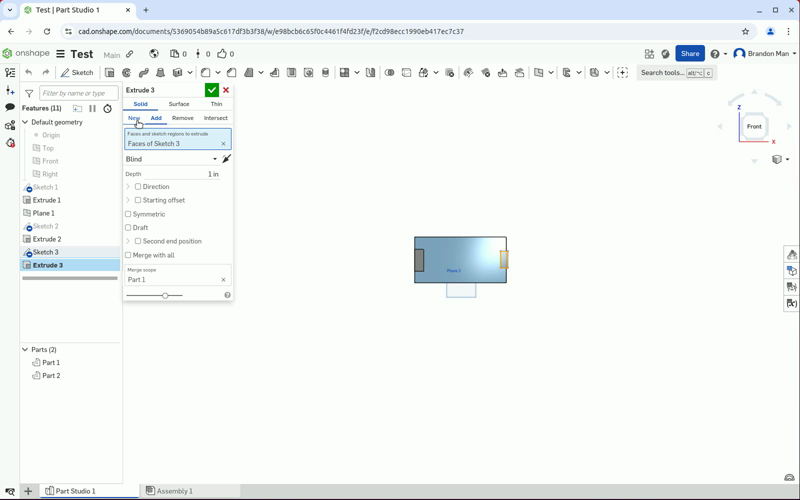
click(137, 120)
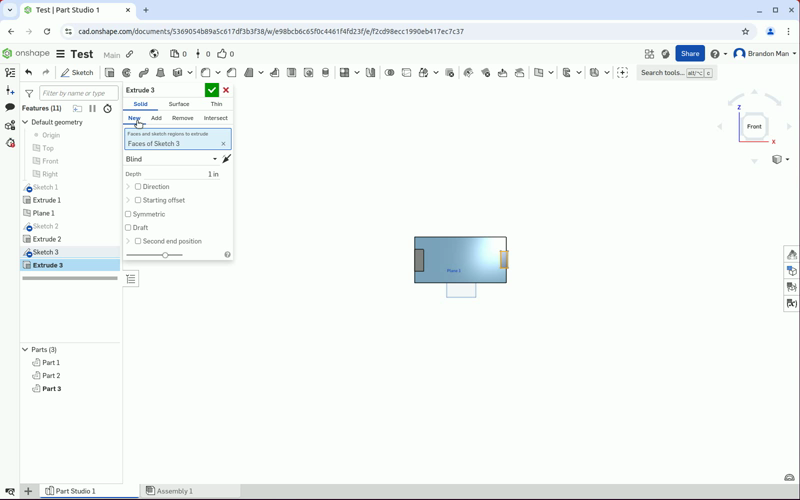
key(tab, 4)
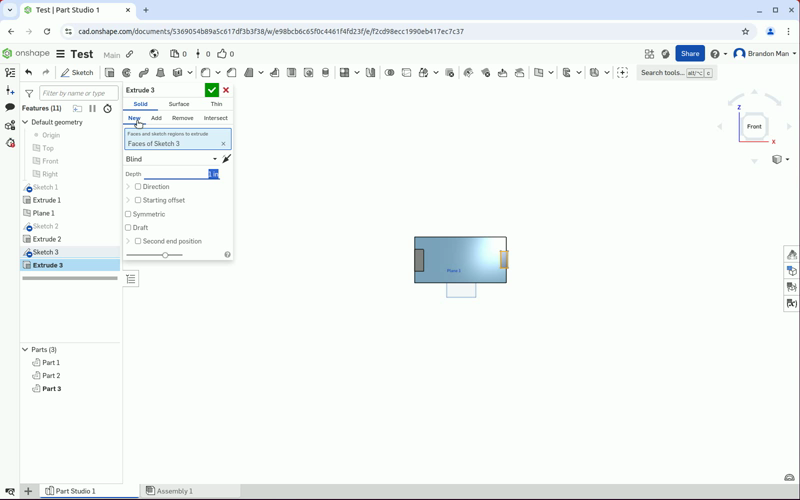
text(2.889)
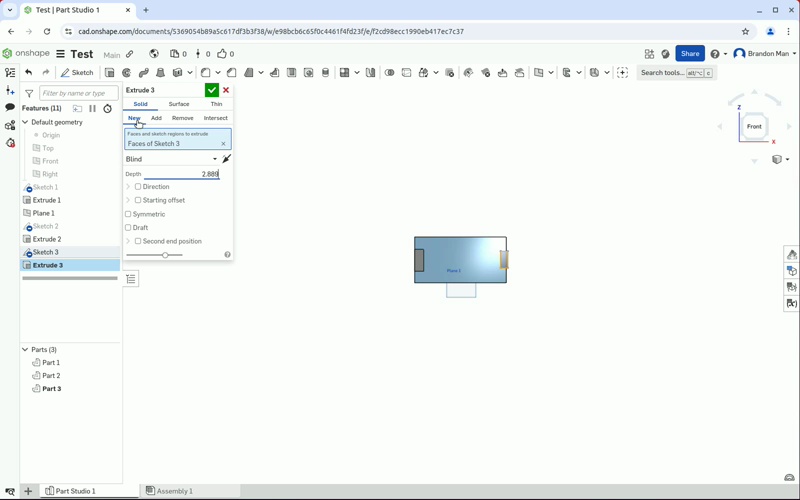
key(enter)
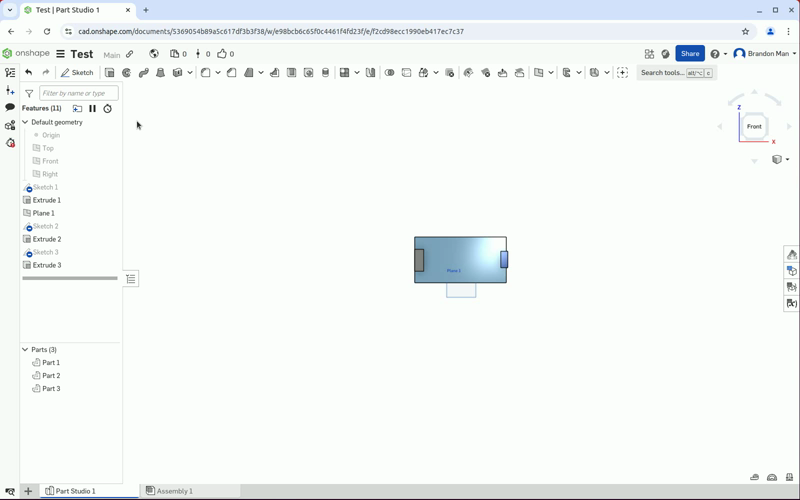
key(shift+h)
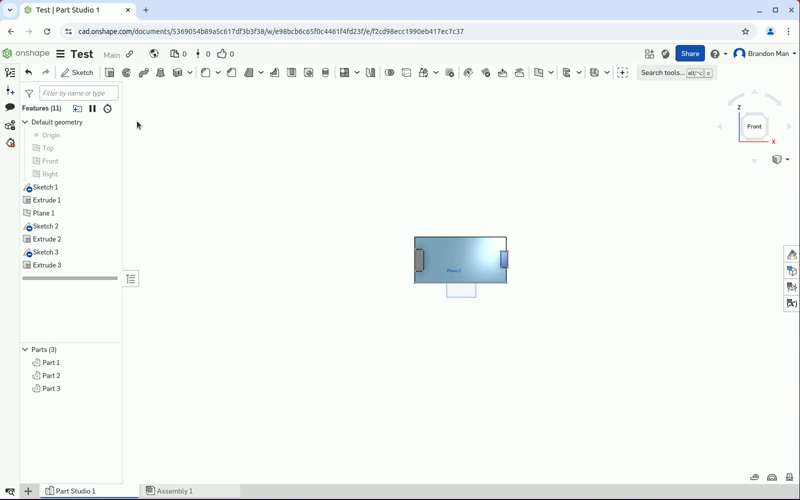
key(shift+h)
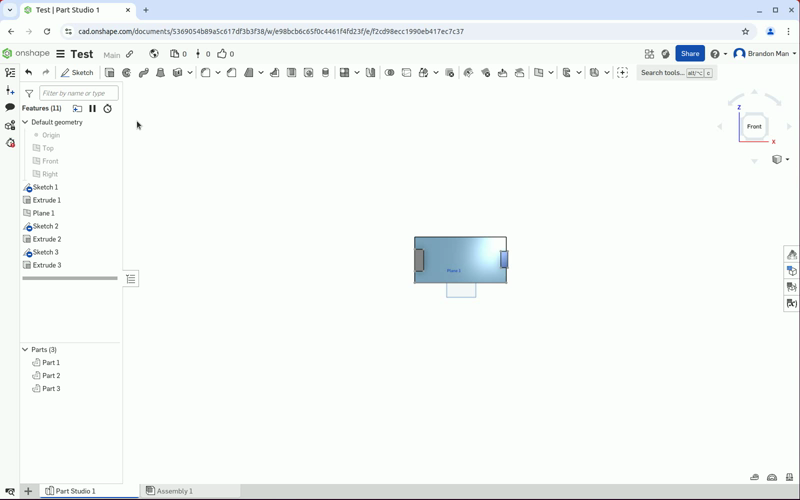
key(shift+7)
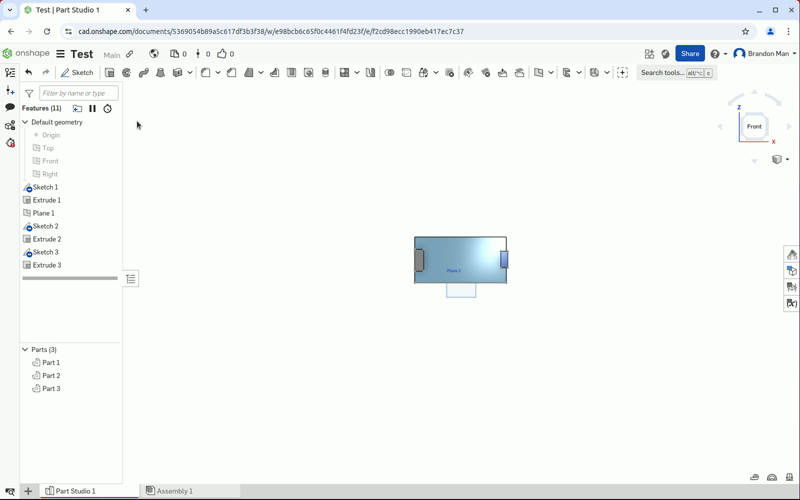
key(left, 2)
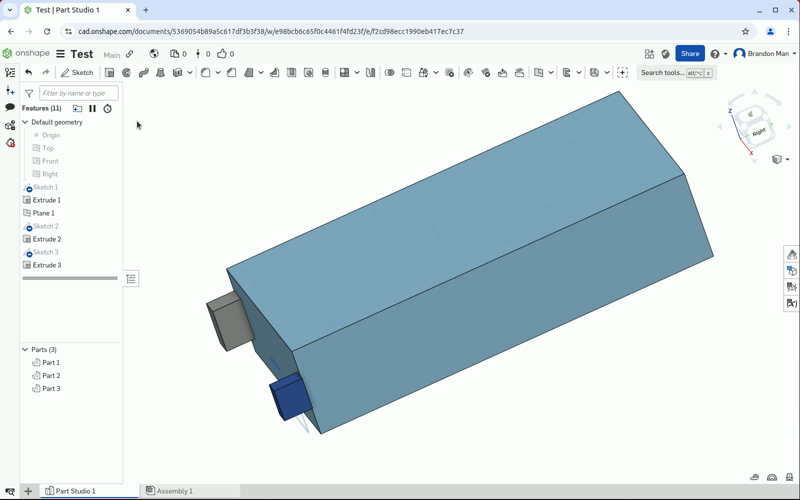
key(down, 2)
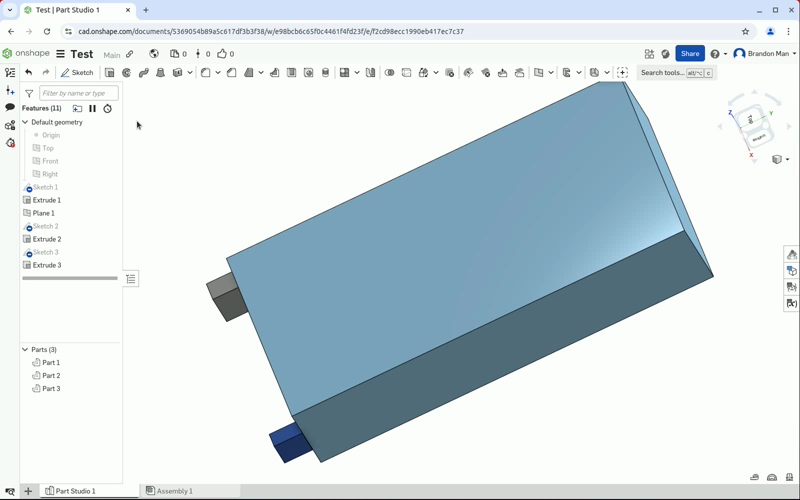
key(up, 2)
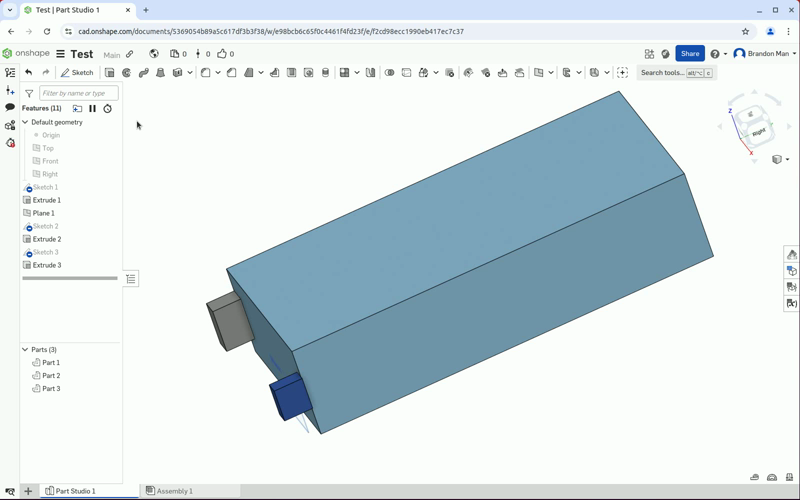
key(right, 2)
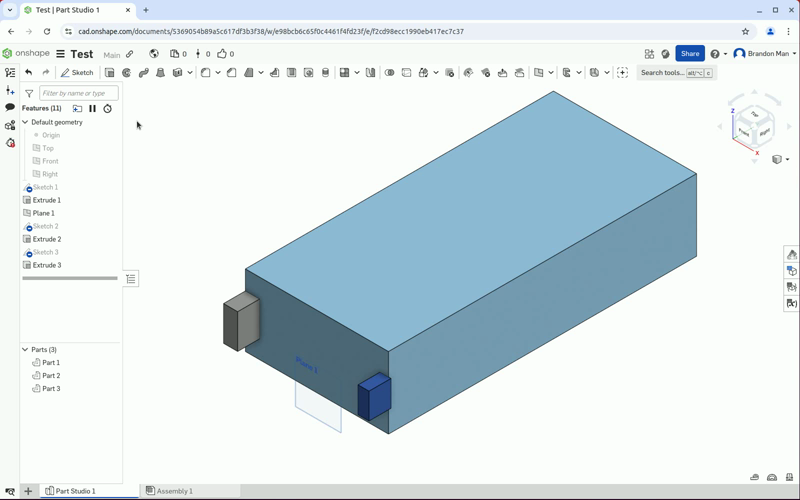
mouse_move(73, 189)
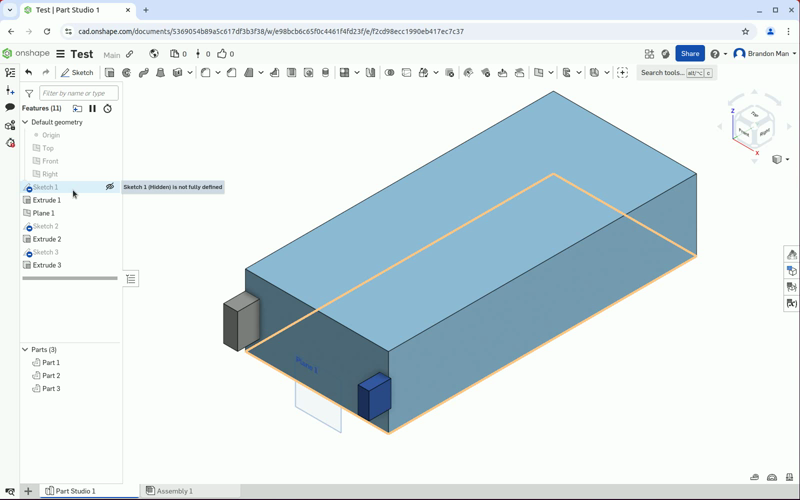
click(73, 189)